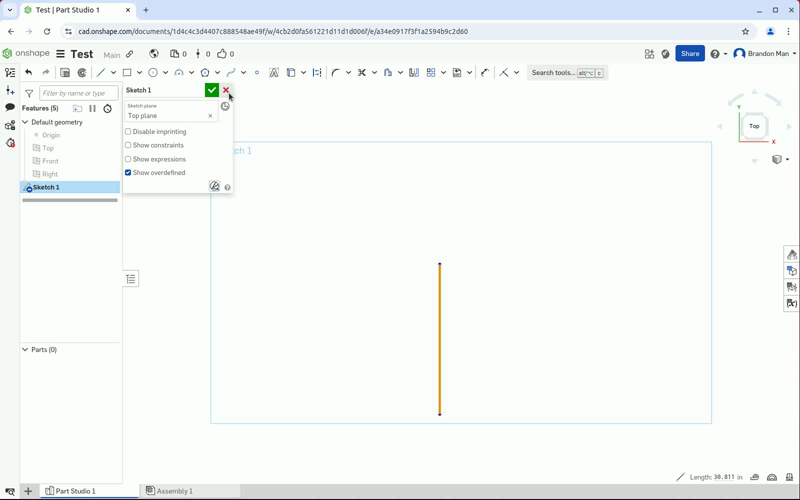
key(shift+h)
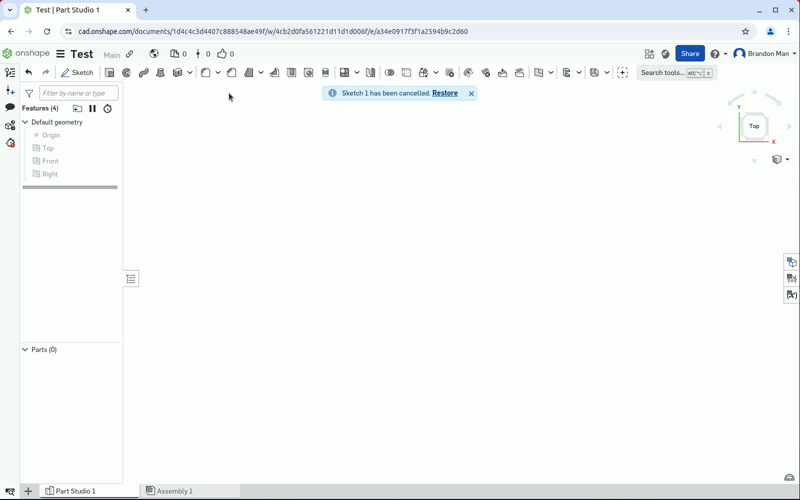
mouse_move(73, 352)
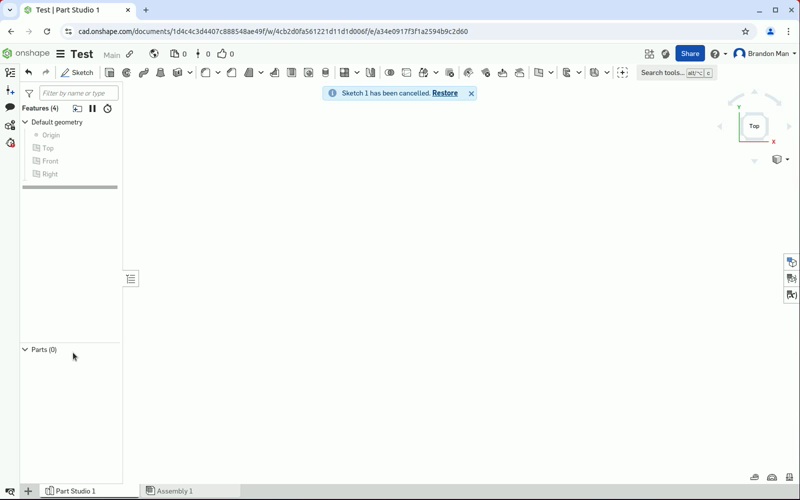
key(y)
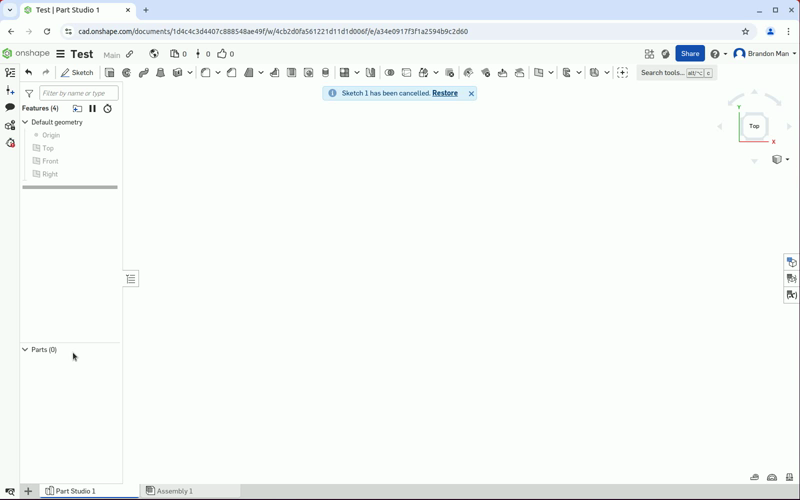
key(shift+p)
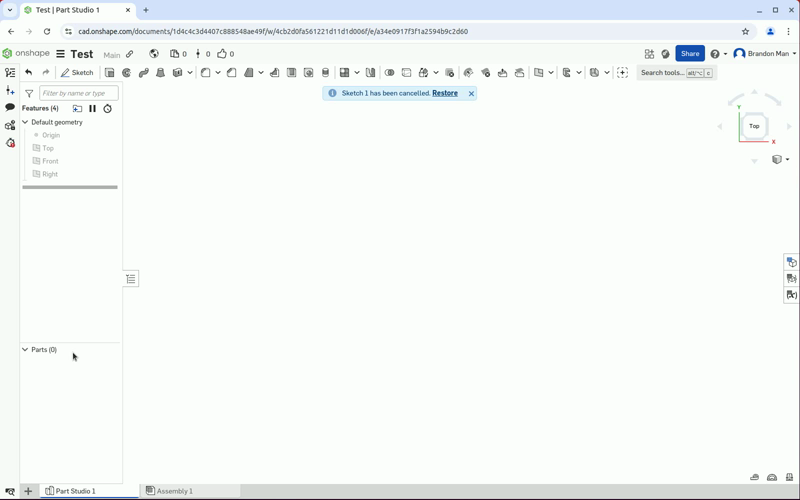
key(space)
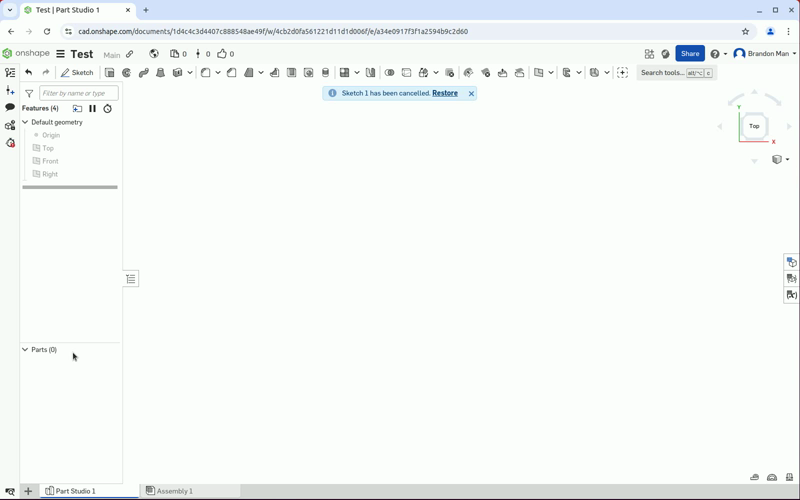
key_down(shift)
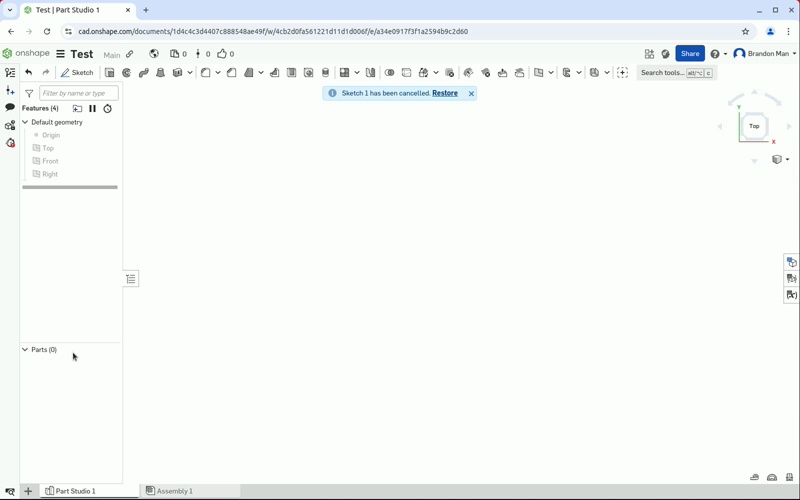
key(up)
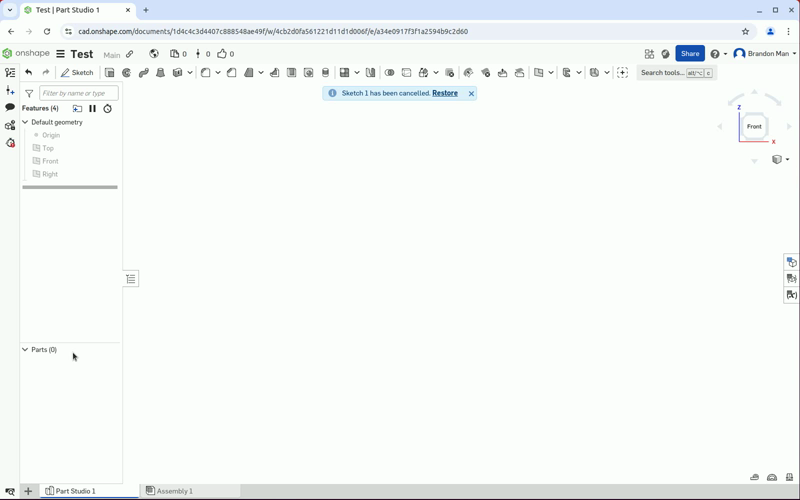
key_up(shift)
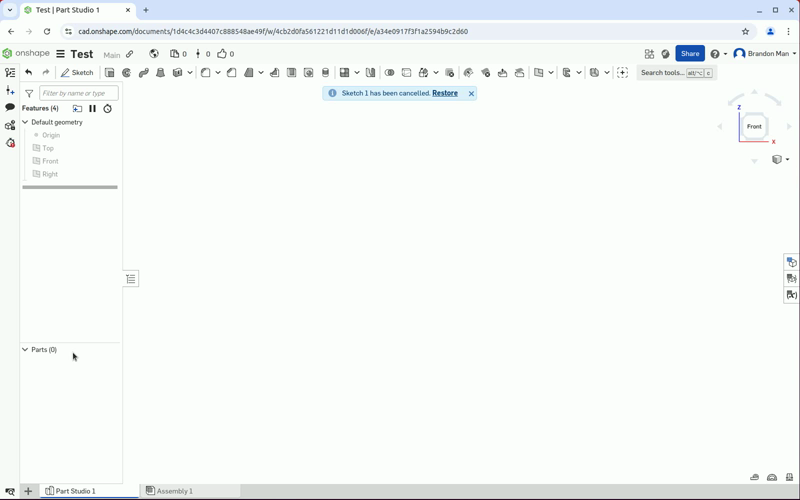
mouse_move(73, 352)
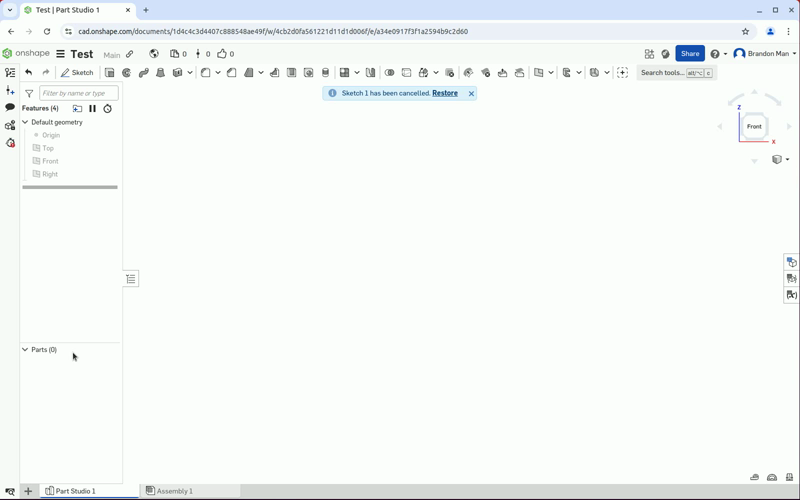
key(shift+y)
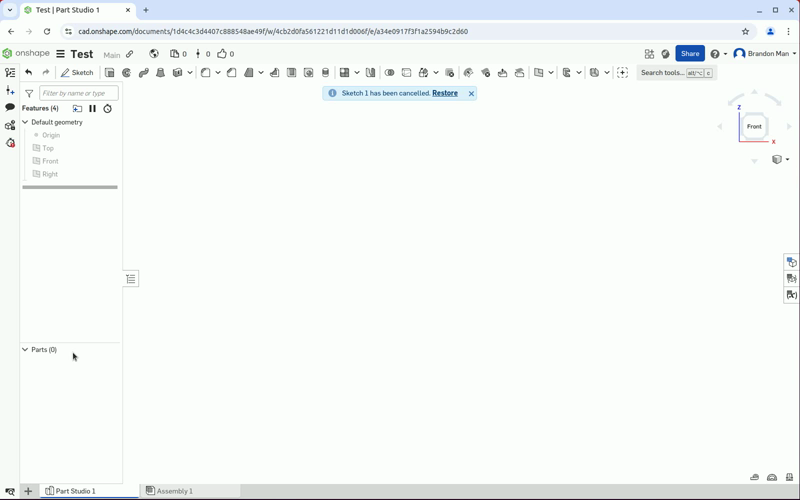
key(shift+s)
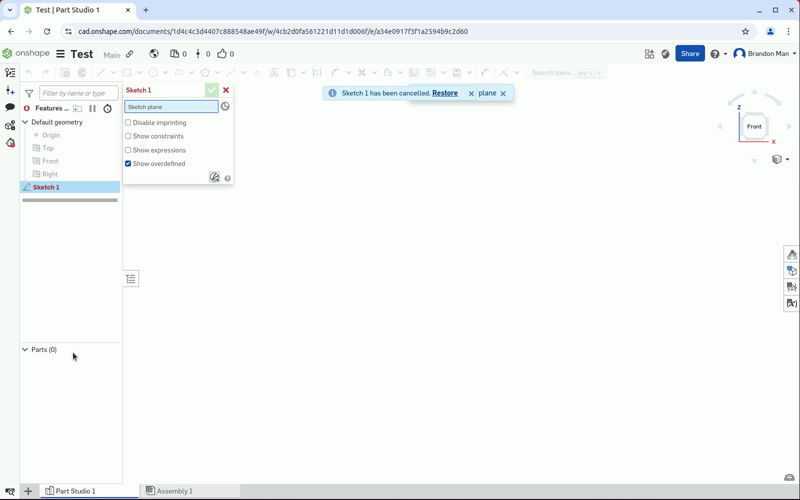
mouse_move(73, 163)
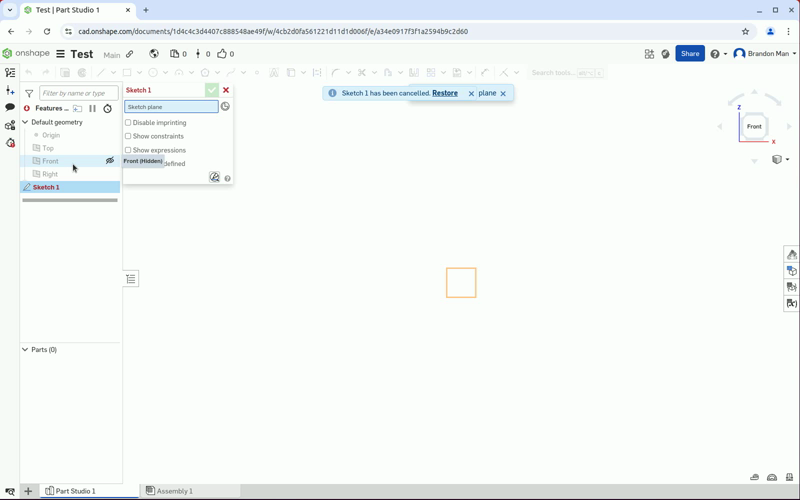
click(73, 163)
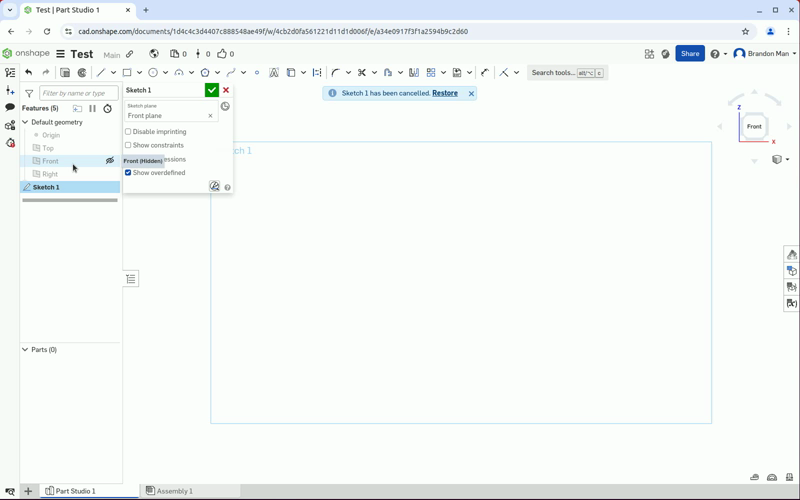
mouse_move(73, 352)
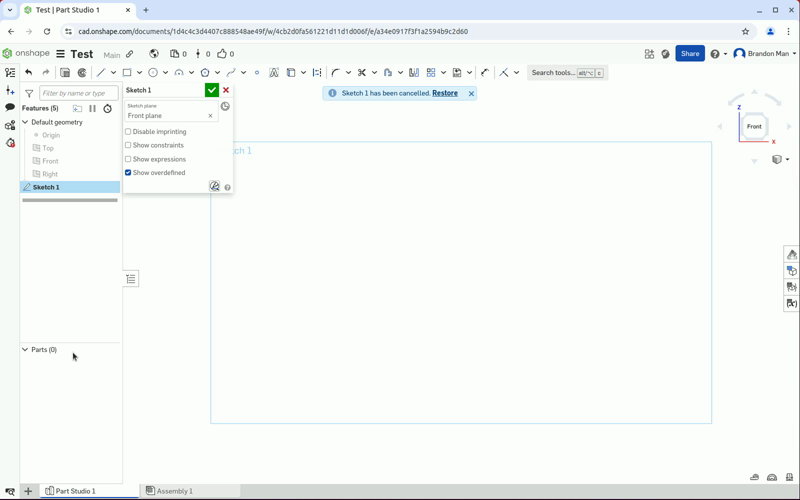
key(y)
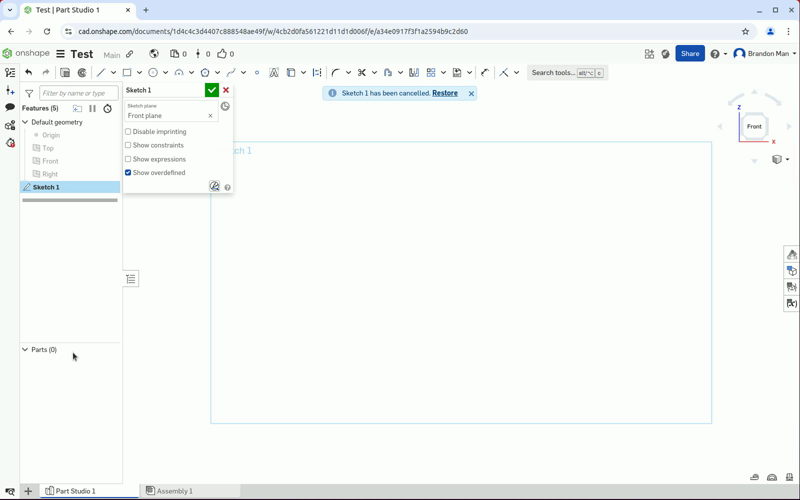
key(l)
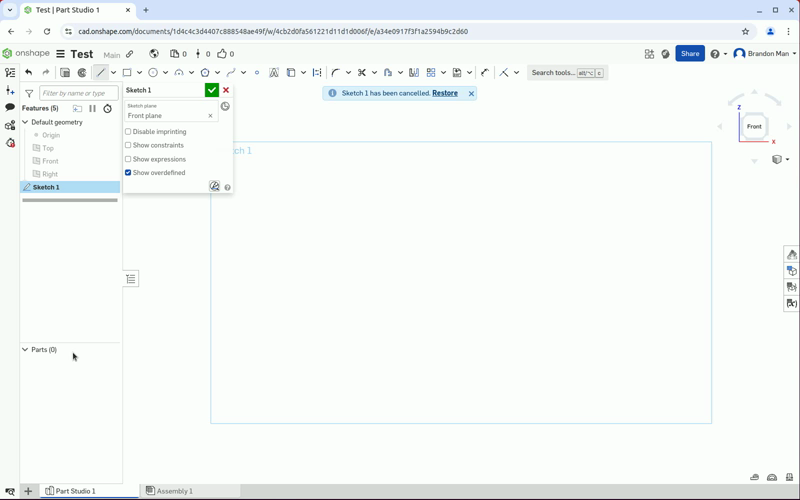
key_down(shift)
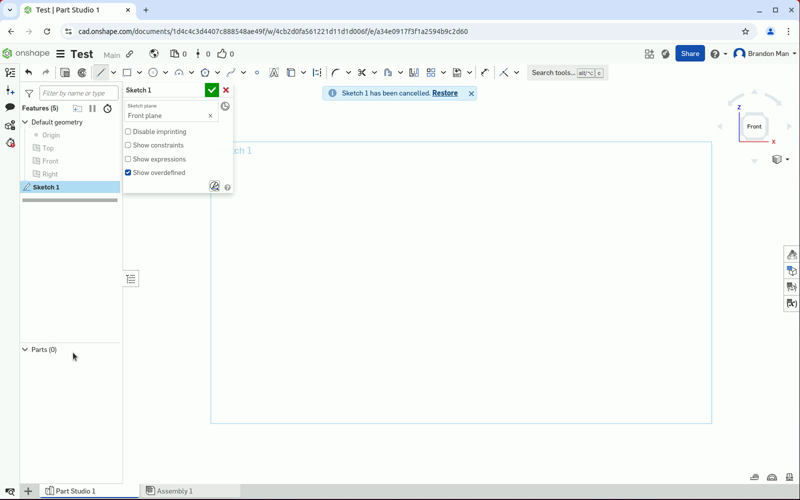
mouse_move(460, 303)
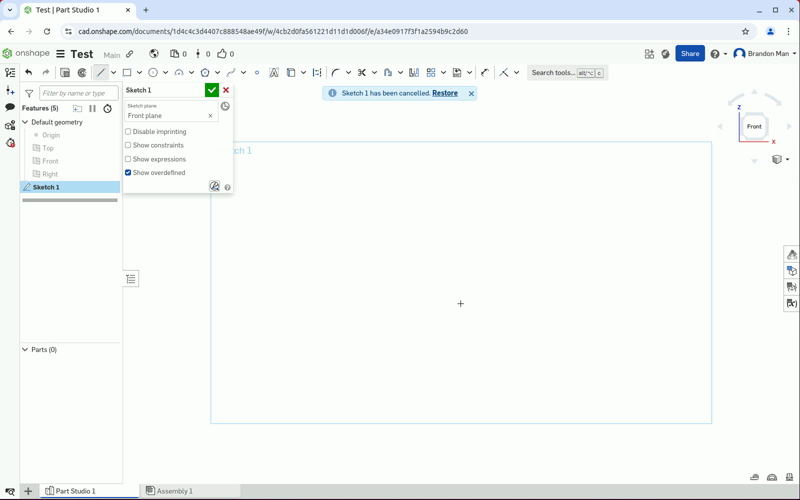
click(460, 303)
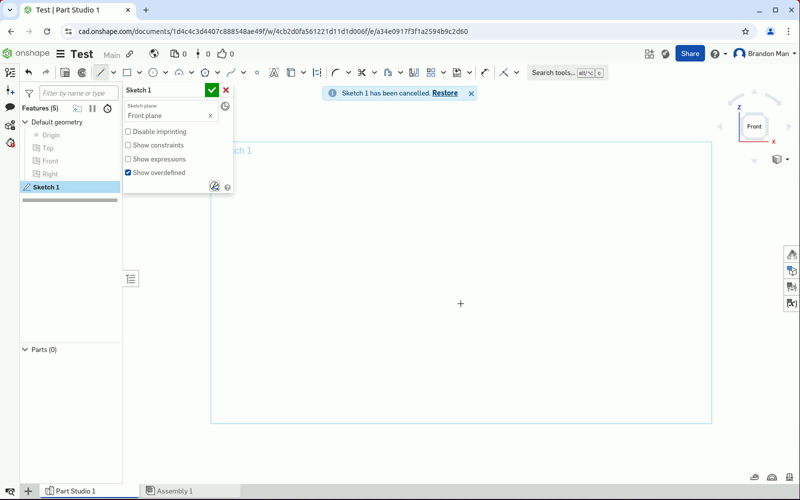
key_up(shift)
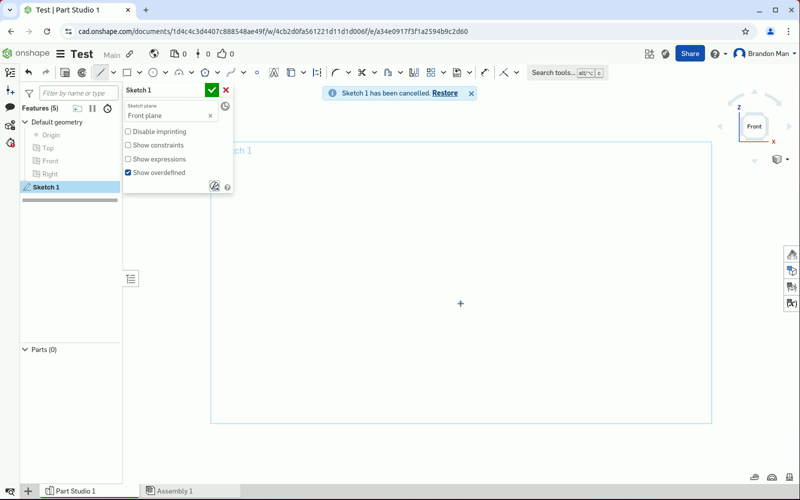
key_down(shift)
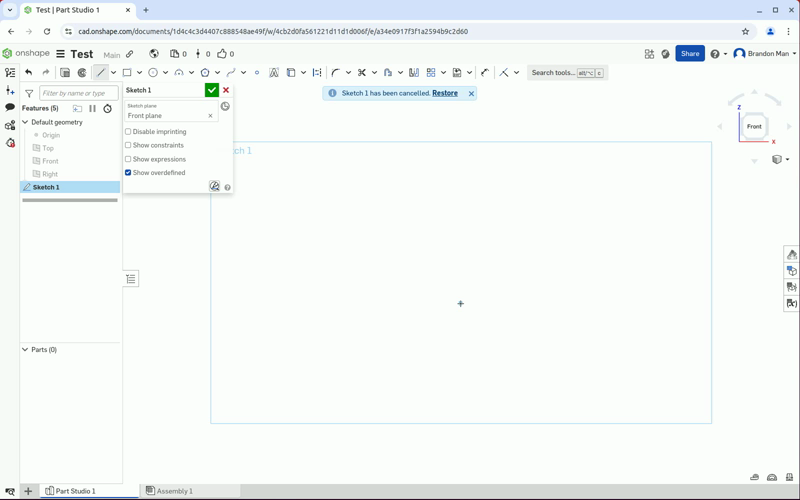
mouse_move(573, 303)
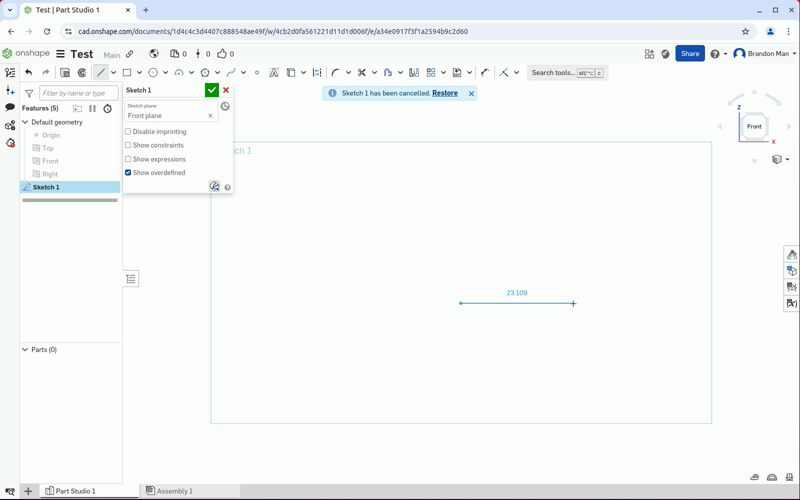
click(573, 303)
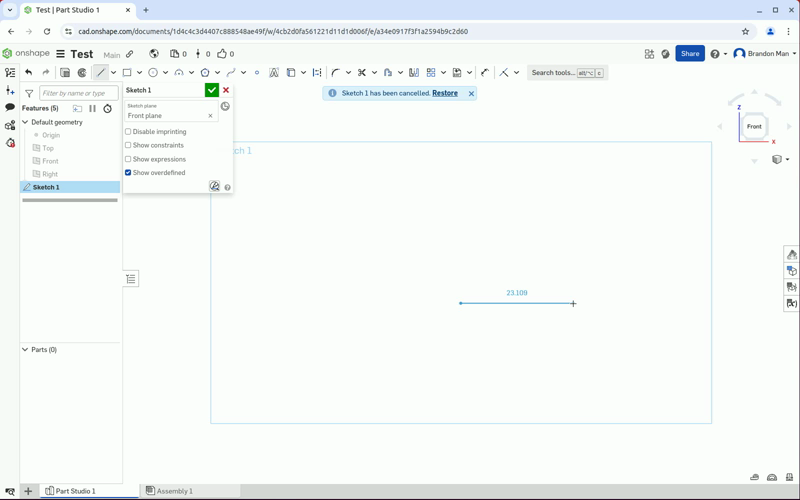
key_up(shift)
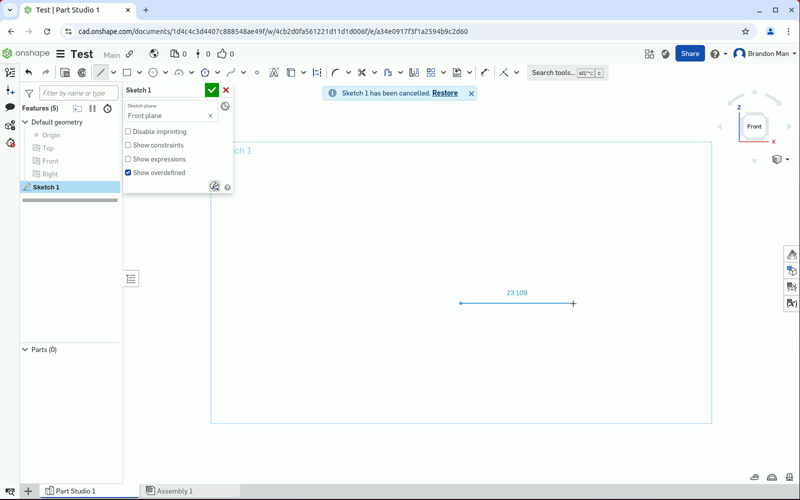
key_down(shift)
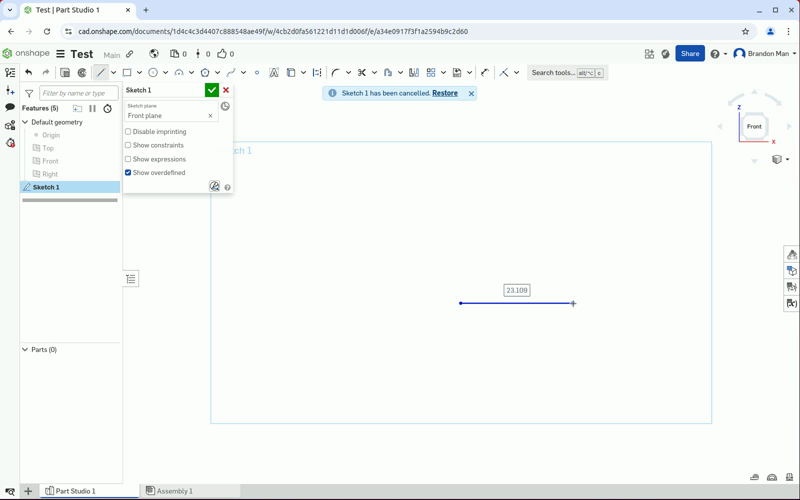
mouse_move(589, 303)
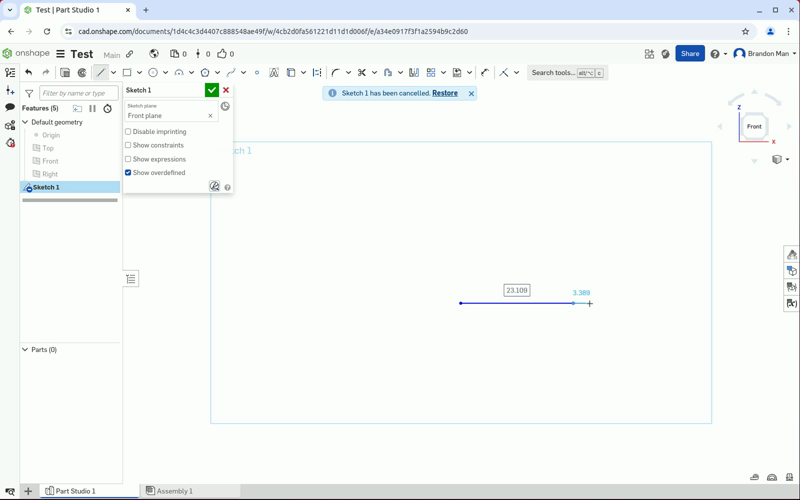
mouse_move(573, 263)
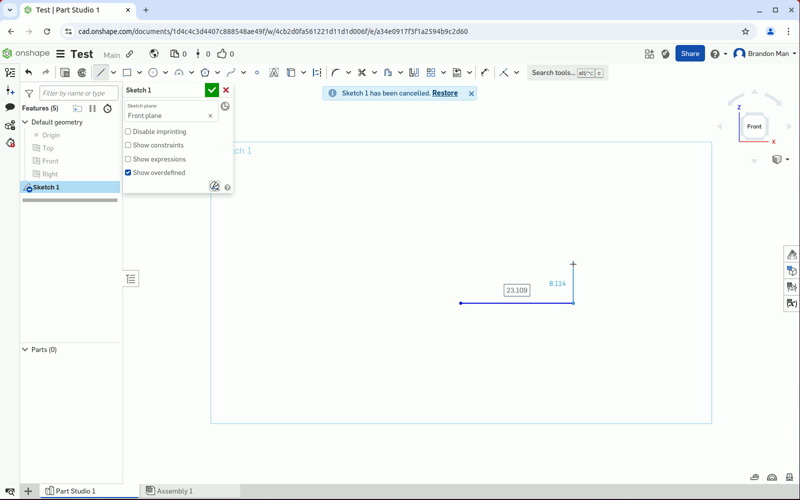
click(573, 263)
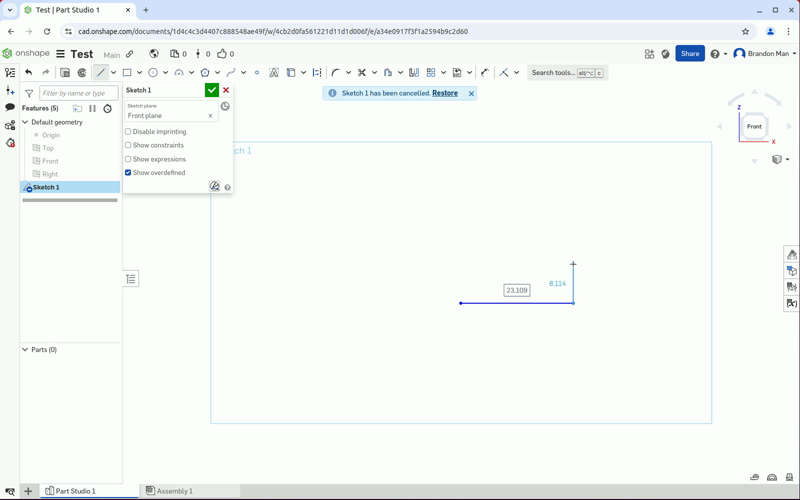
key_up(shift)
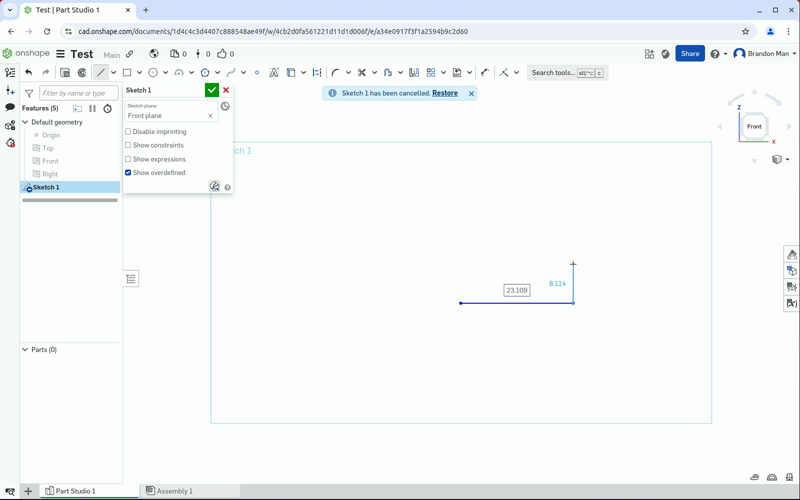
key_down(shift)
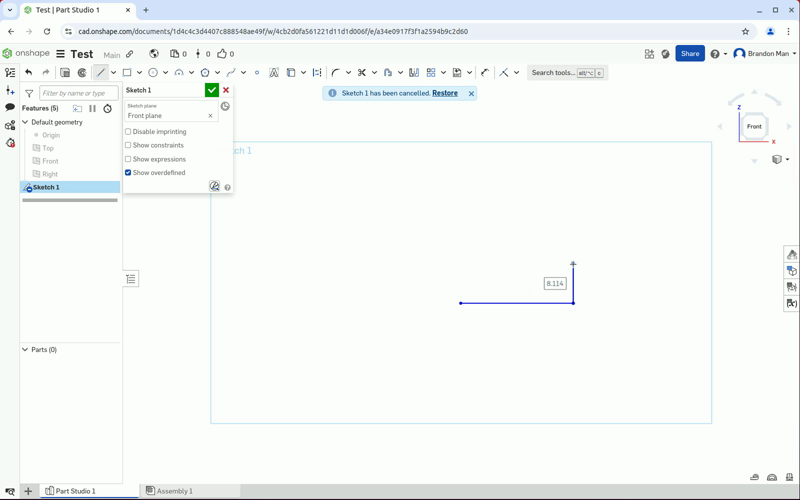
mouse_move(460, 263)
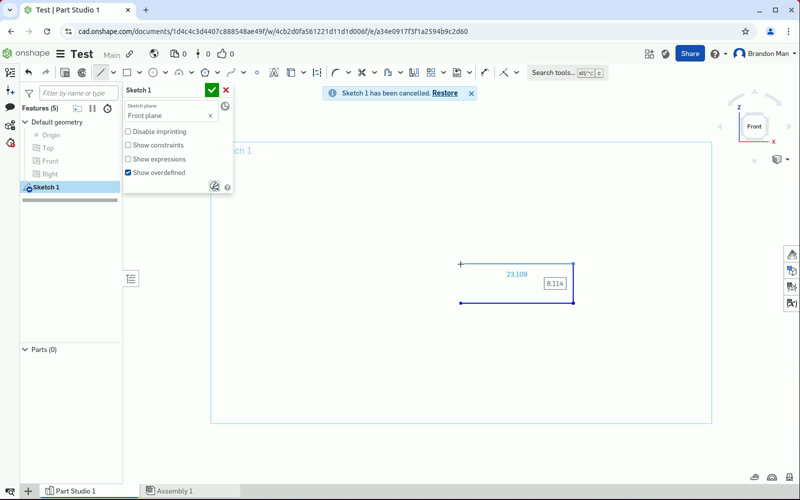
click(460, 263)
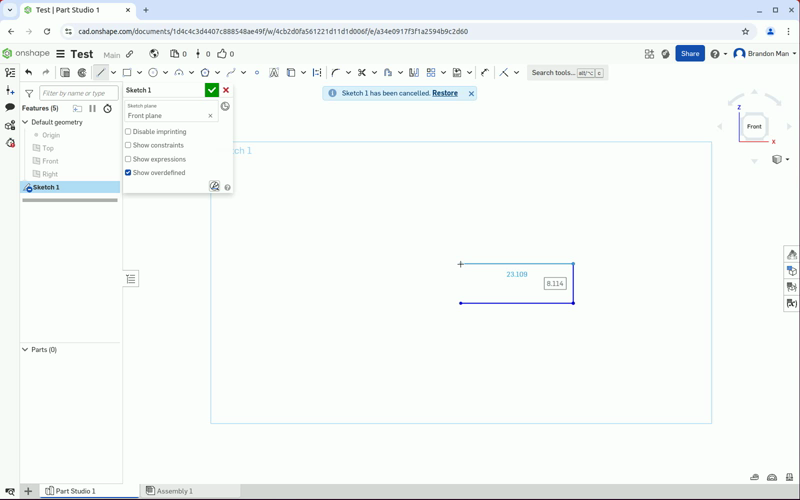
key_up(shift)
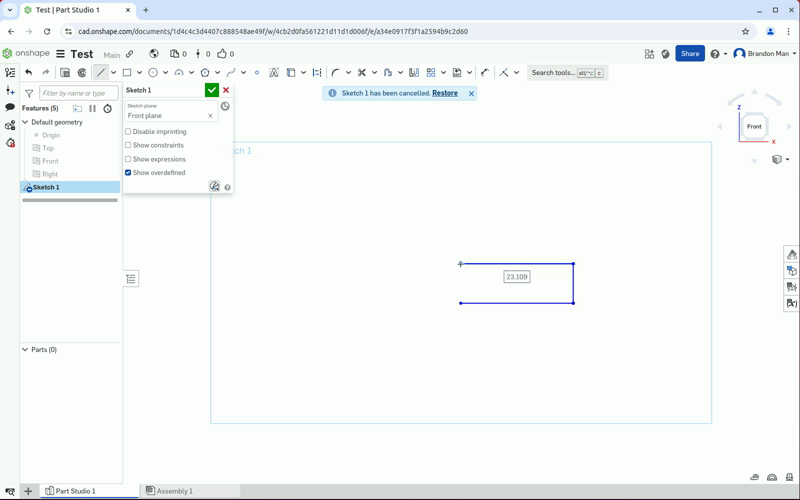
key_down(shift)
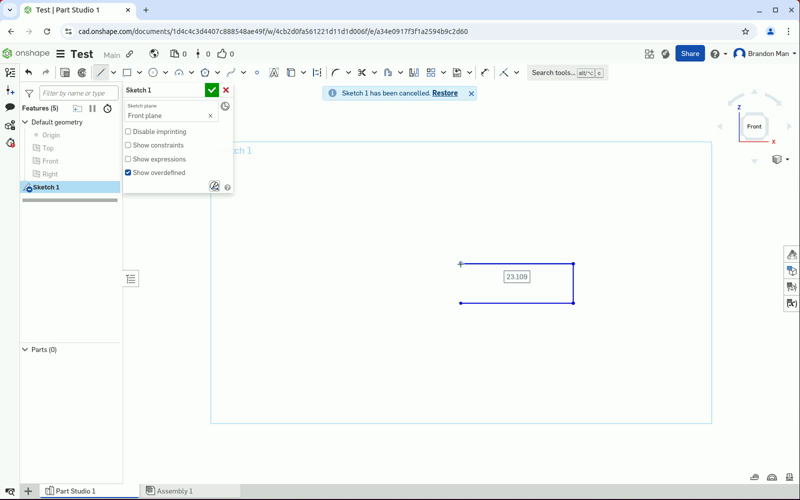
mouse_move(490, 263)
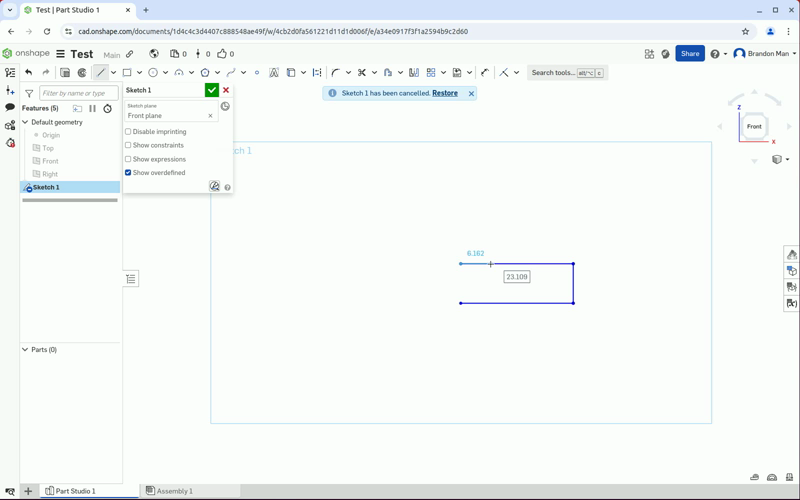
mouse_move(460, 273)
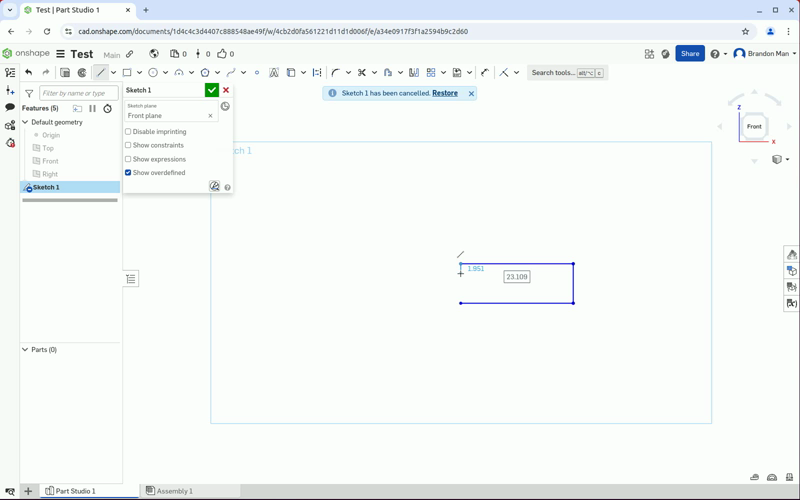
click(460, 273)
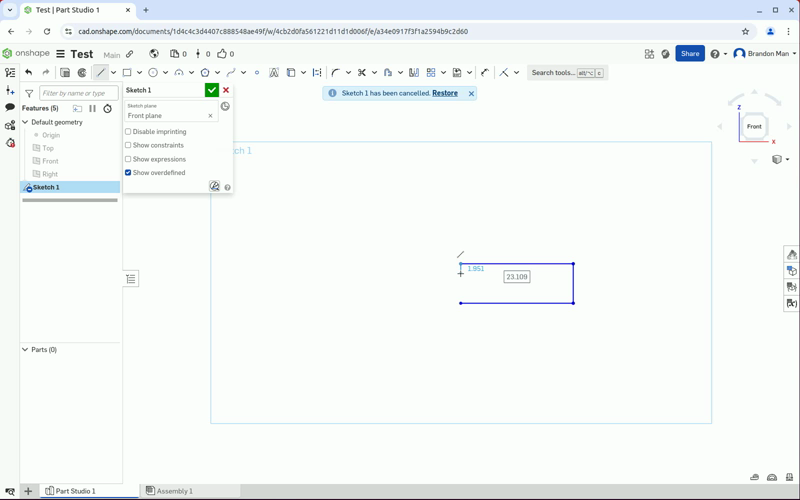
key_up(shift)
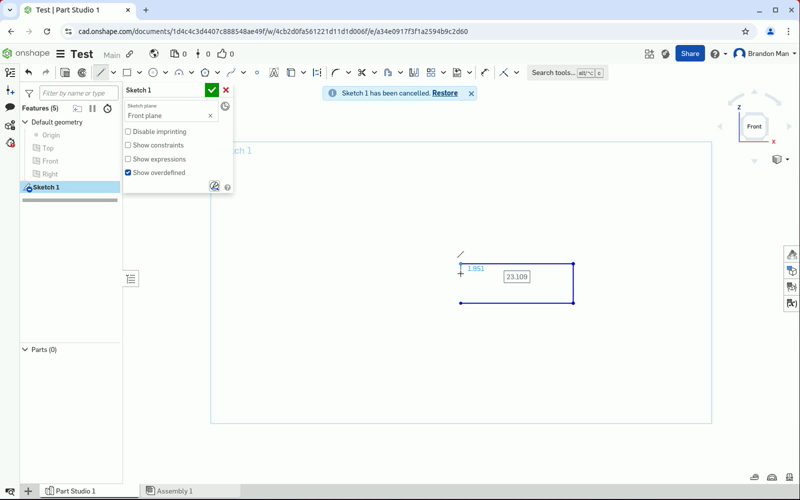
key_down(shift)
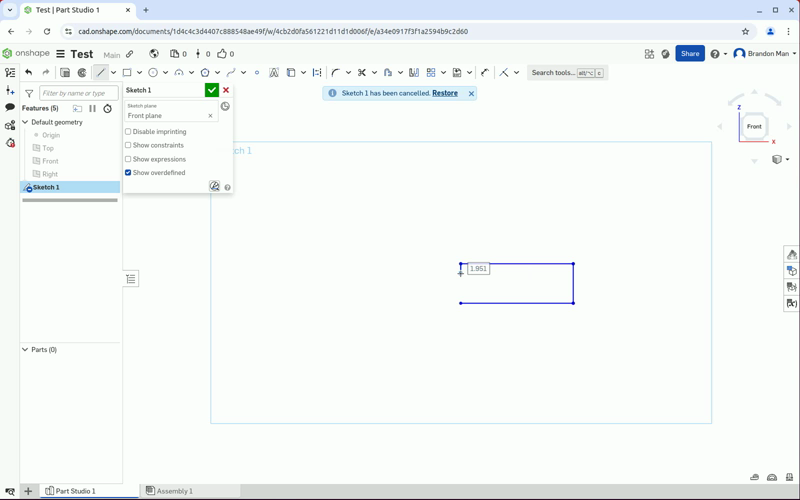
mouse_move(490, 273)
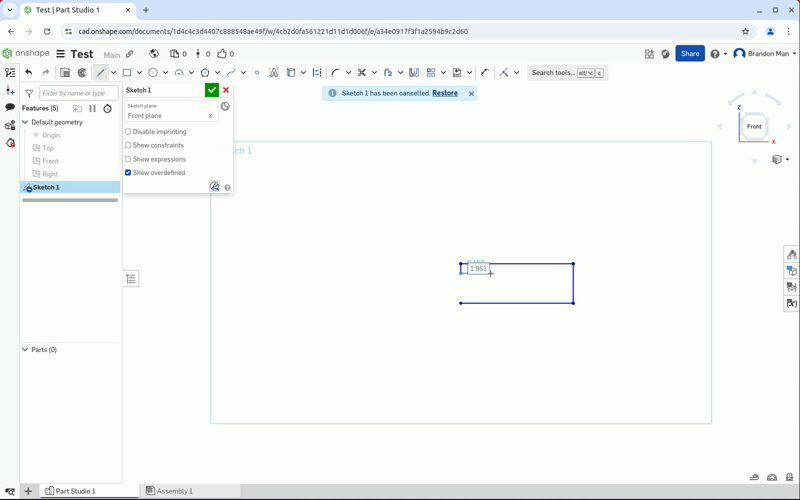
mouse_move(463, 273)
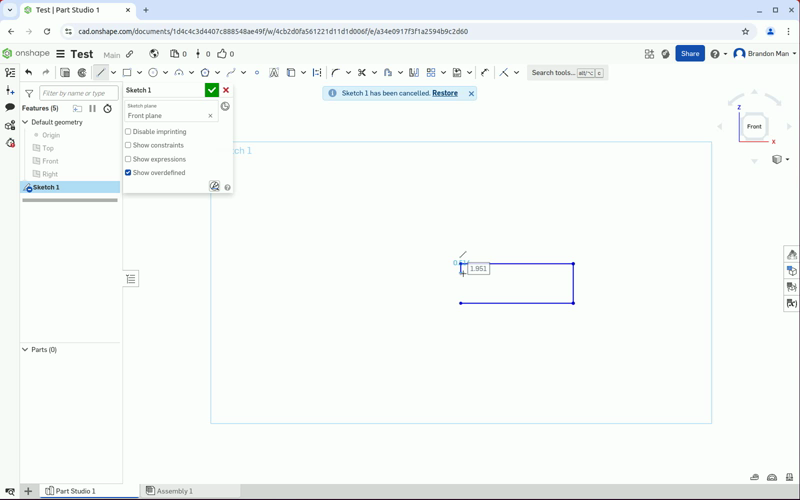
scroll(6)
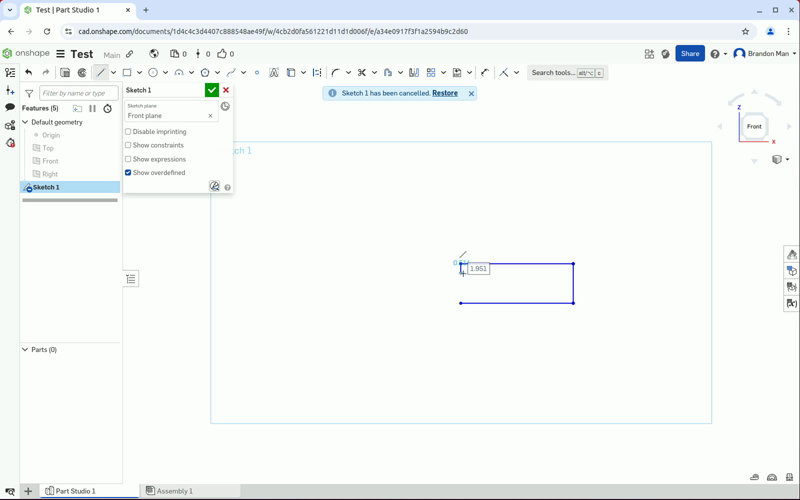
scroll(6)
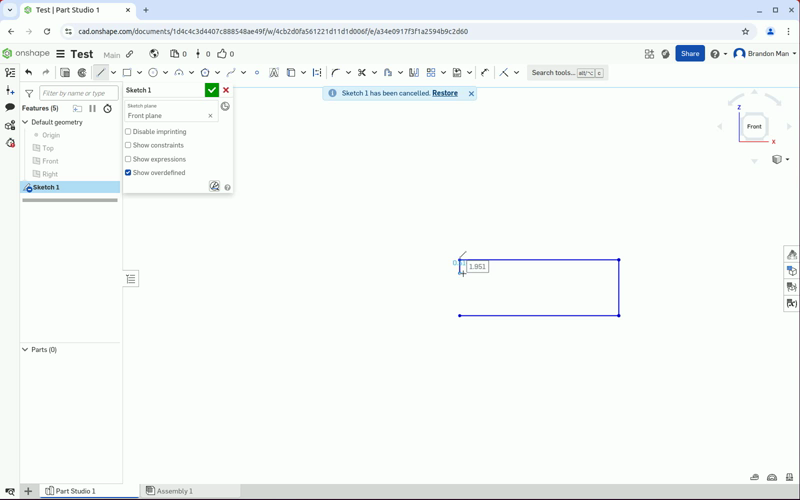
scroll(6)
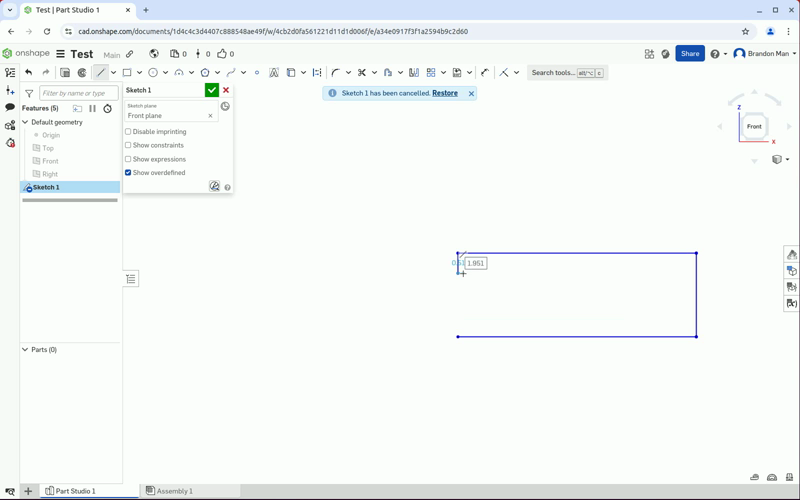
scroll(6)
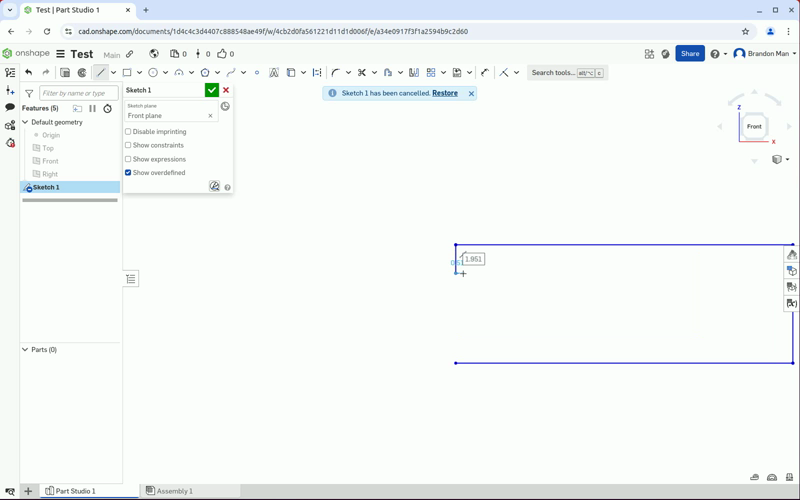
scroll(6)
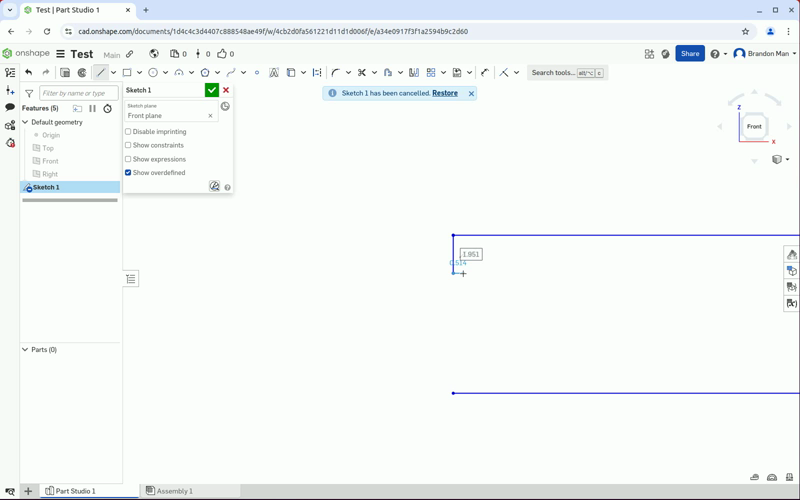
scroll(6)
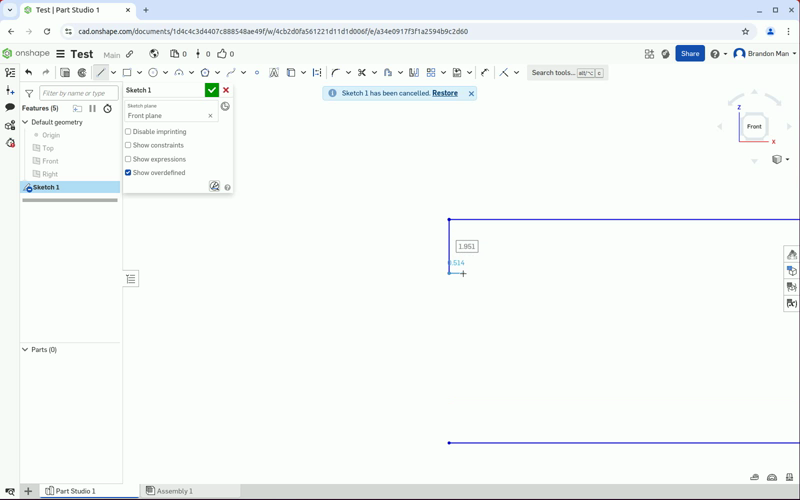
scroll(6)
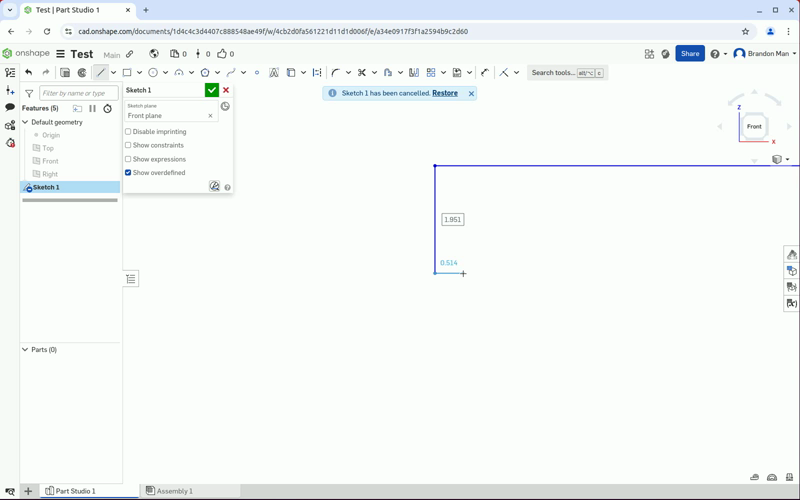
click(463, 273)
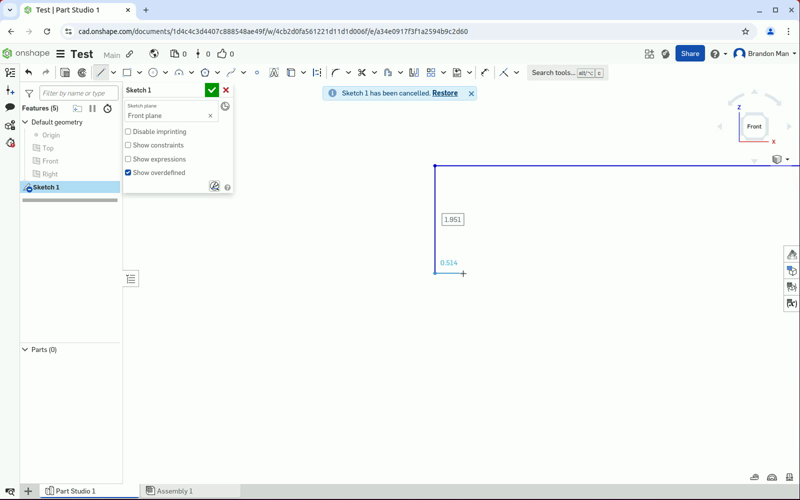
scroll(-6)
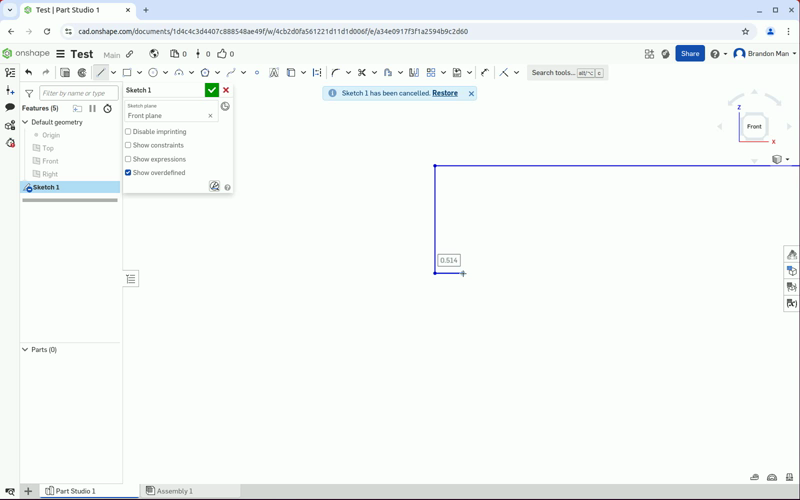
scroll(-6)
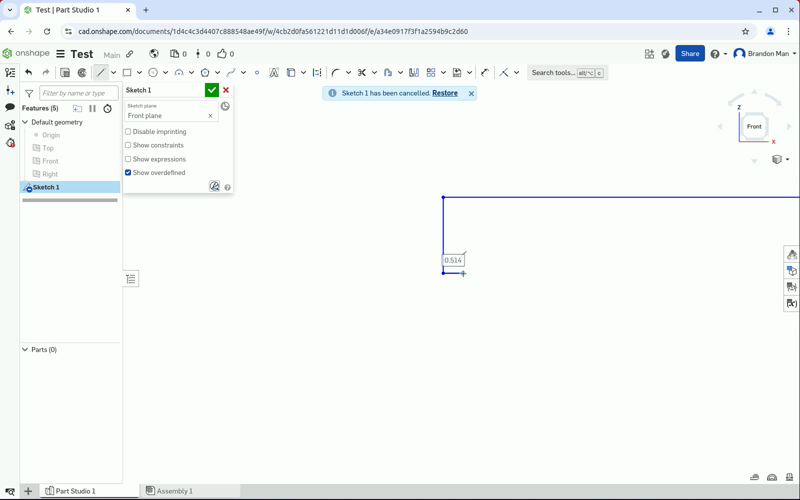
scroll(-6)
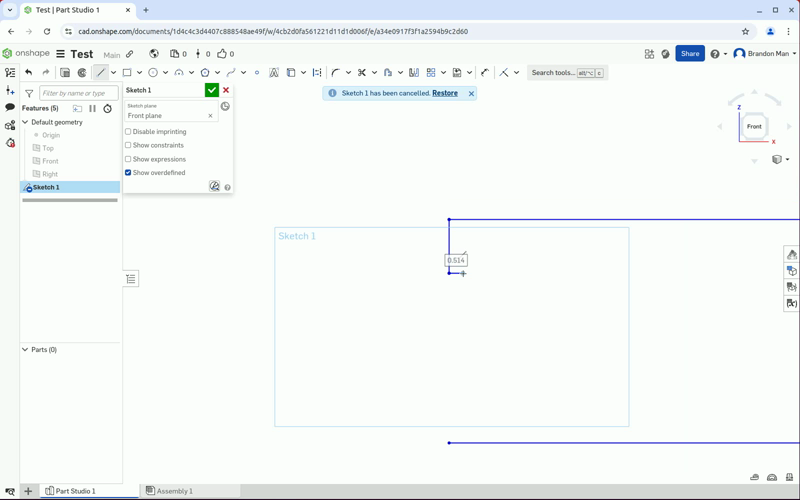
scroll(-6)
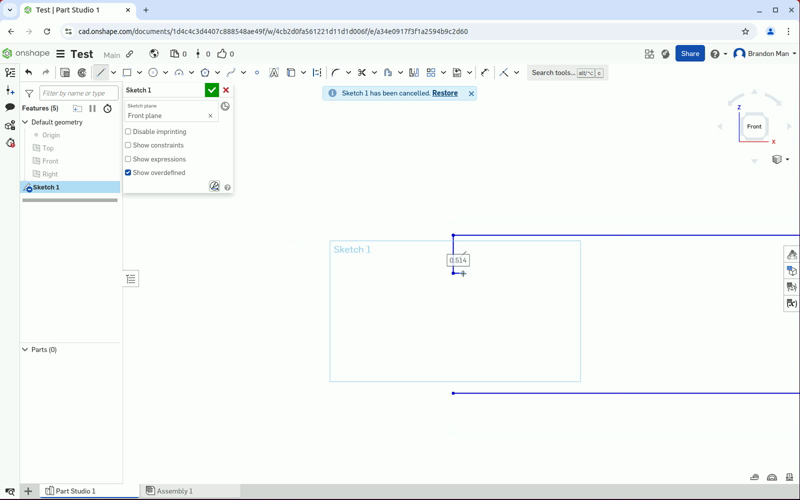
scroll(-6)
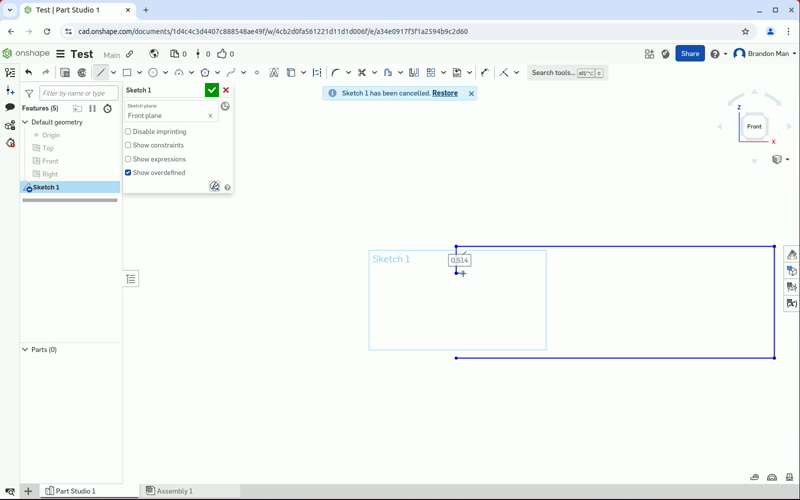
scroll(-6)
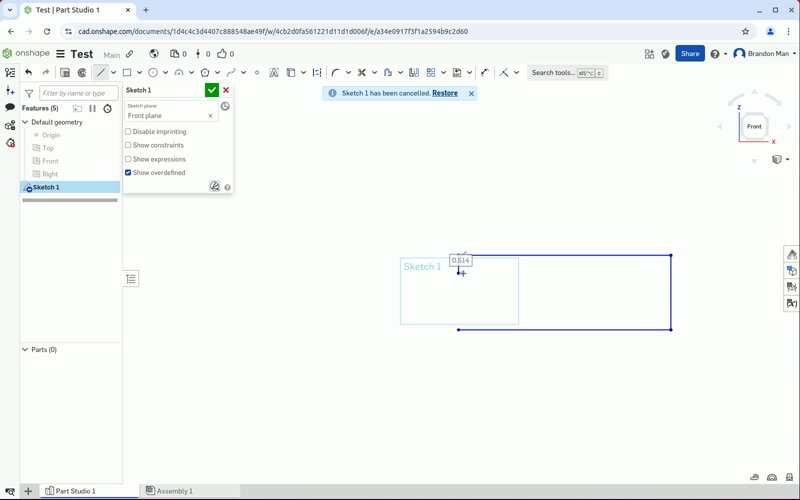
scroll(-6)
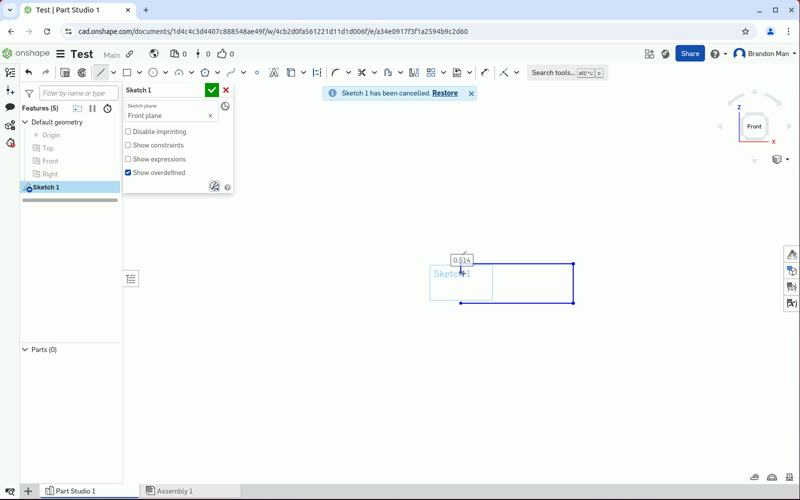
key_up(shift)
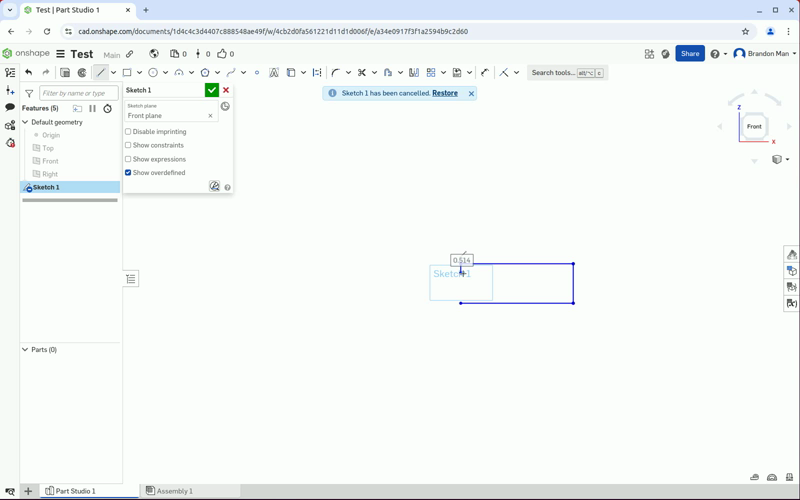
key_down(shift)
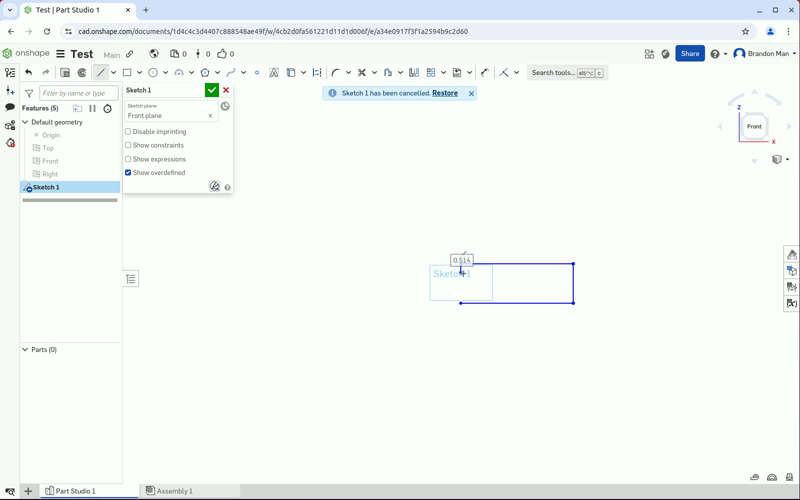
mouse_move(493, 273)
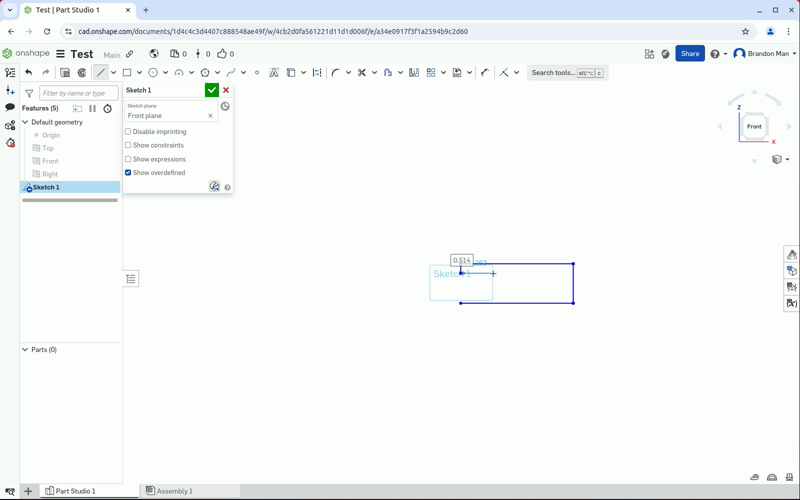
mouse_move(463, 282)
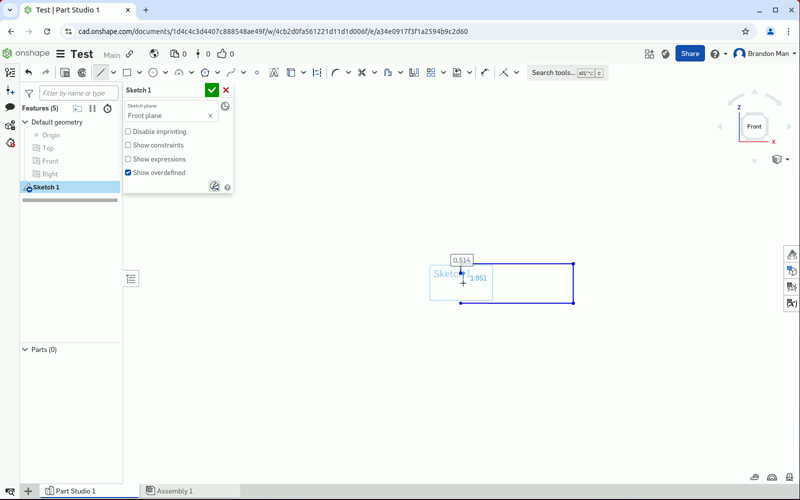
click(463, 282)
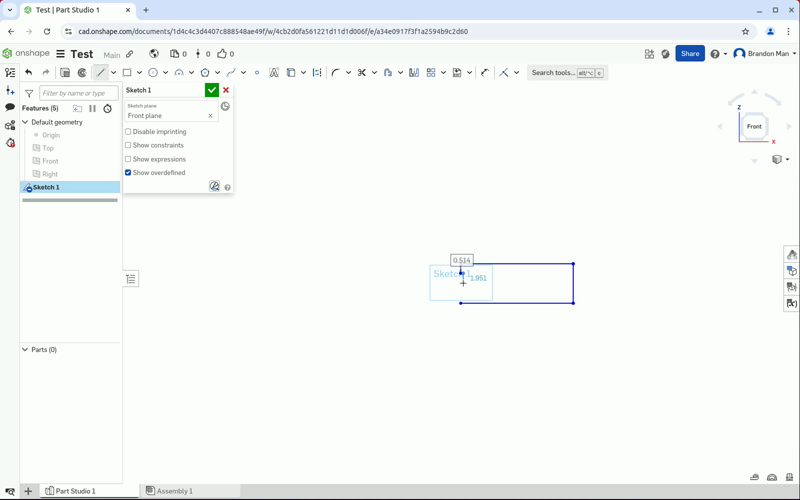
key_up(shift)
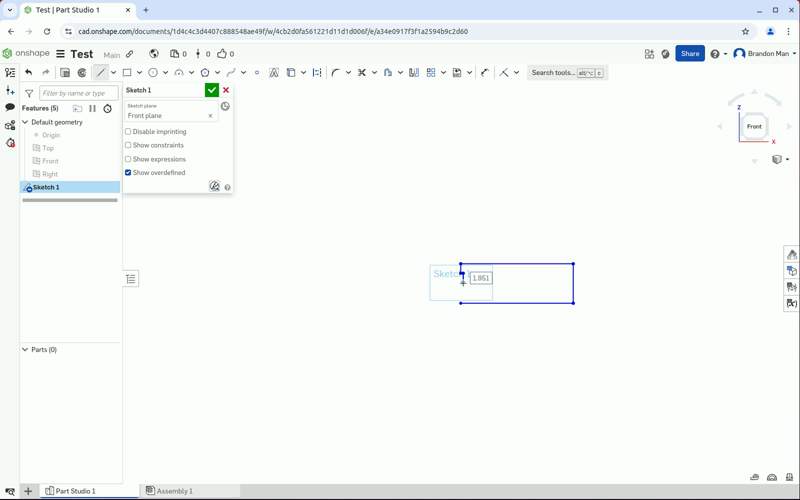
key_down(shift)
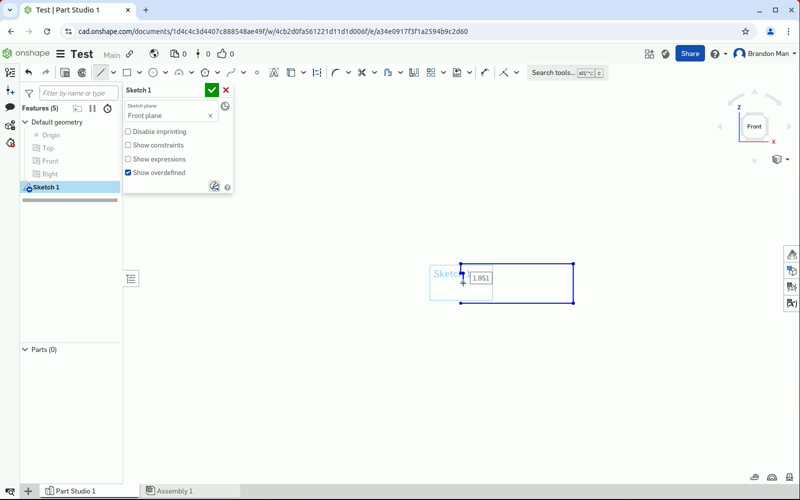
mouse_move(493, 282)
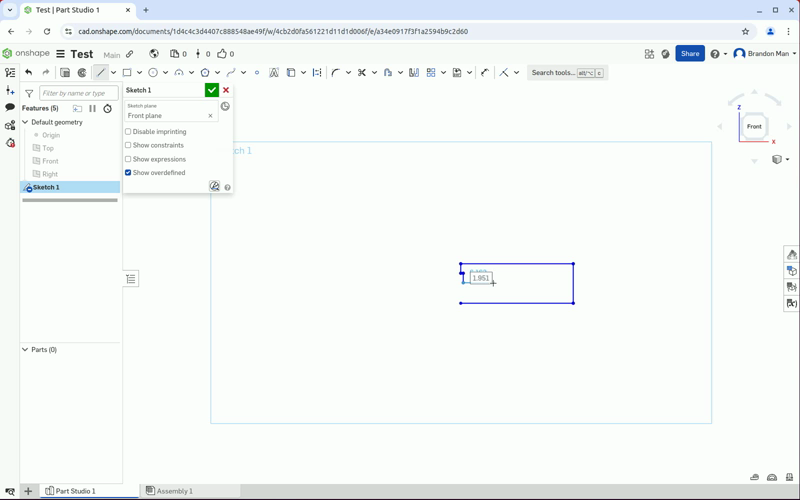
mouse_move(463, 293)
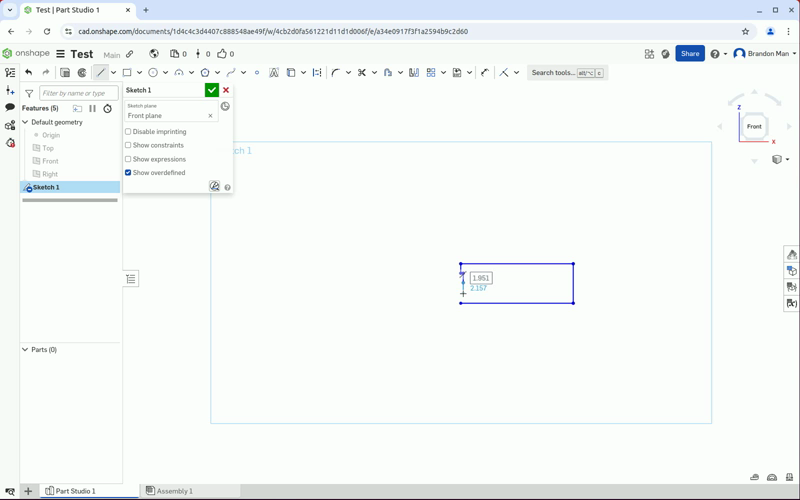
click(463, 293)
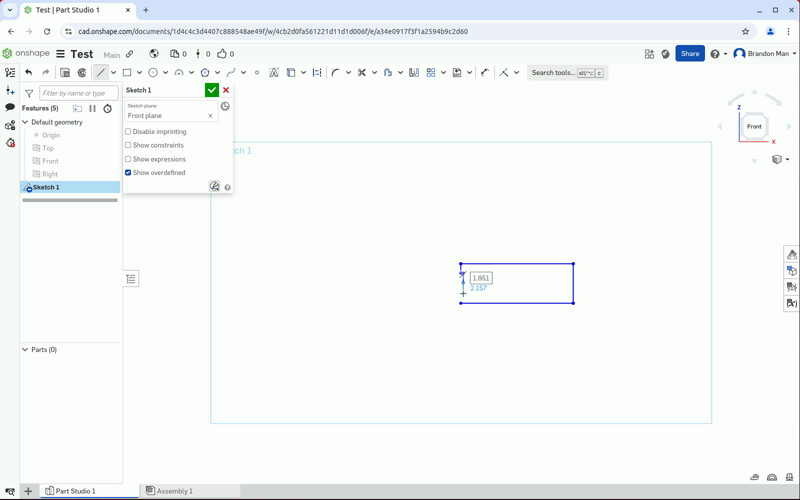
key_up(shift)
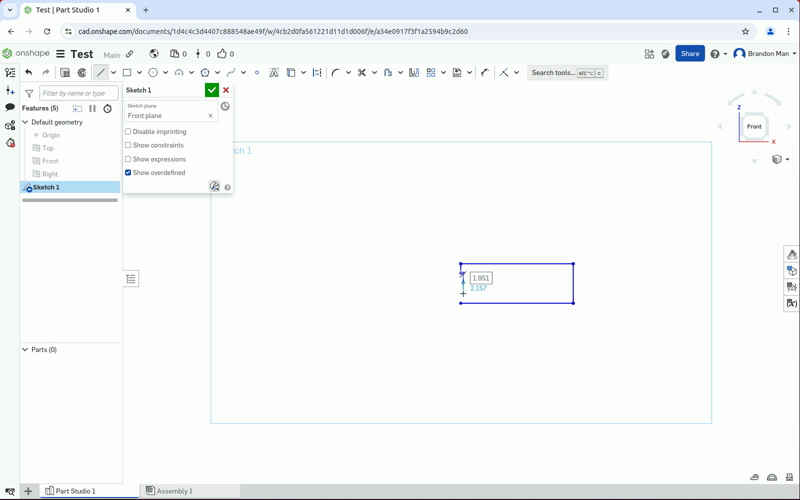
key_down(shift)
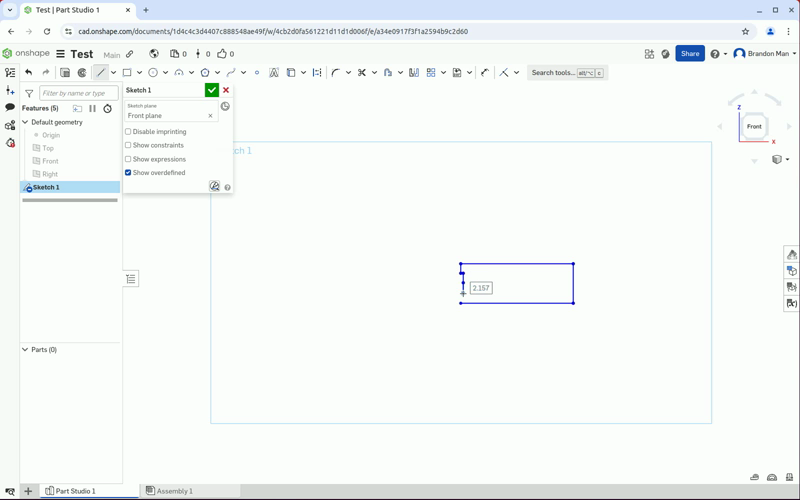
mouse_move(493, 293)
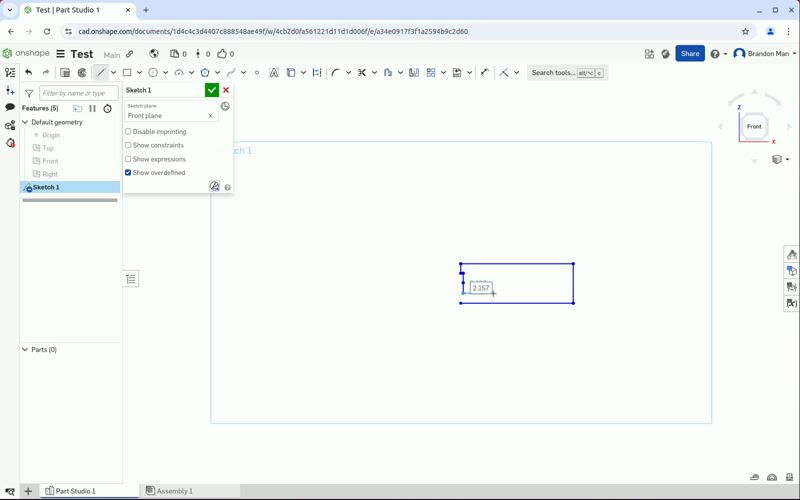
mouse_move(460, 293)
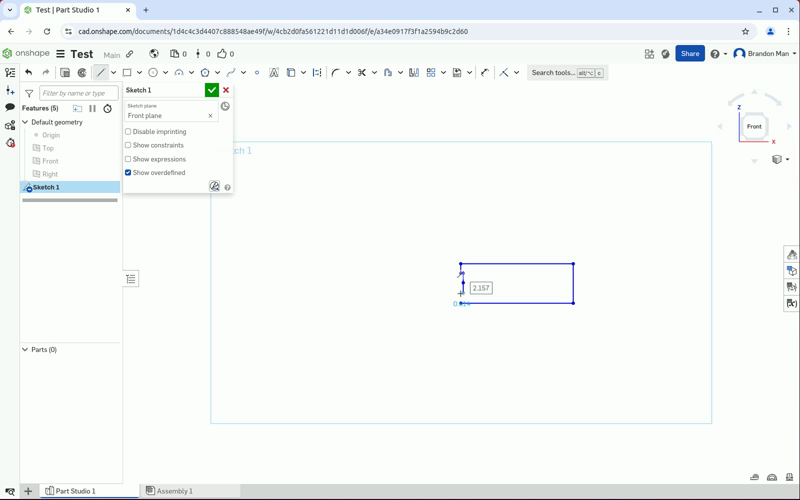
scroll(6)
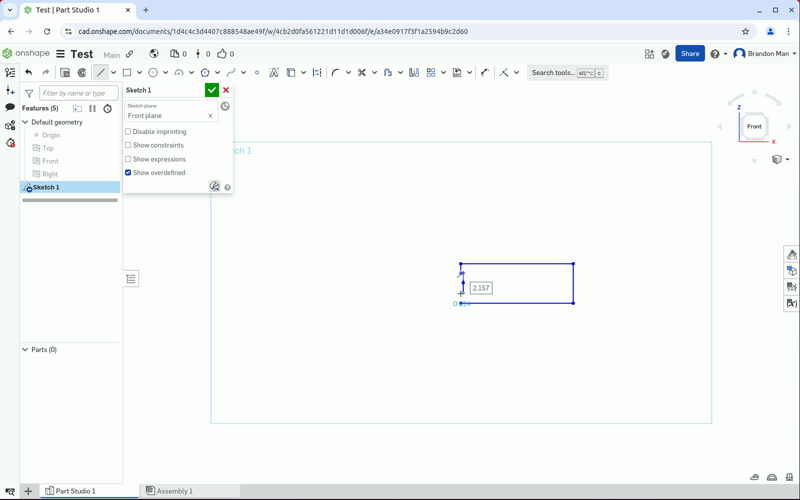
scroll(6)
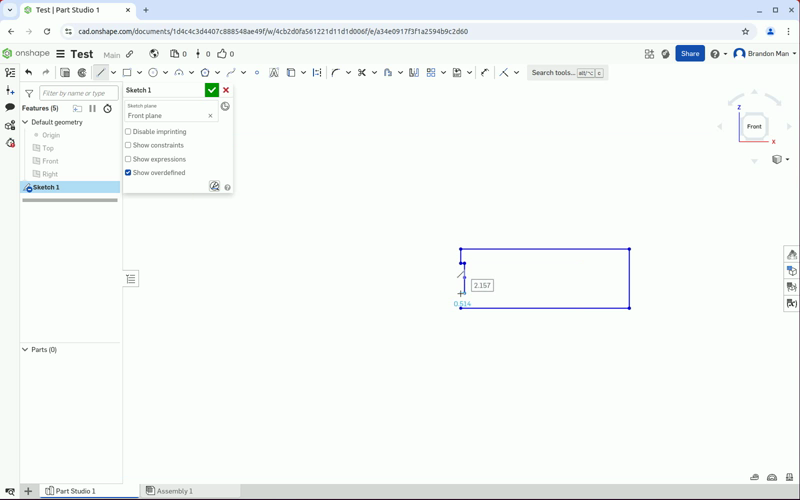
scroll(6)
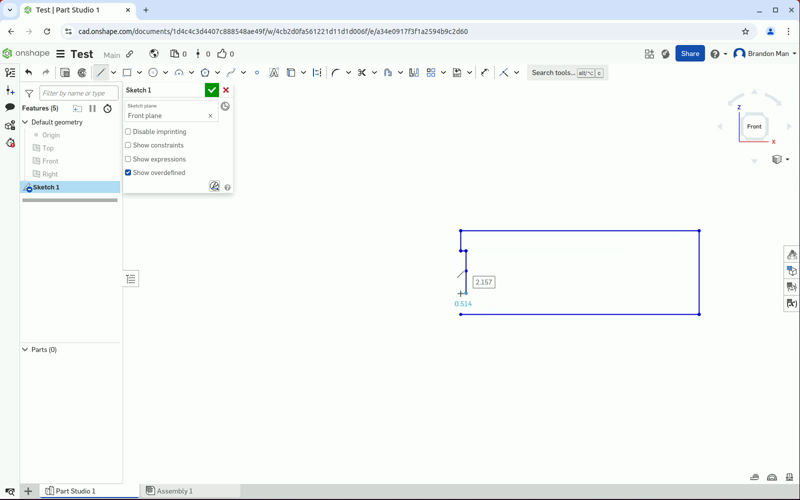
scroll(6)
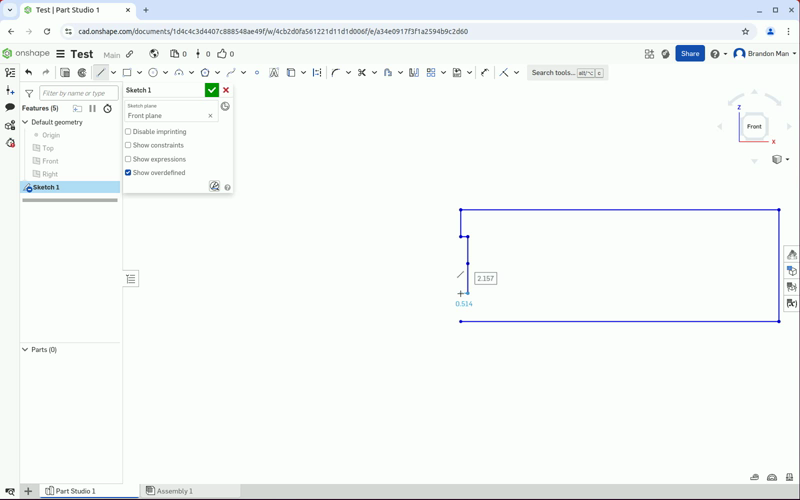
scroll(6)
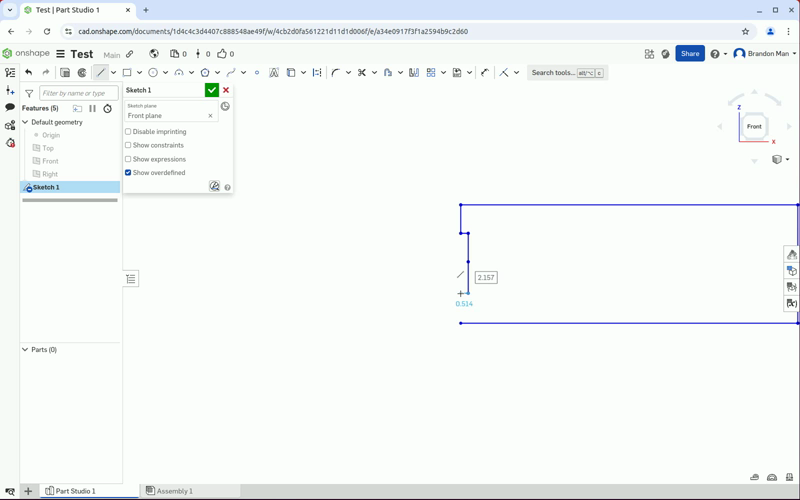
scroll(6)
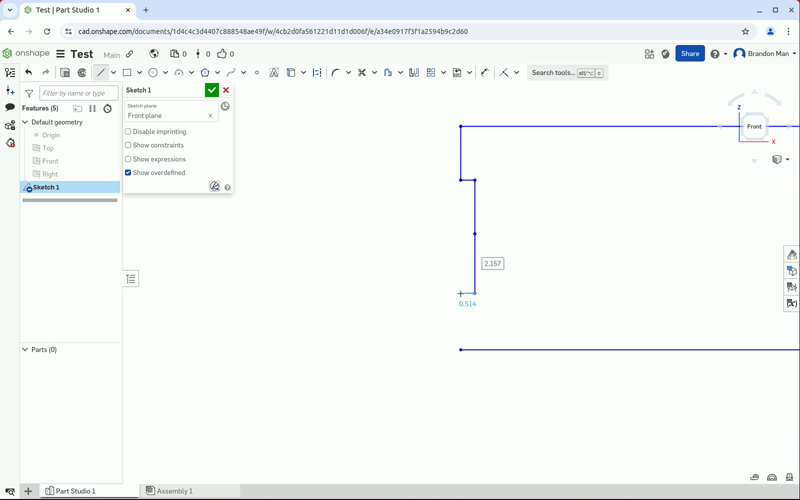
scroll(6)
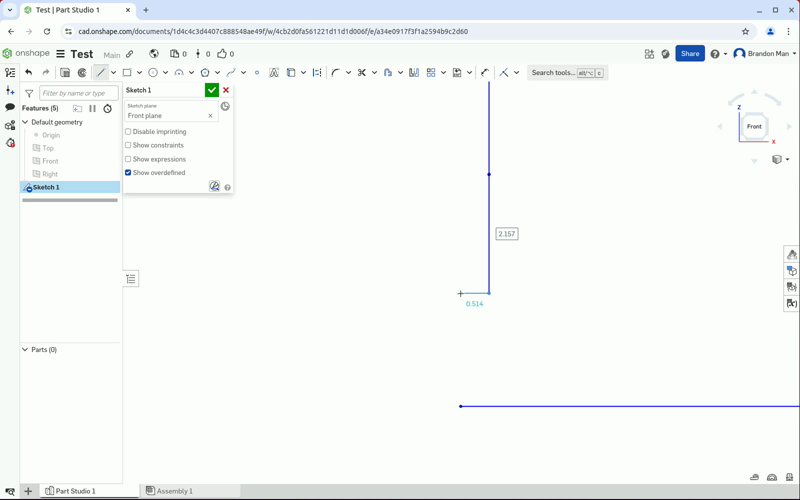
click(460, 293)
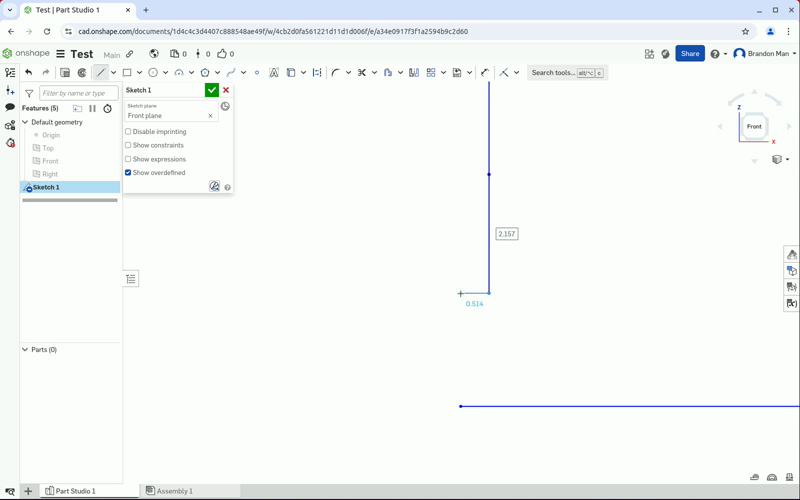
scroll(-6)
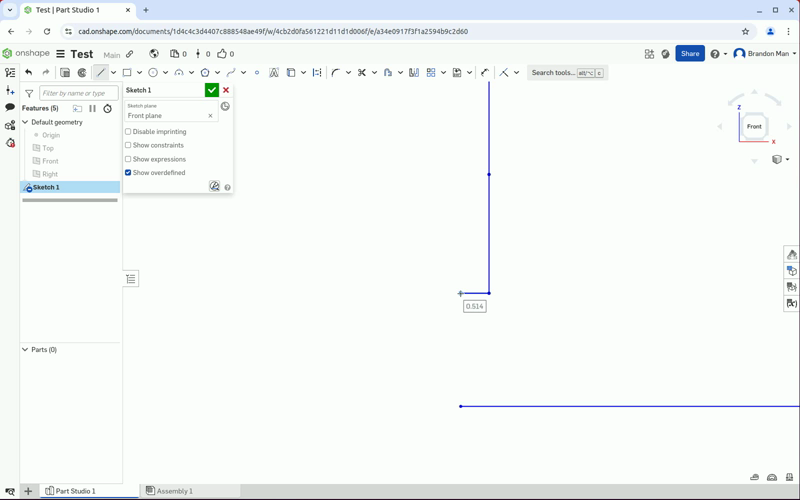
scroll(-6)
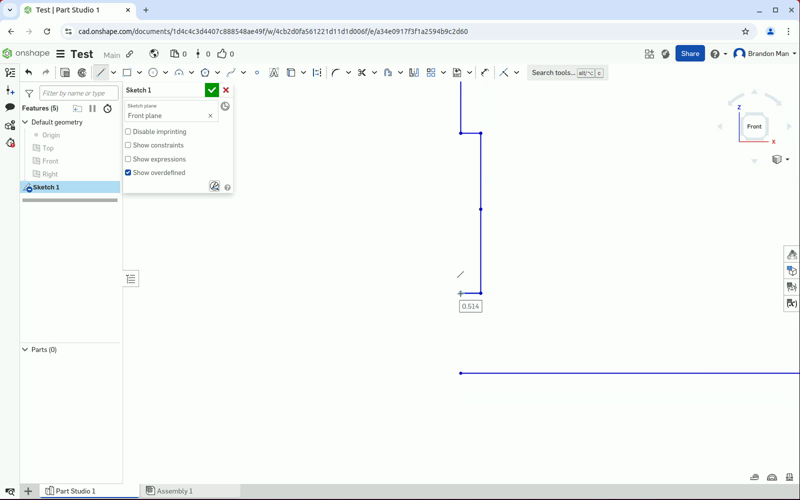
scroll(-6)
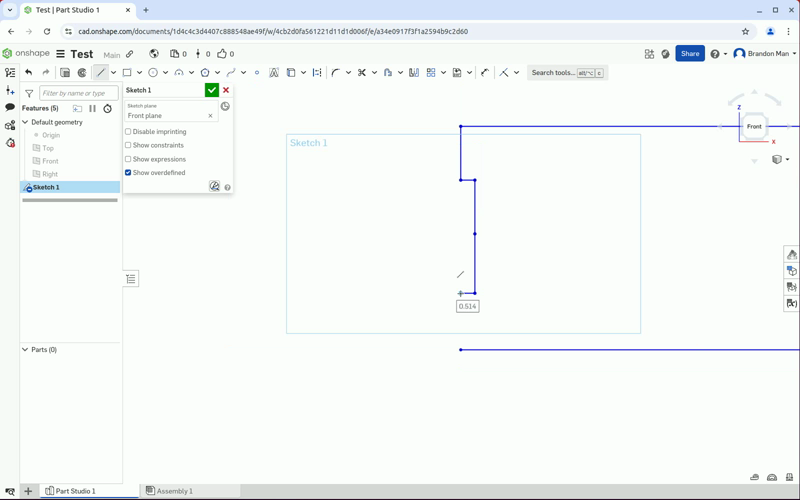
scroll(-6)
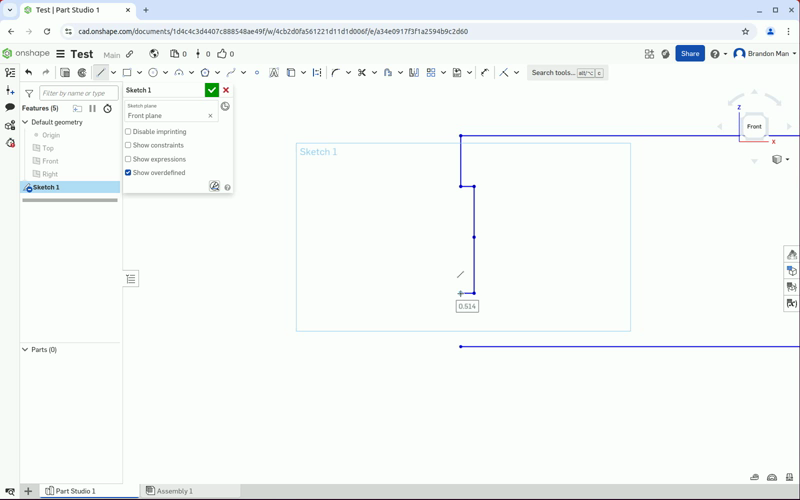
scroll(-6)
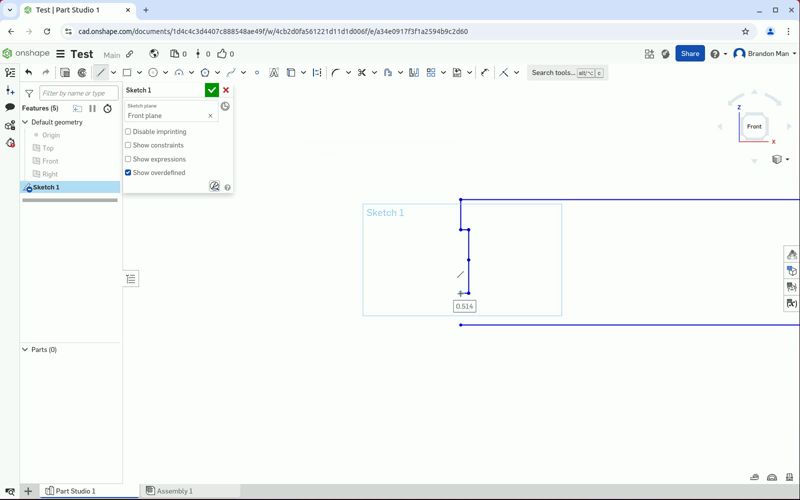
scroll(-6)
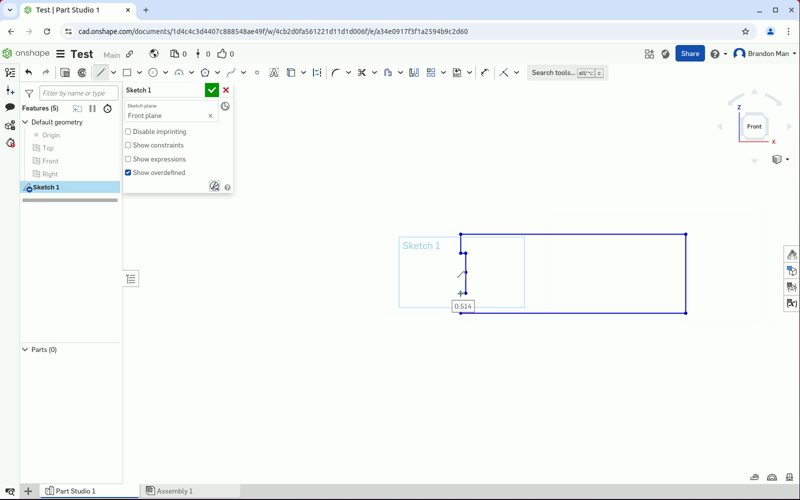
scroll(-6)
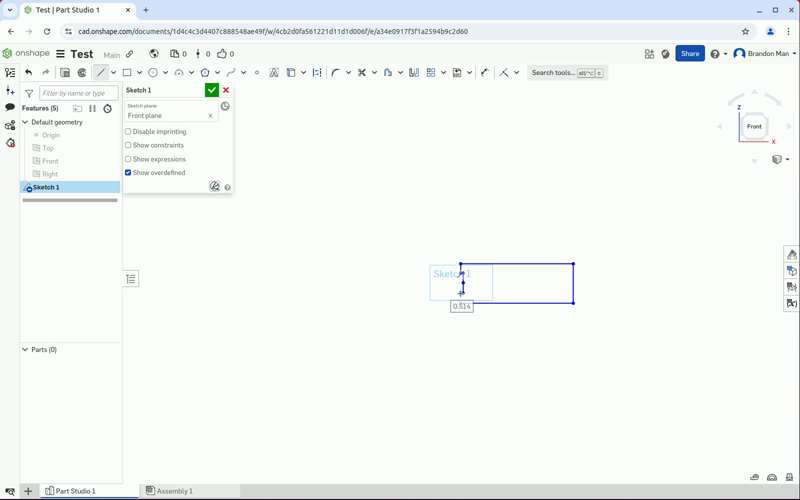
key_up(shift)
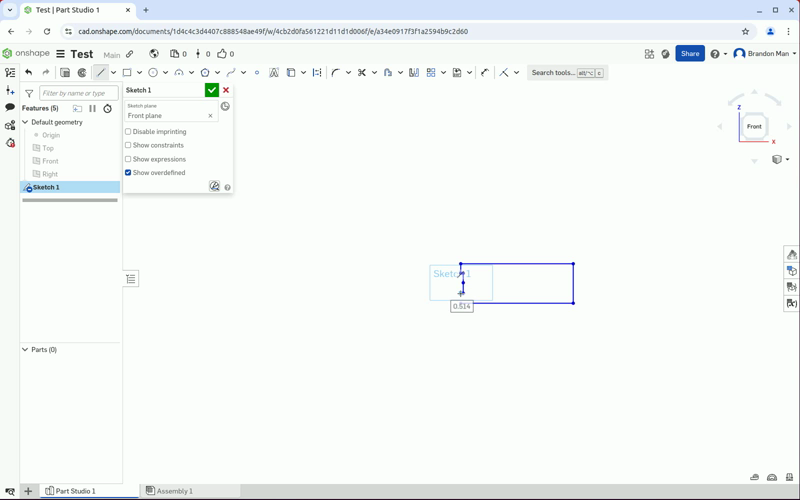
mouse_move(490, 293)
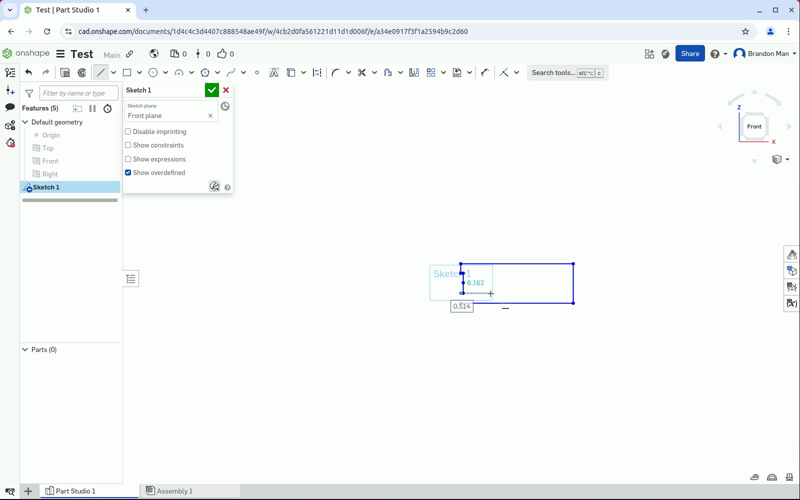
key_down(shift)
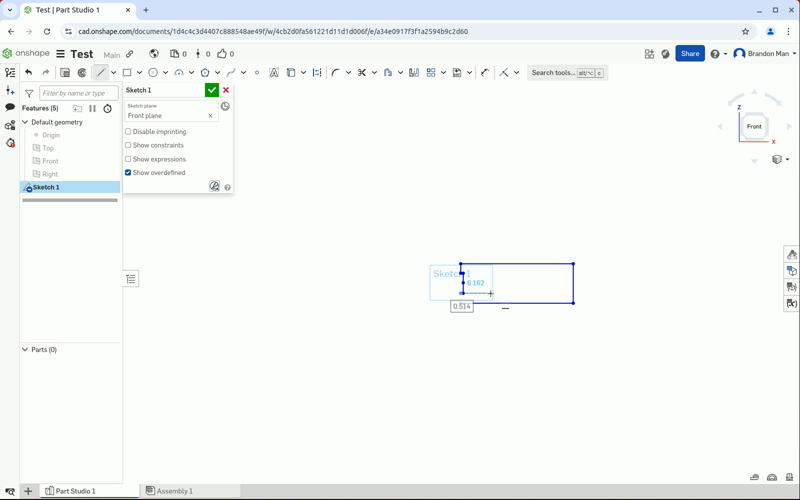
mouse_move(460, 303)
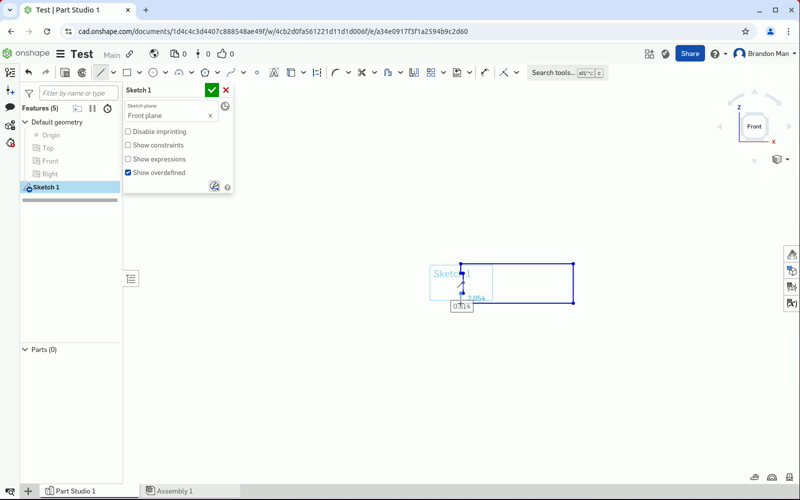
key_up(shift)
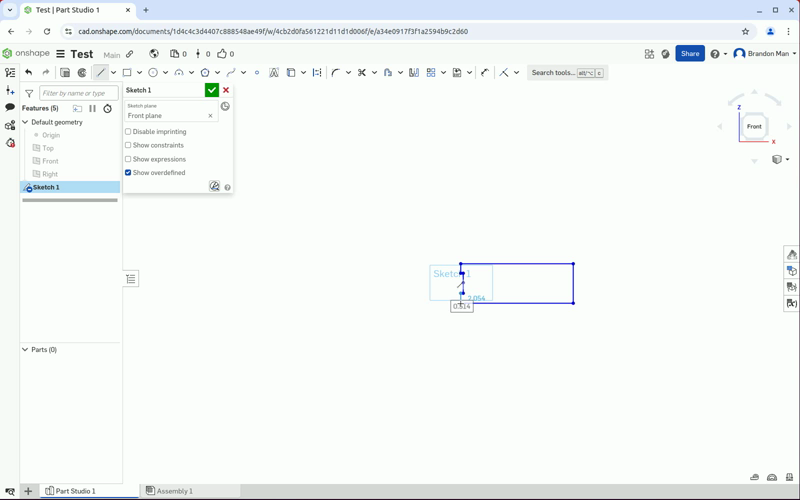
click(460, 303)
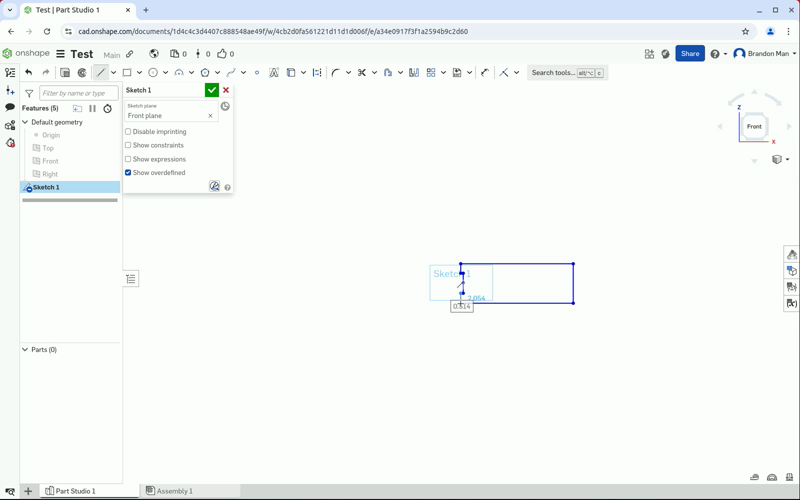
key(esc)
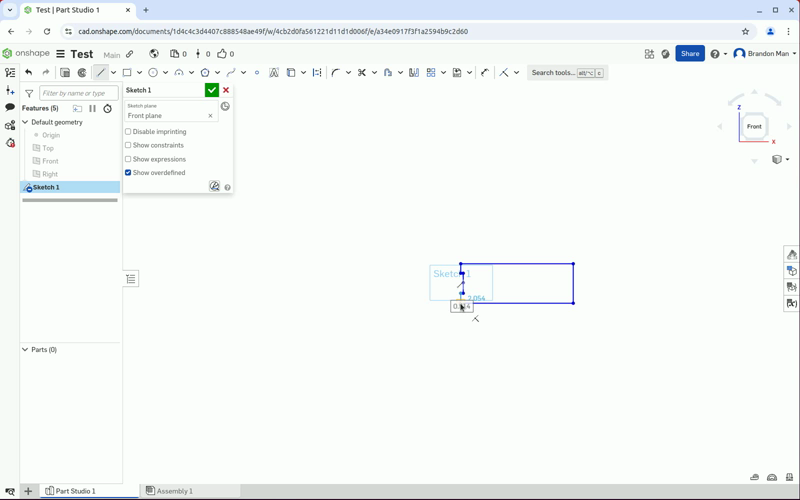
mouse_move(568, 279)
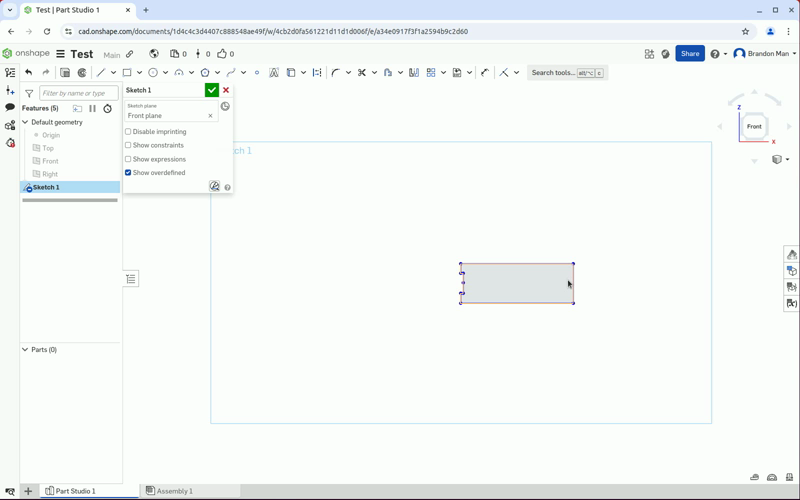
click(568, 279)
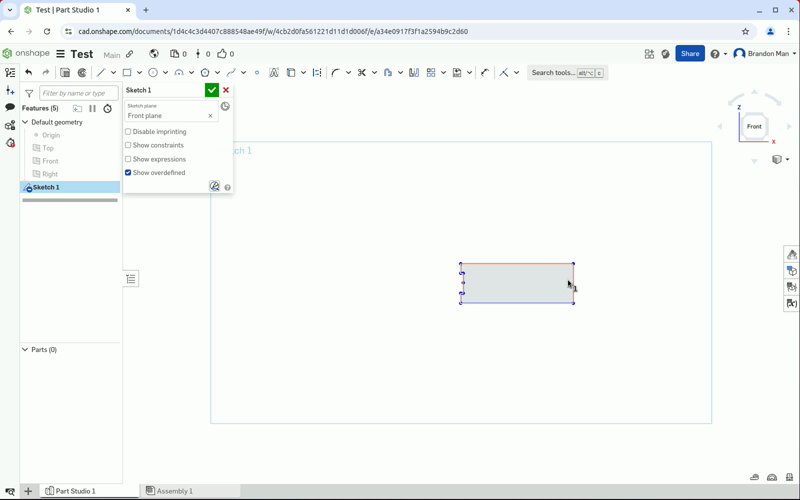
mouse_move(73, 352)
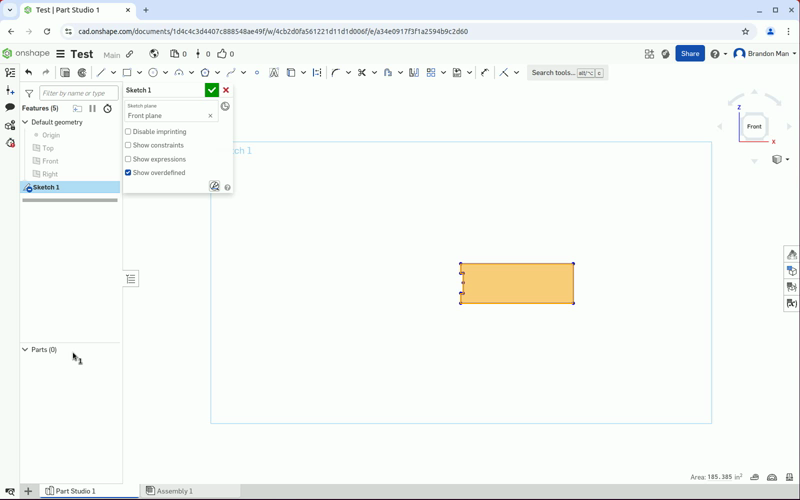
key(shift+y)
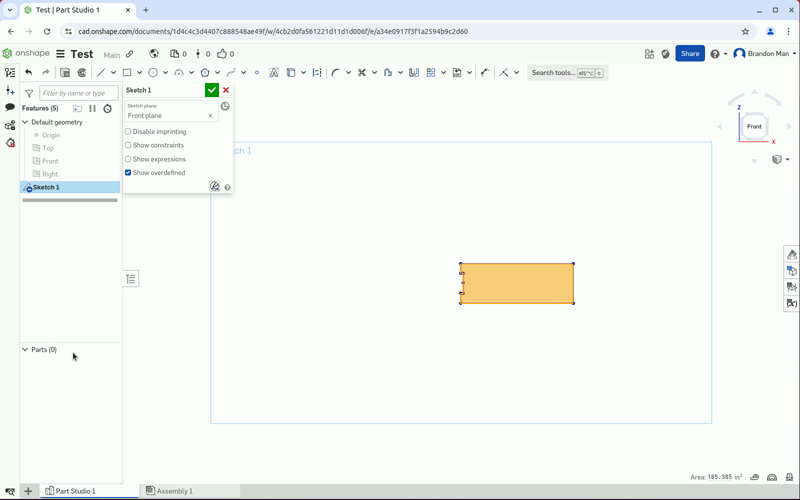
key(shift+e)
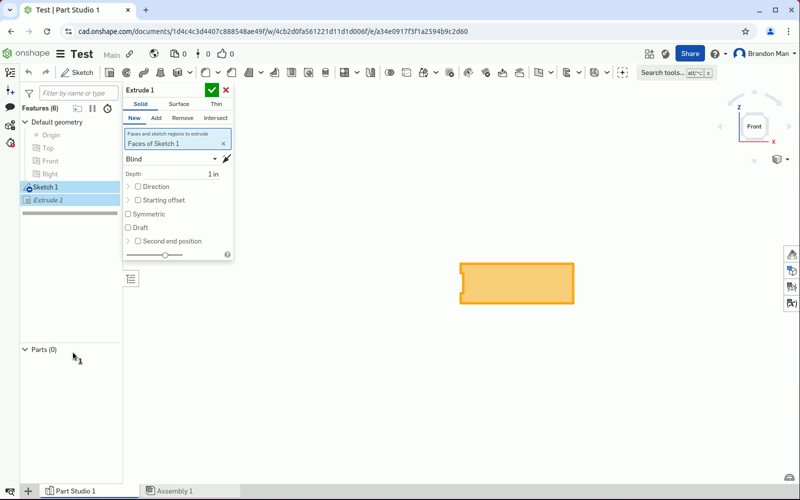
mouse_move(143, 106)
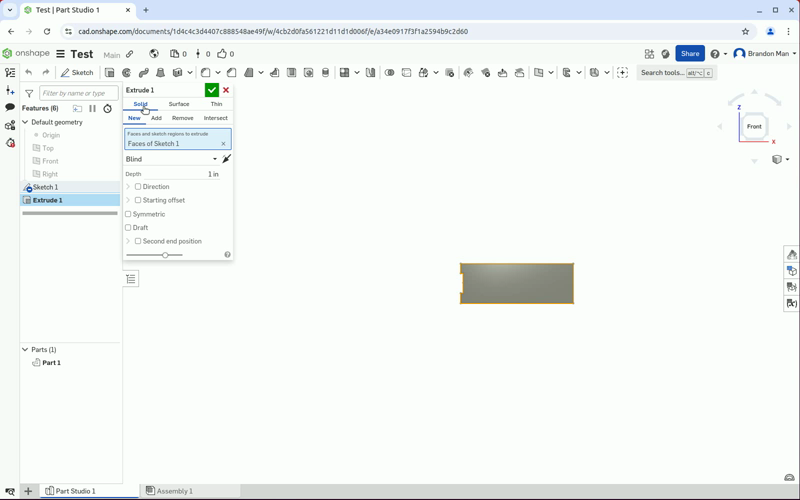
click(143, 106)
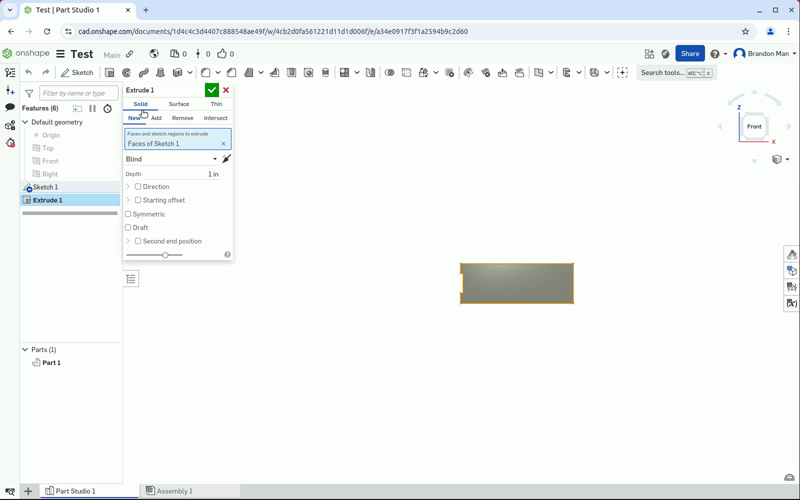
mouse_move(137, 120)
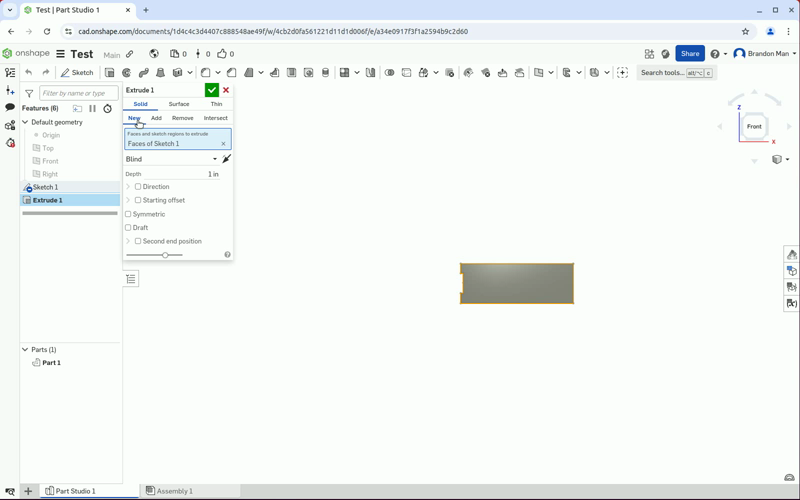
click(137, 120)
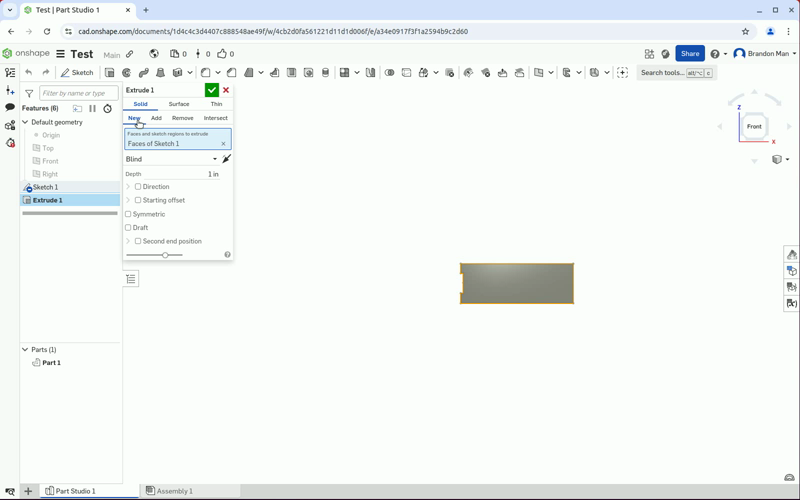
key(tab, 4)
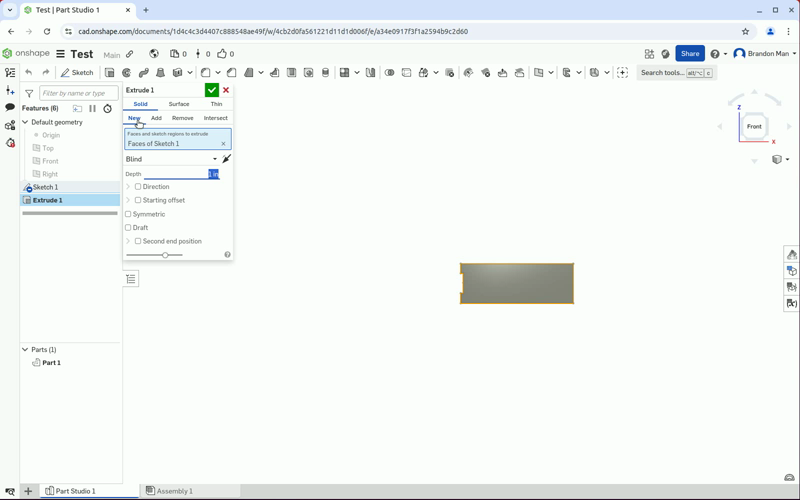
text(0.722)
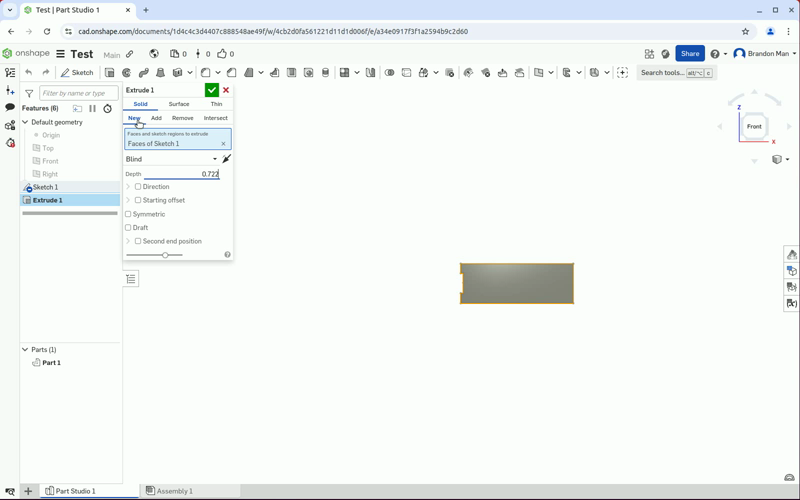
key(enter)
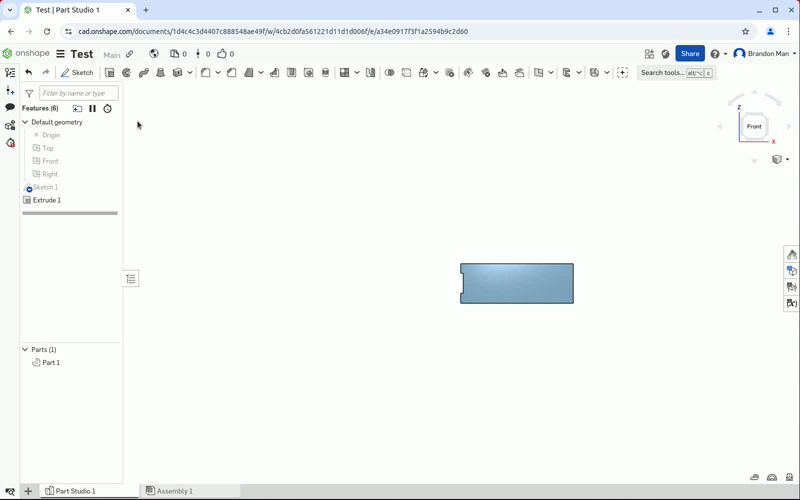
key(shift+h)
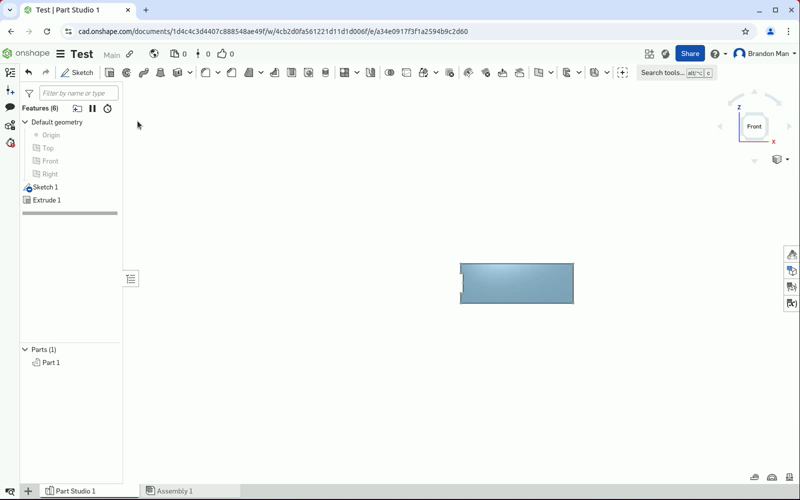
key(shift+h)
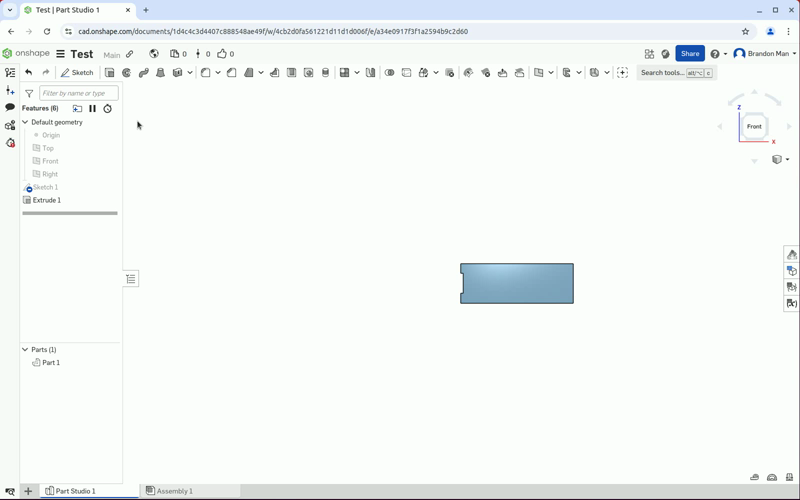
mouse_move(73, 189)
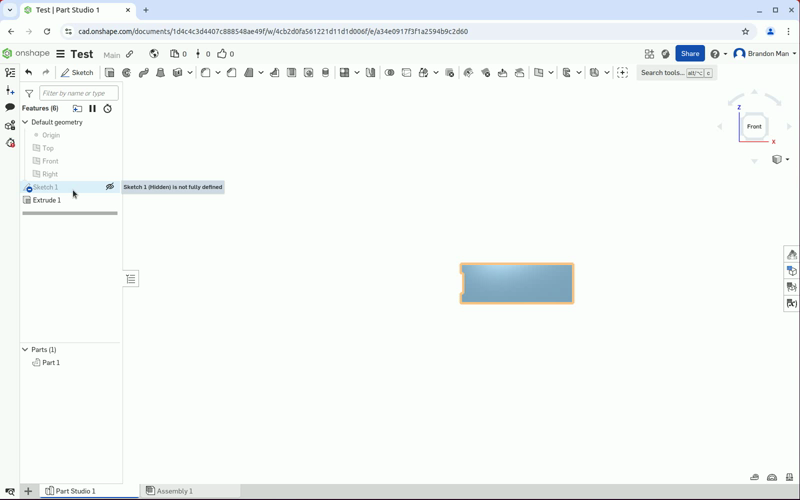
click(73, 189)
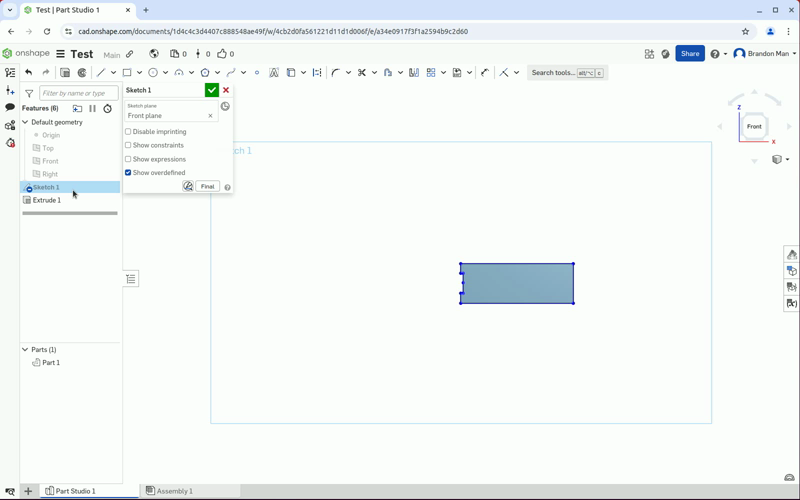
mouse_move(229, 92)
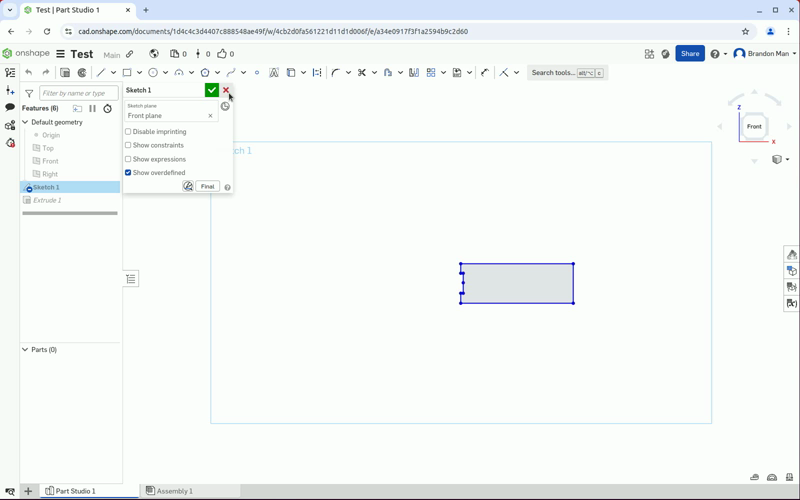
click(229, 92)
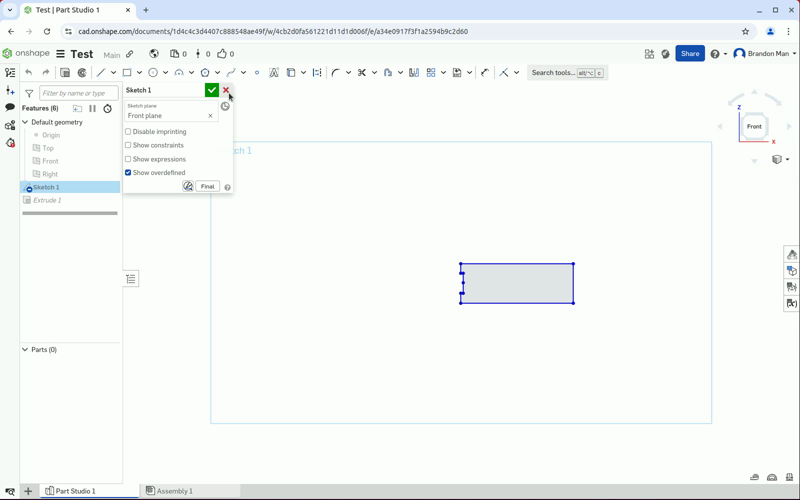
key(shift+s)
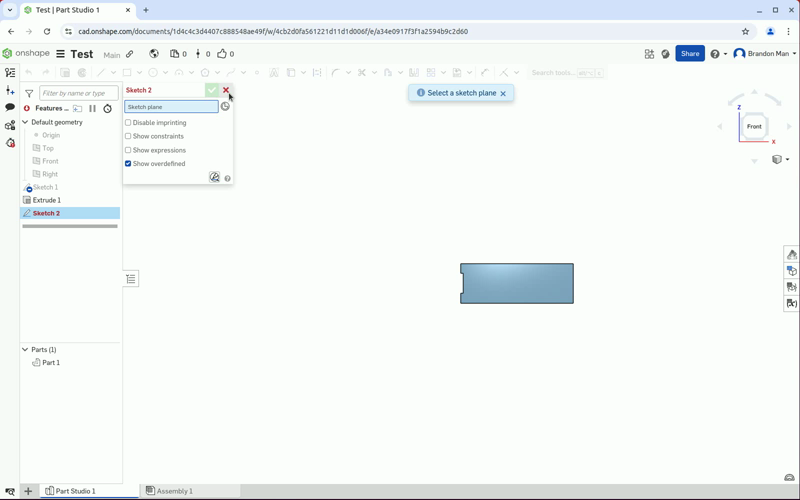
mouse_move(73, 163)
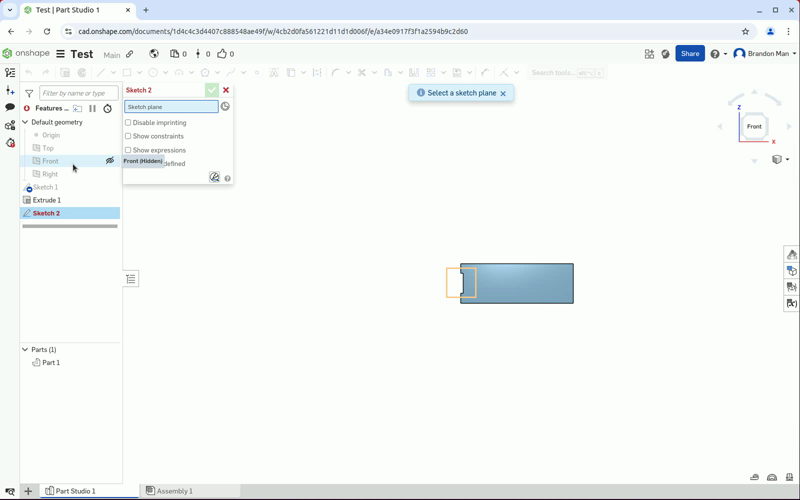
click(73, 163)
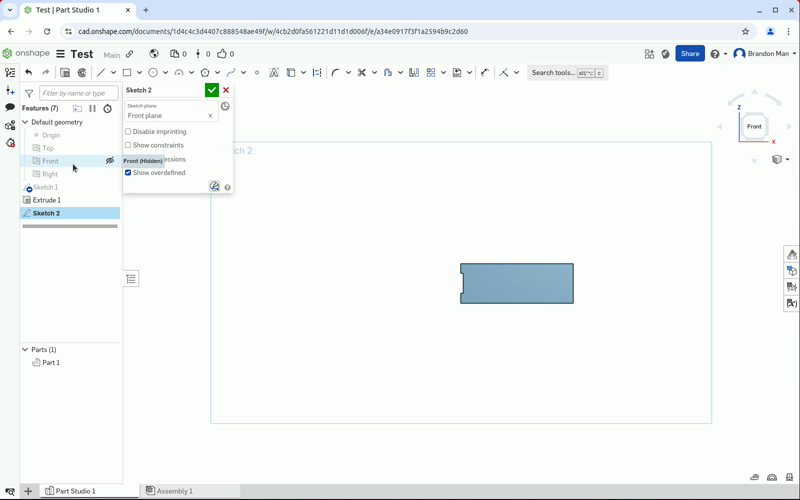
mouse_move(73, 352)
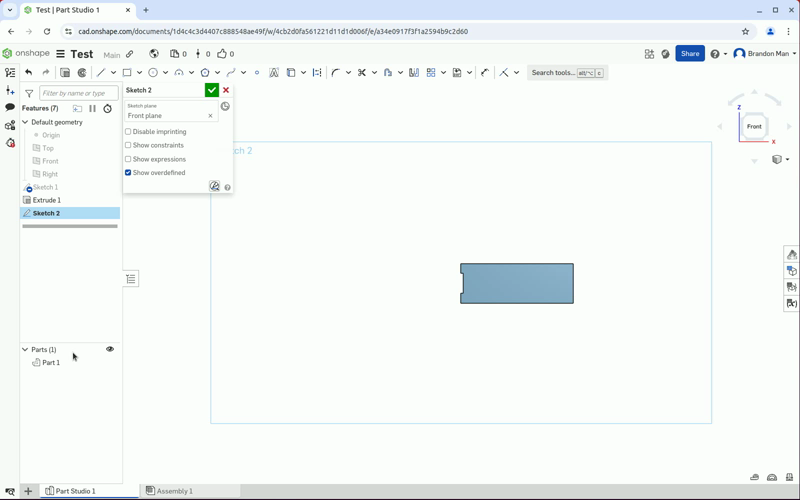
key(y)
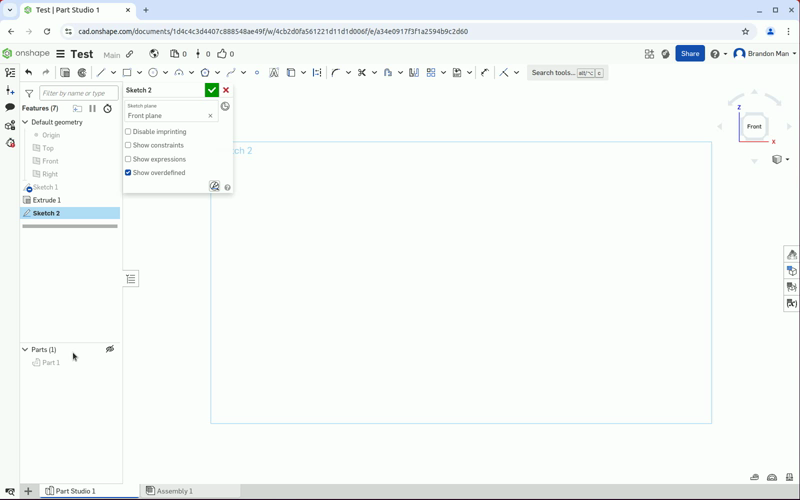
key(l)
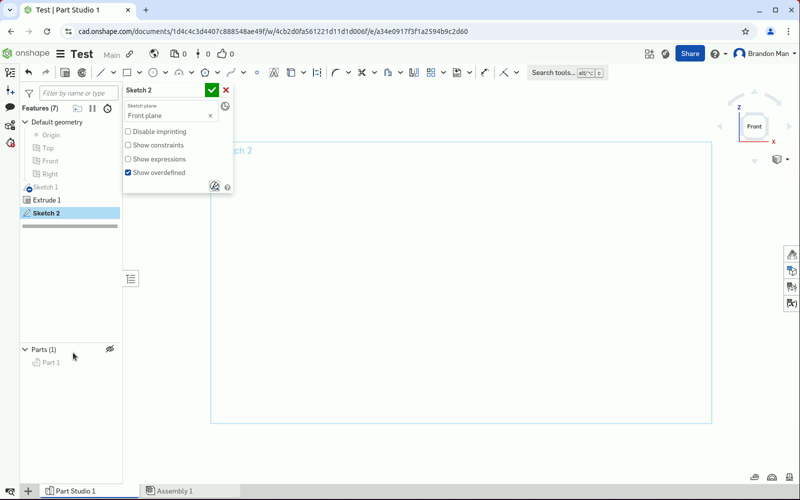
key_down(shift)
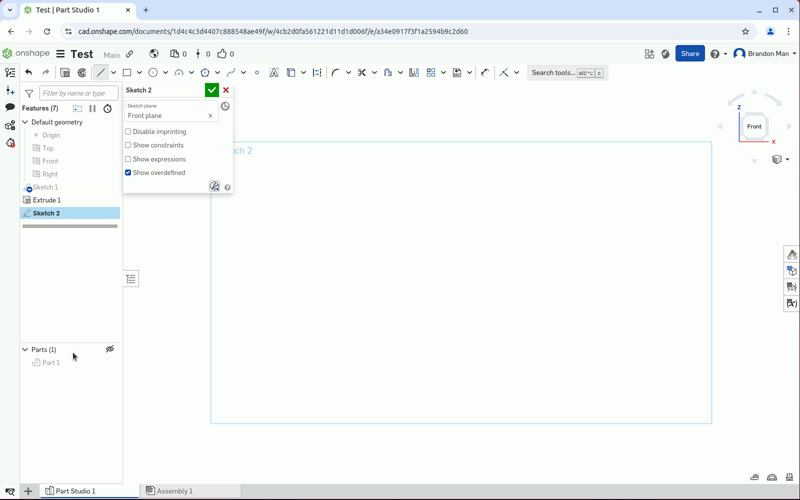
mouse_move(348, 303)
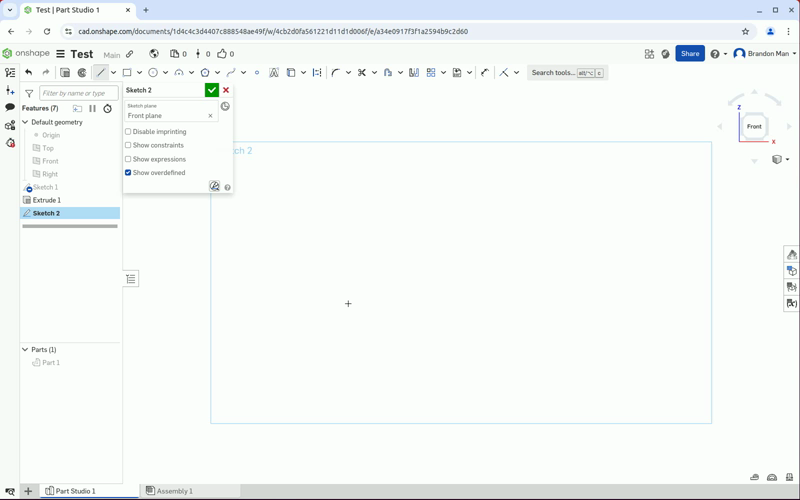
click(348, 303)
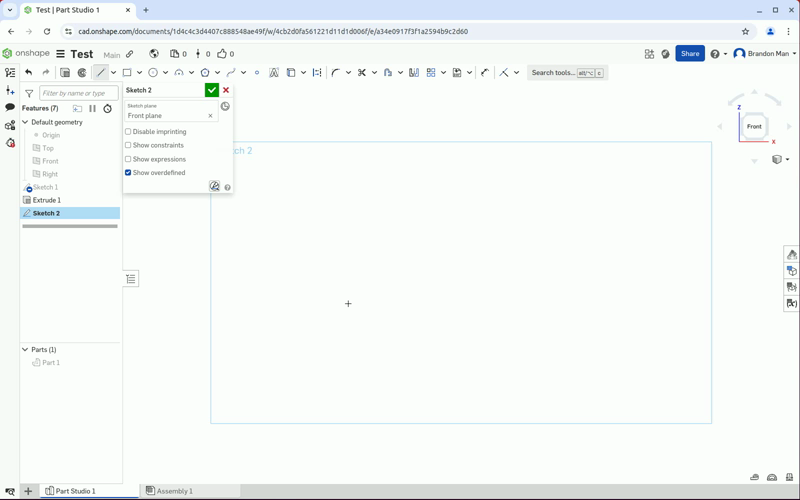
key_up(shift)
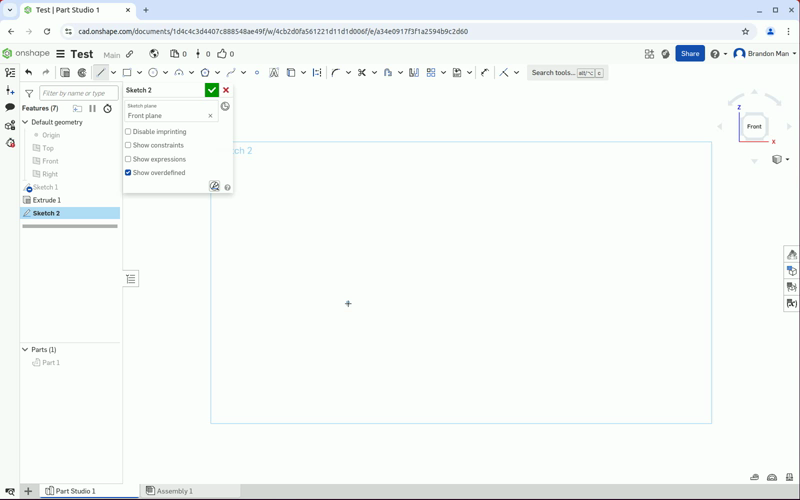
key_down(shift)
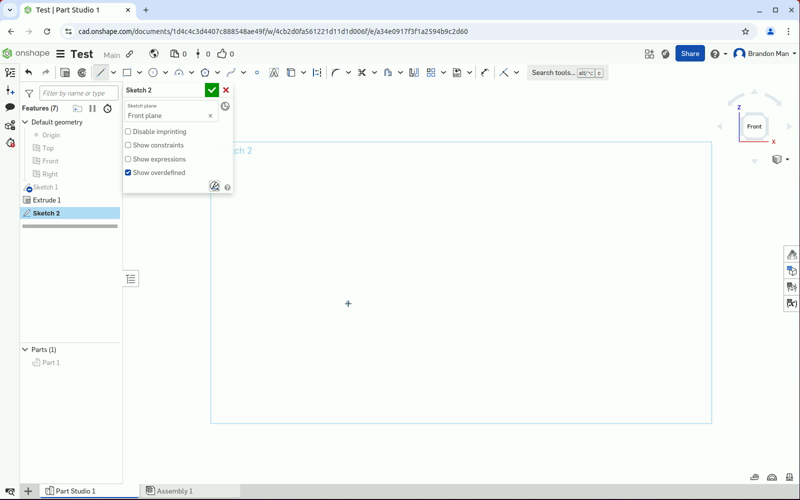
mouse_move(460, 303)
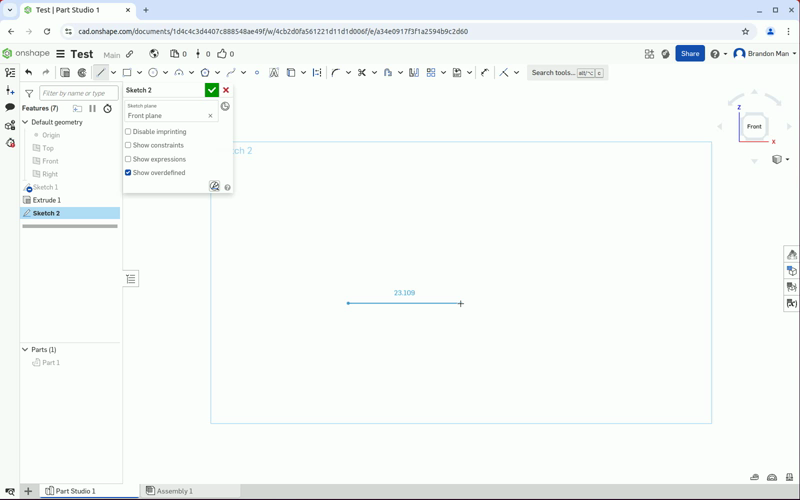
click(460, 303)
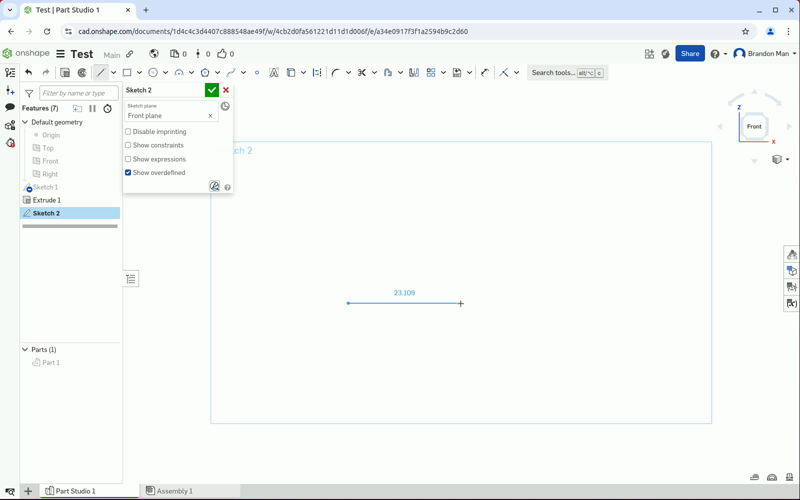
key_up(shift)
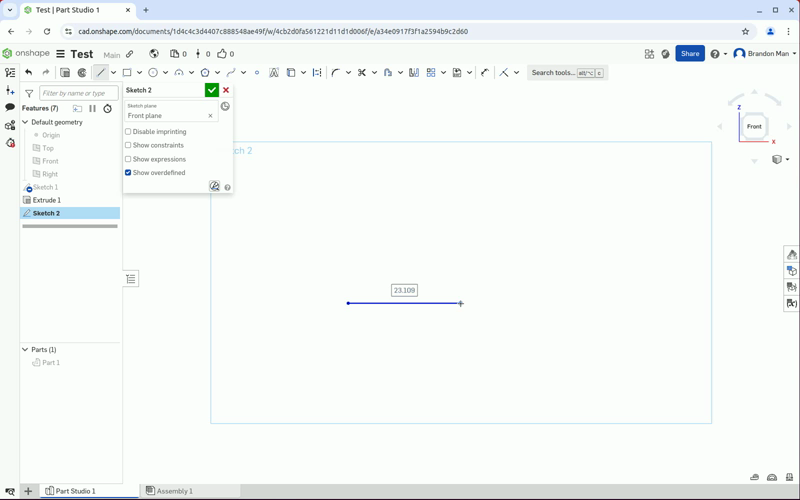
key_down(shift)
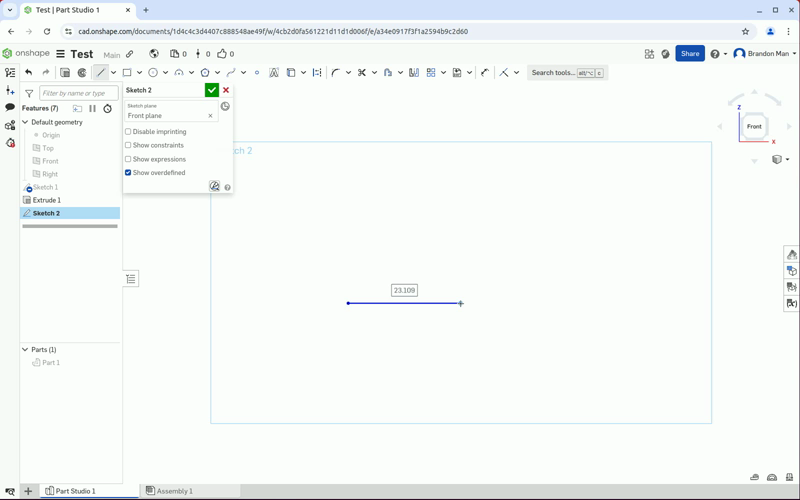
mouse_move(490, 303)
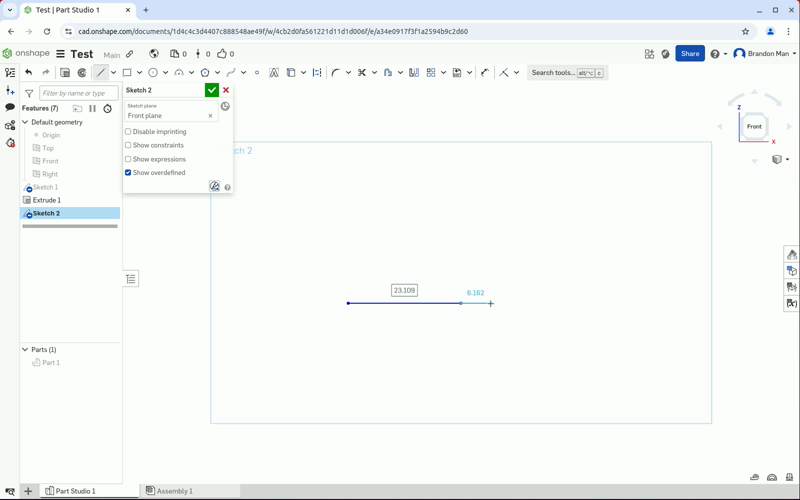
mouse_move(460, 293)
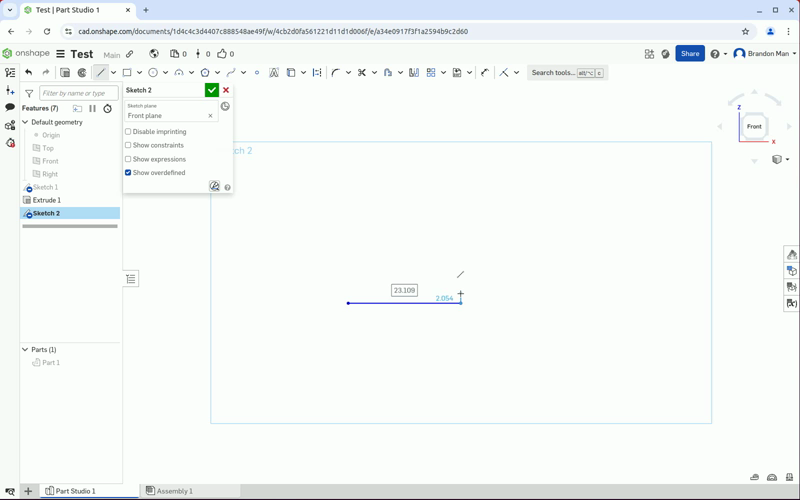
click(460, 293)
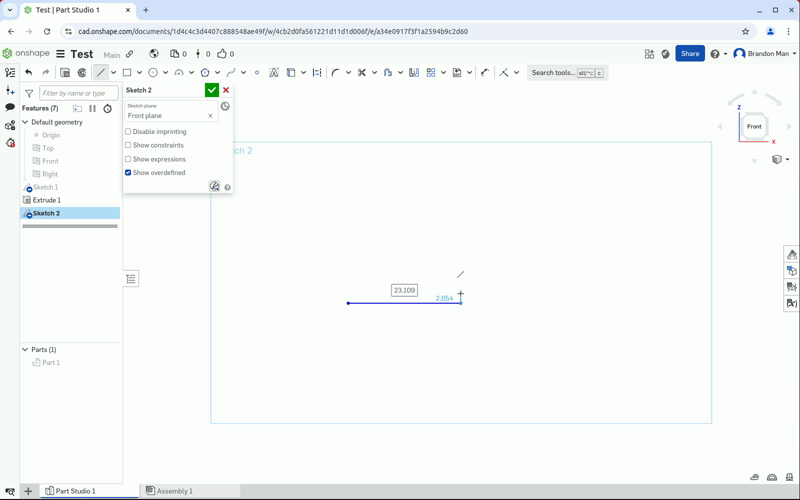
key_up(shift)
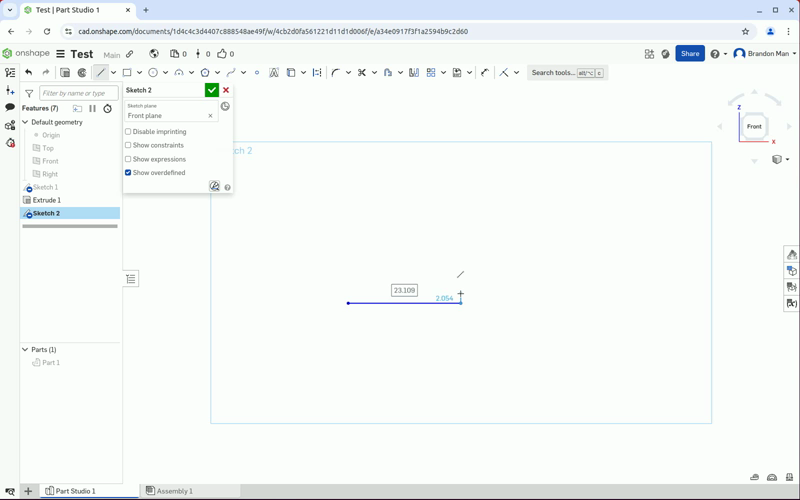
key_down(shift)
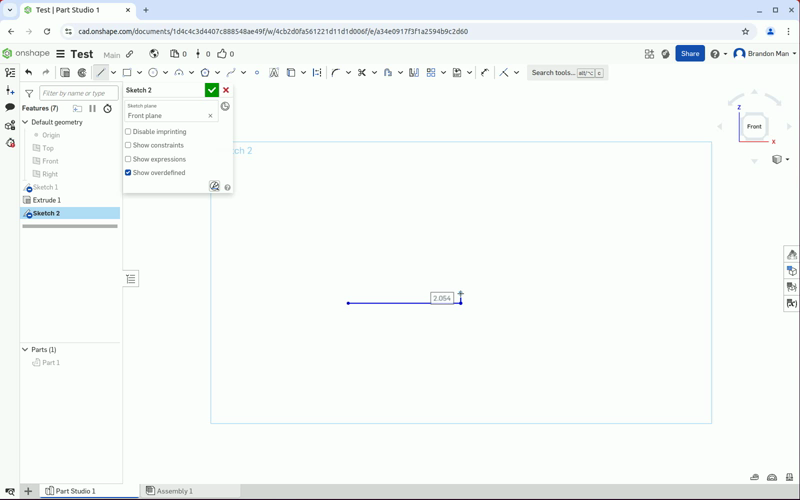
mouse_move(490, 293)
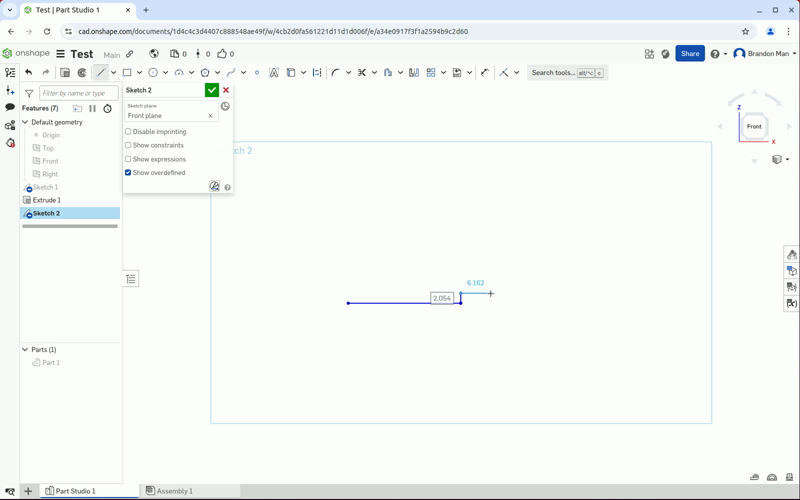
mouse_move(413, 293)
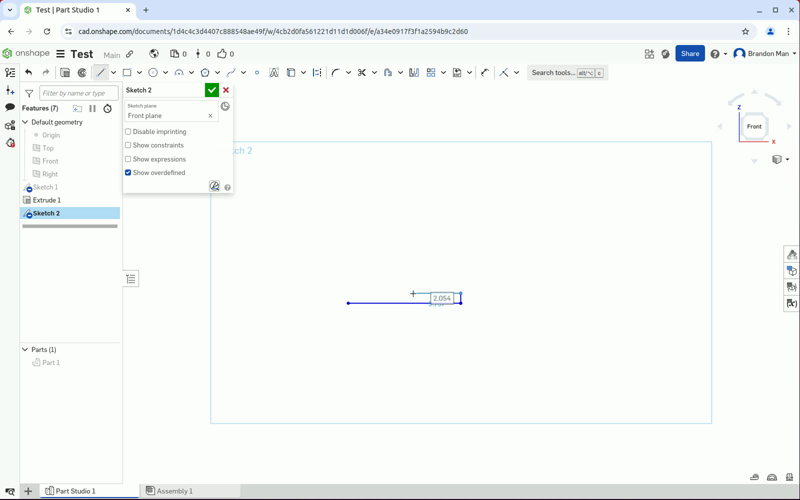
click(413, 293)
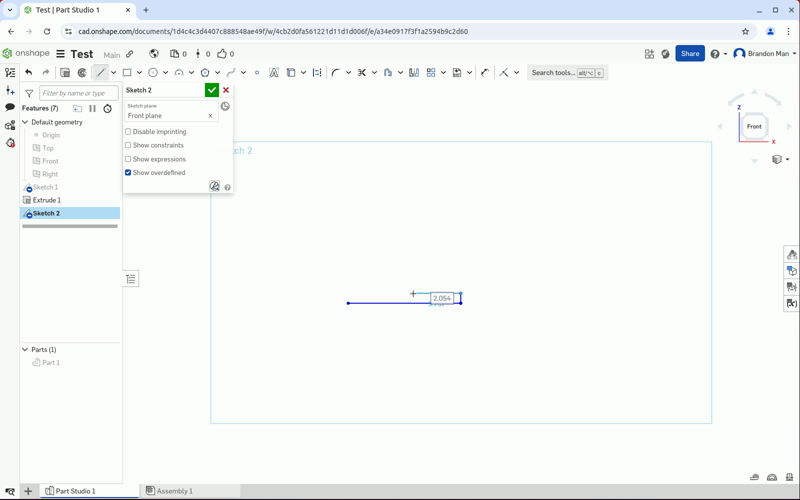
key_up(shift)
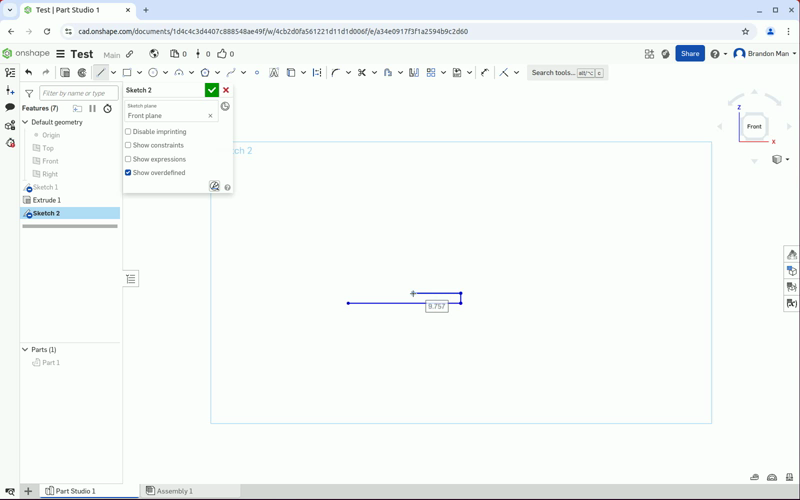
key_down(shift)
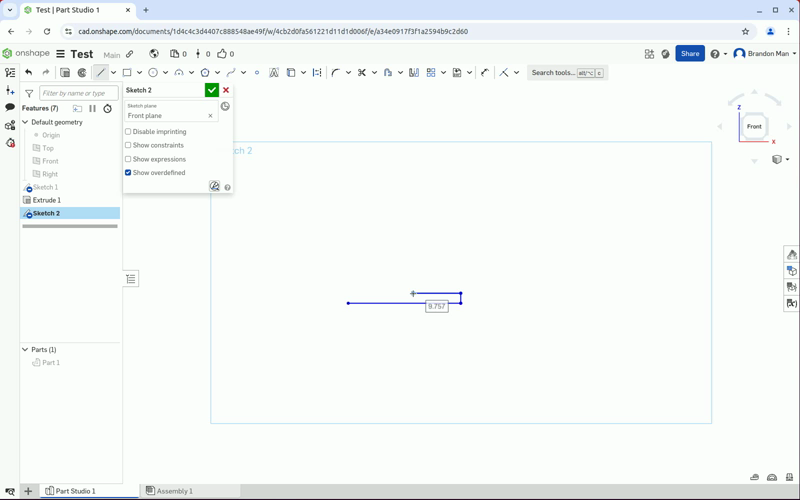
mouse_move(443, 293)
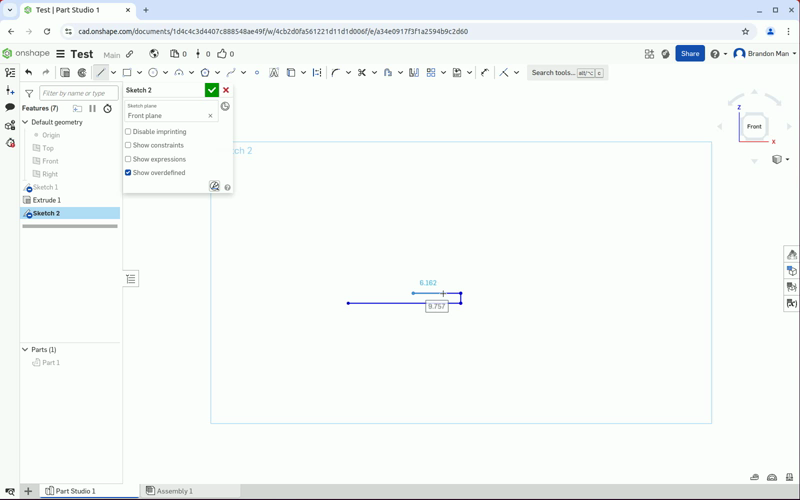
mouse_move(413, 273)
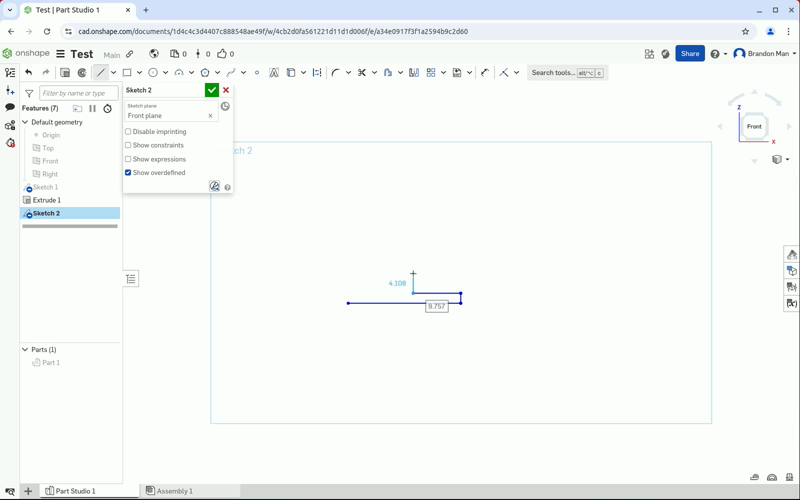
click(413, 273)
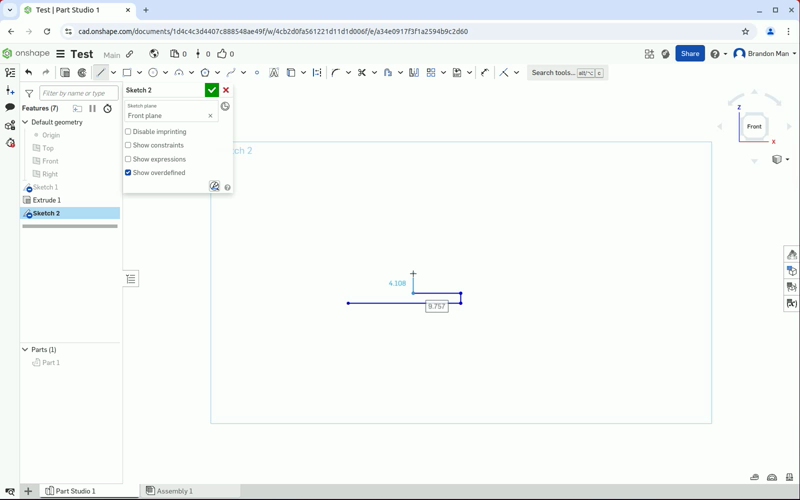
key_up(shift)
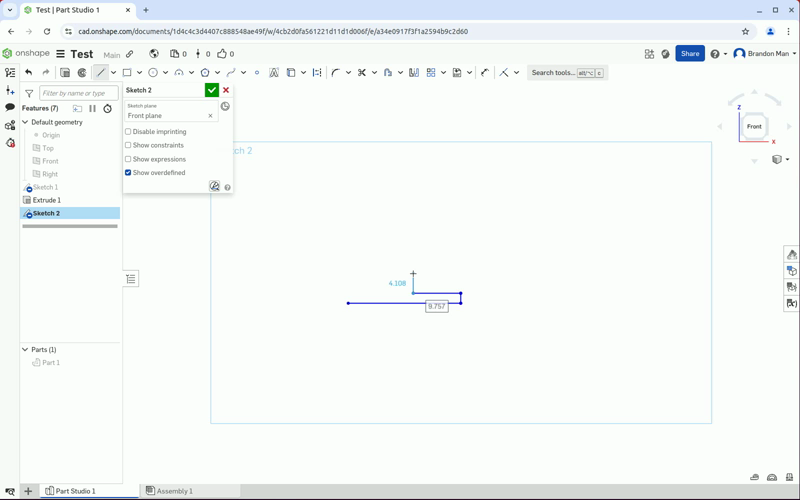
key_down(shift)
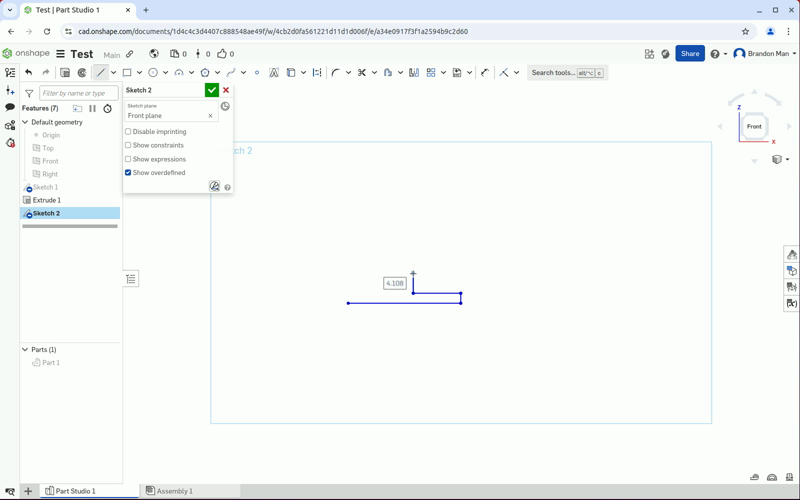
mouse_move(443, 273)
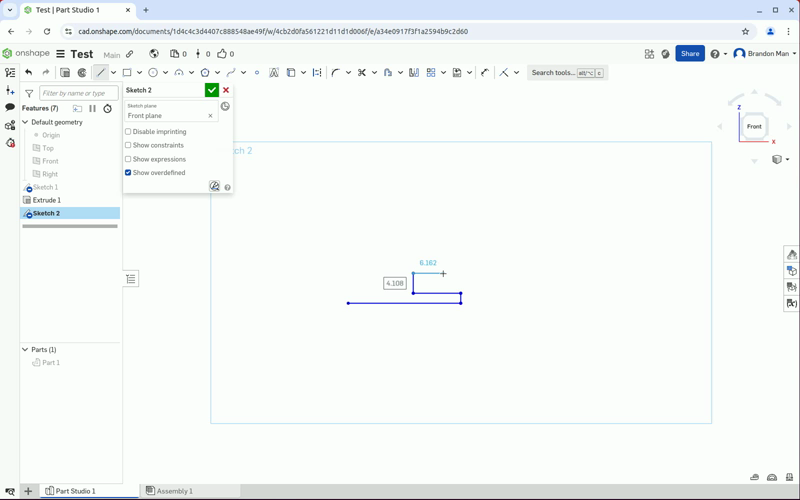
mouse_move(460, 273)
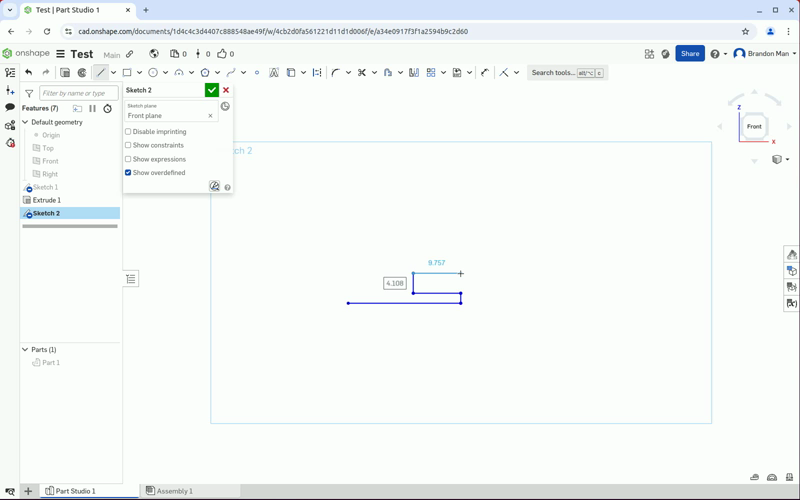
click(460, 273)
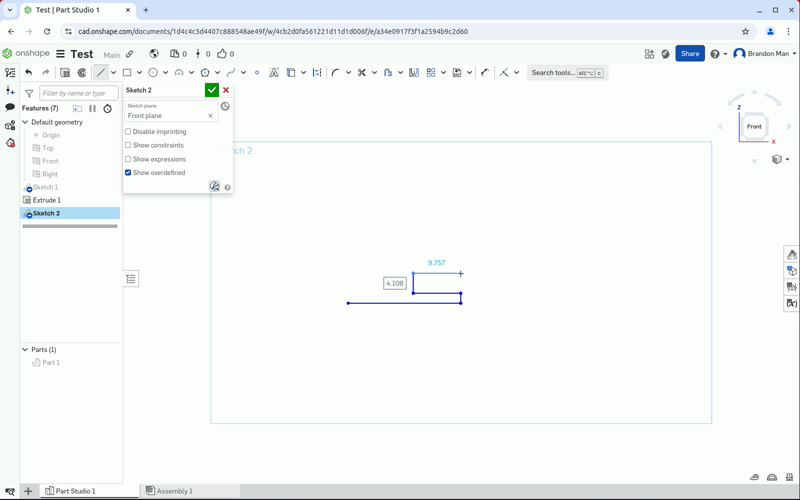
key_up(shift)
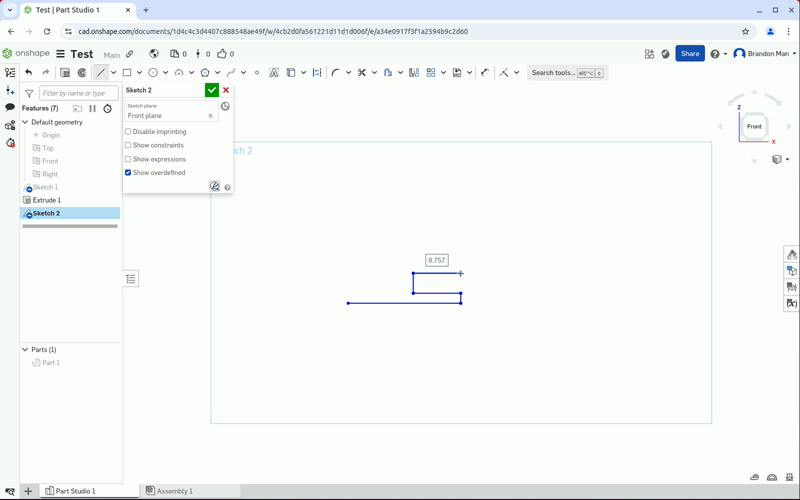
key_down(shift)
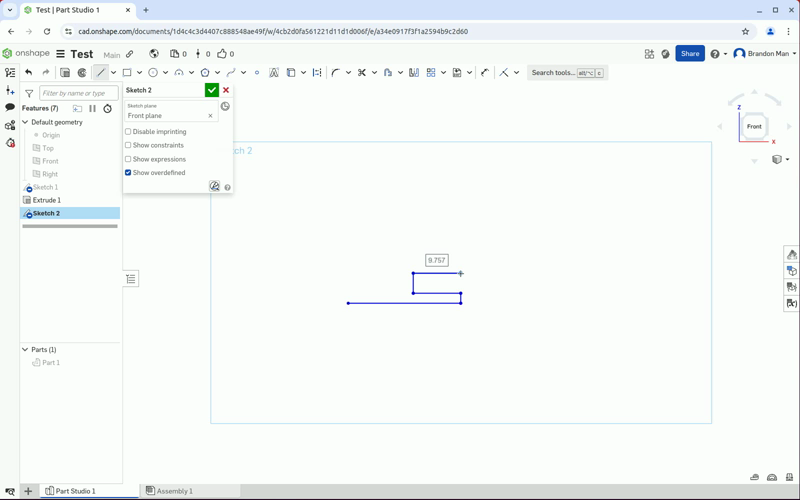
mouse_move(490, 273)
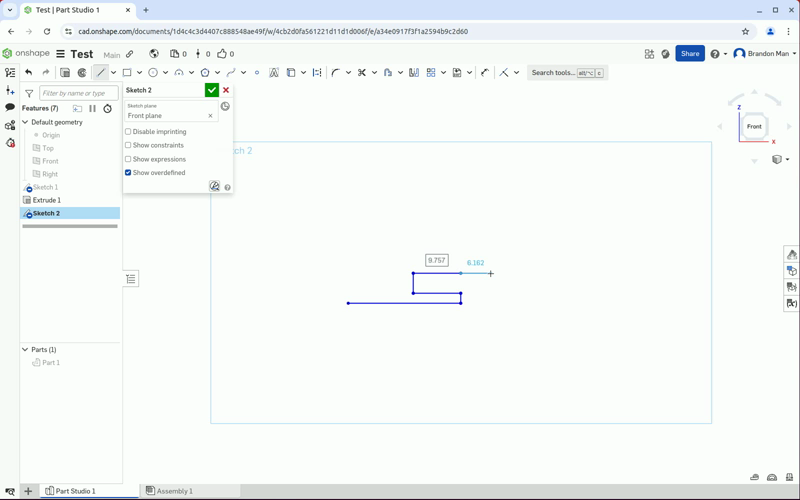
mouse_move(460, 263)
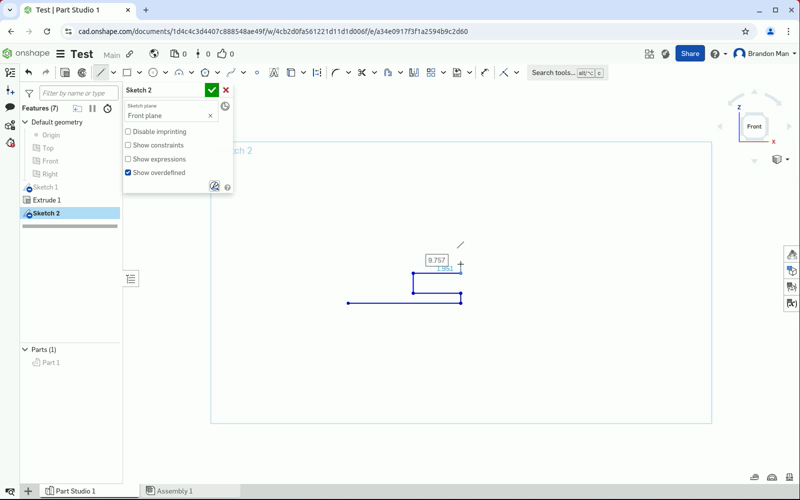
click(460, 263)
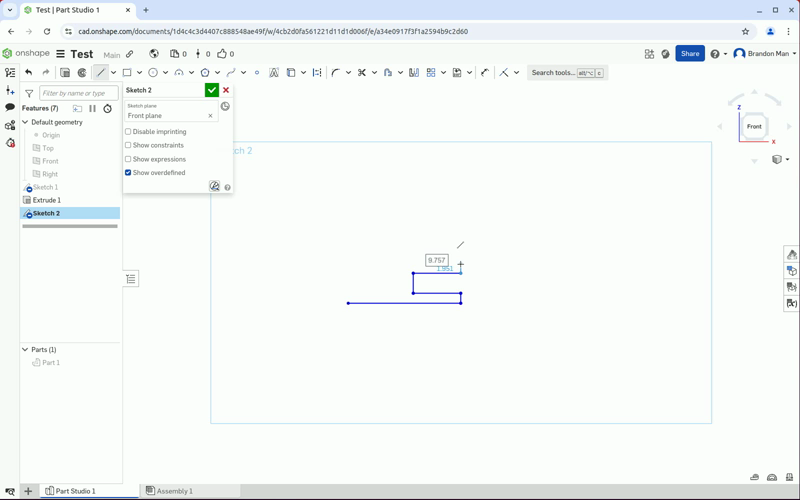
key_up(shift)
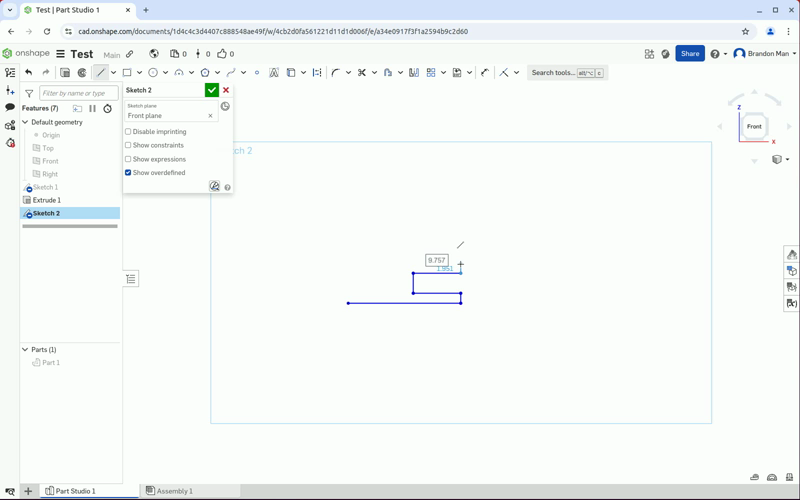
key_down(shift)
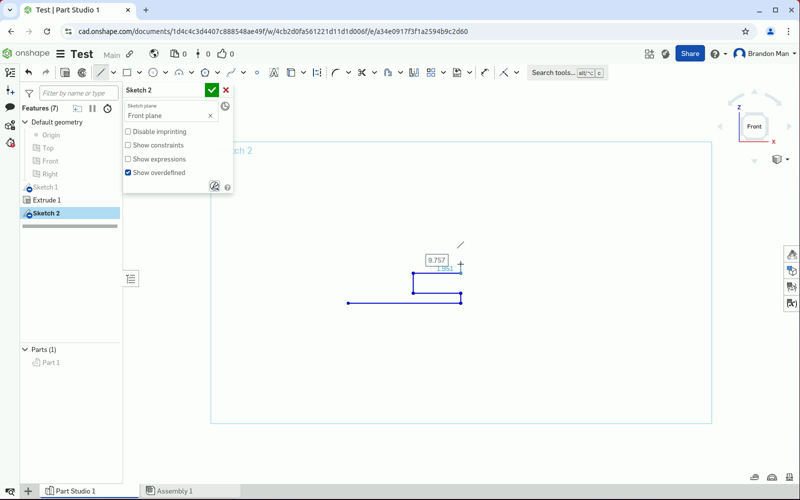
mouse_move(348, 263)
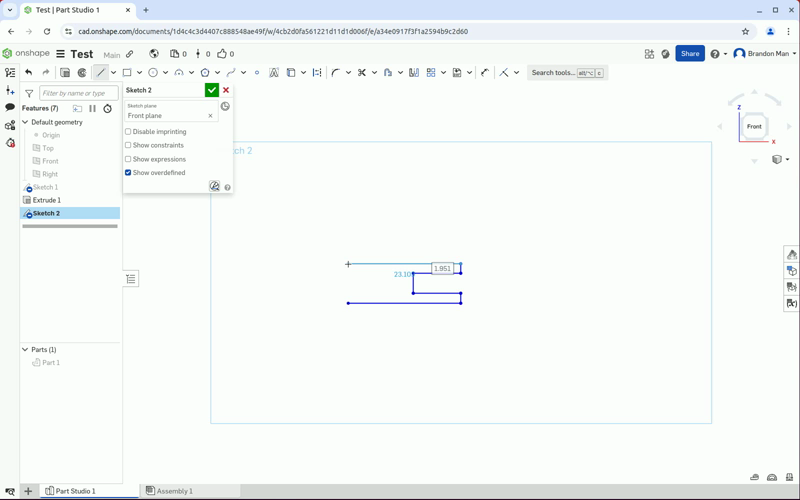
click(348, 263)
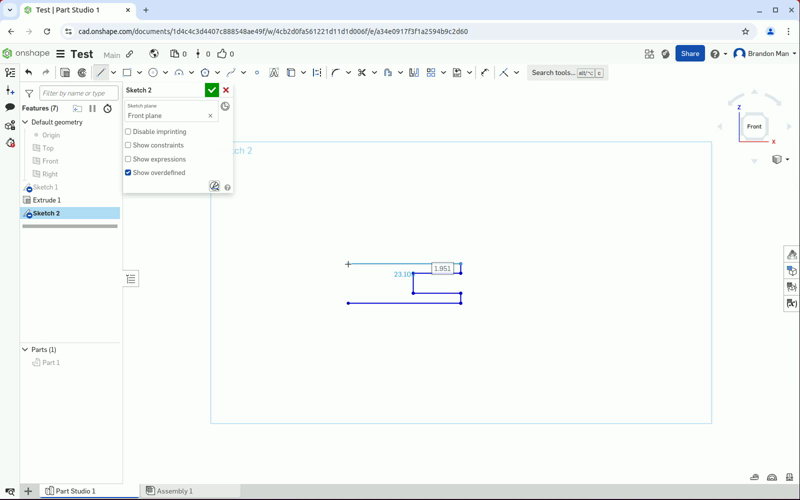
key_up(shift)
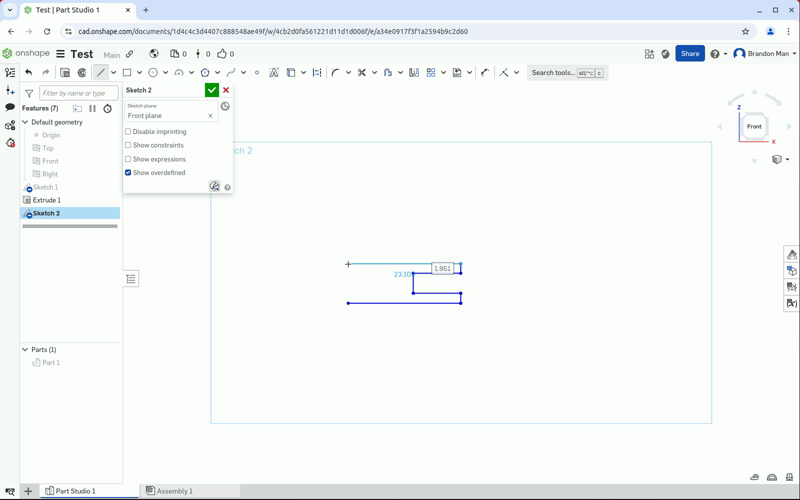
mouse_move(378, 263)
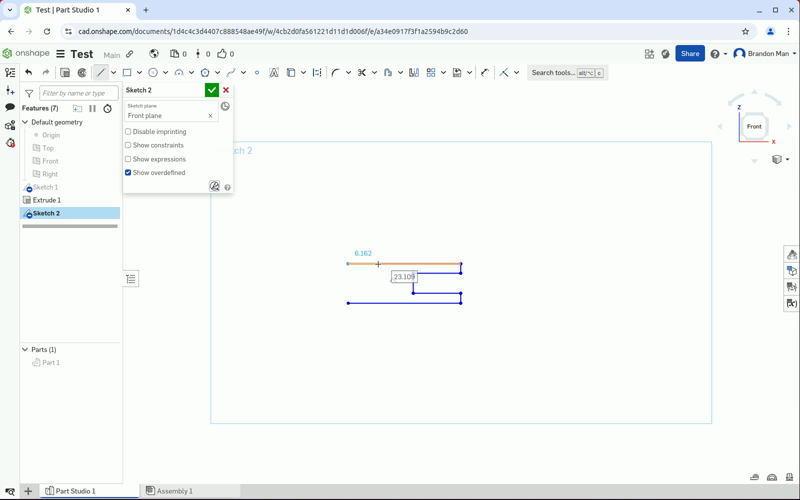
key_down(shift)
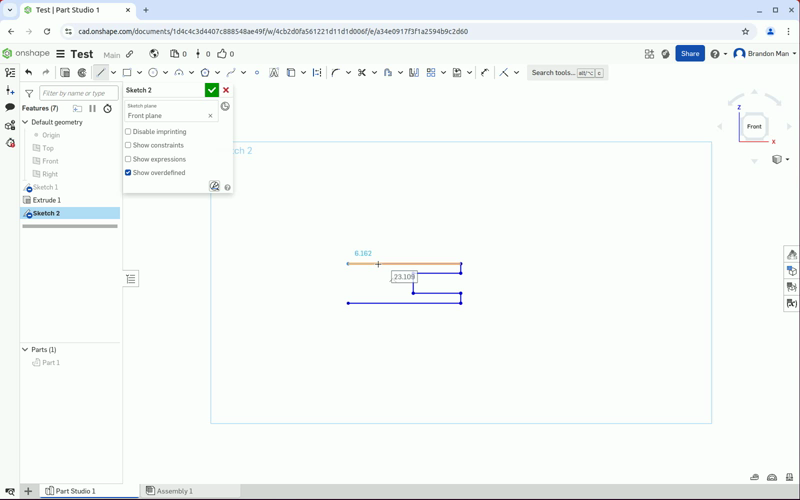
mouse_move(348, 303)
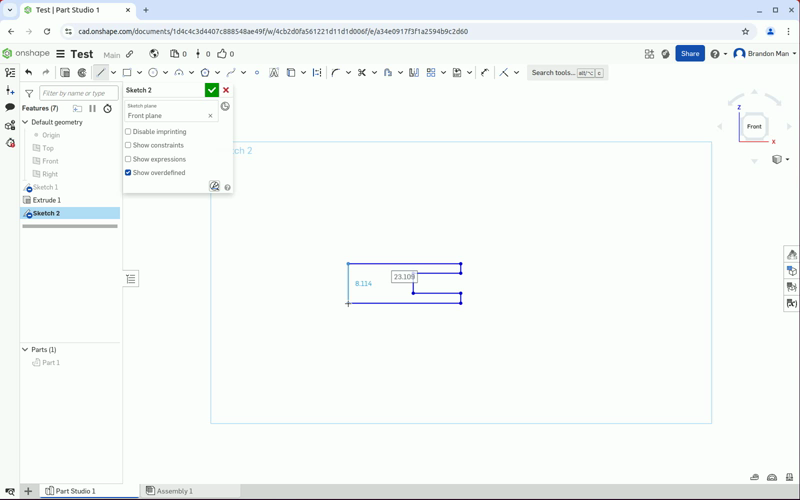
key_up(shift)
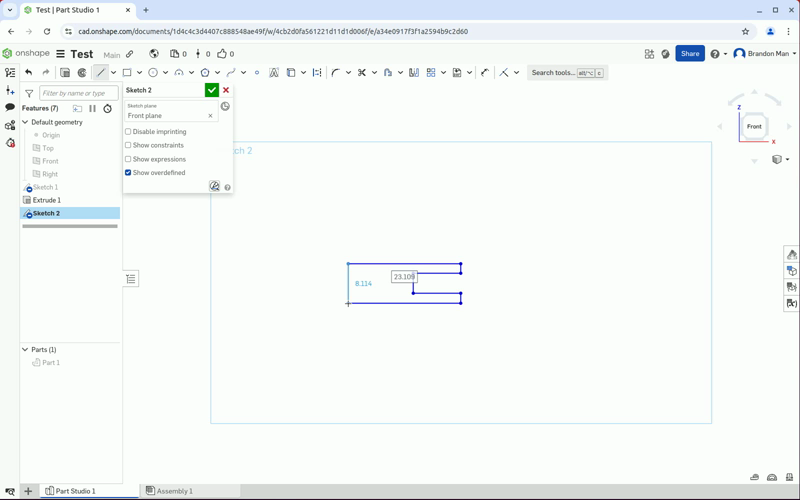
click(348, 303)
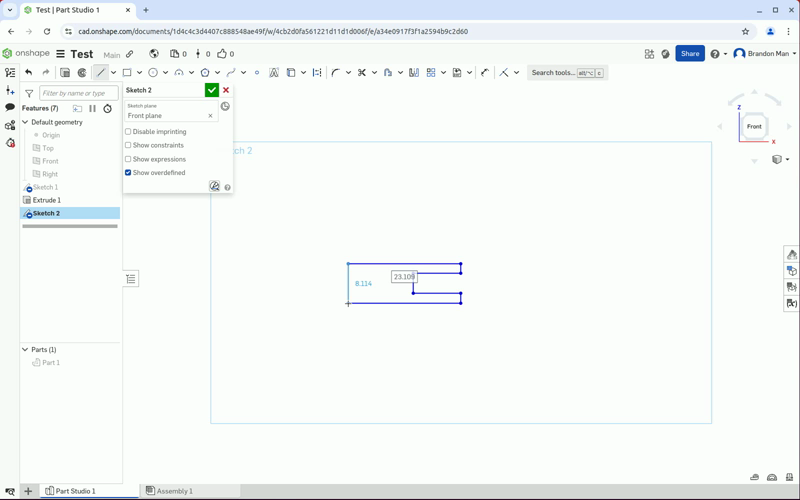
key(esc)
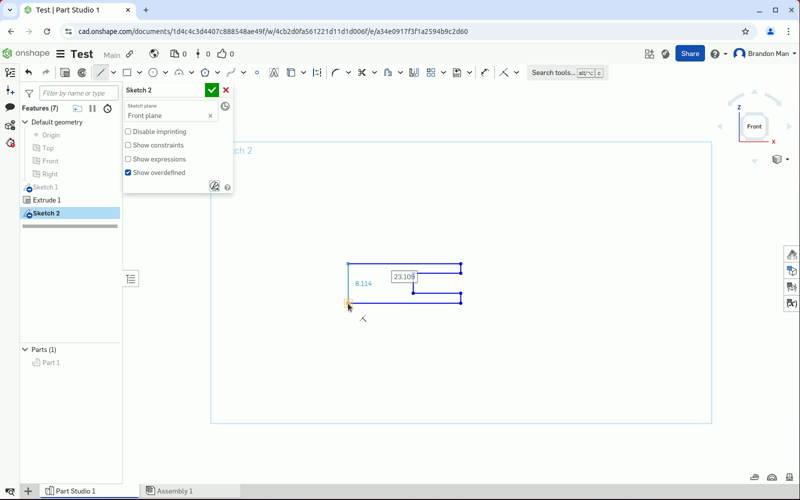
mouse_move(399, 271)
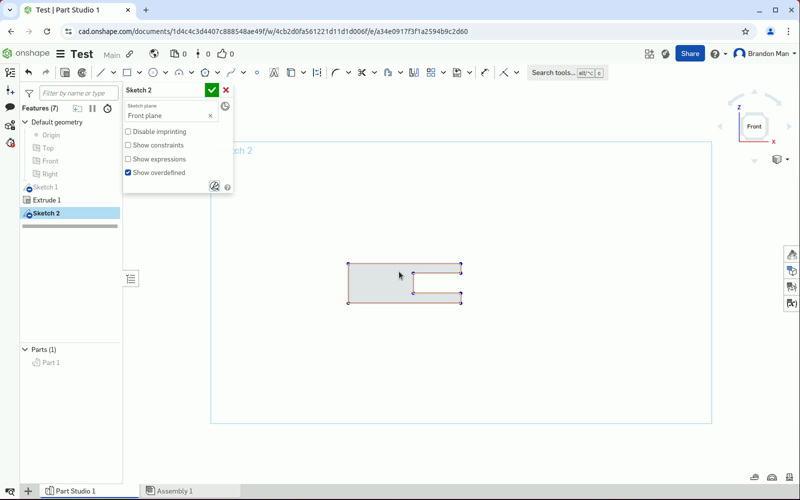
click(399, 271)
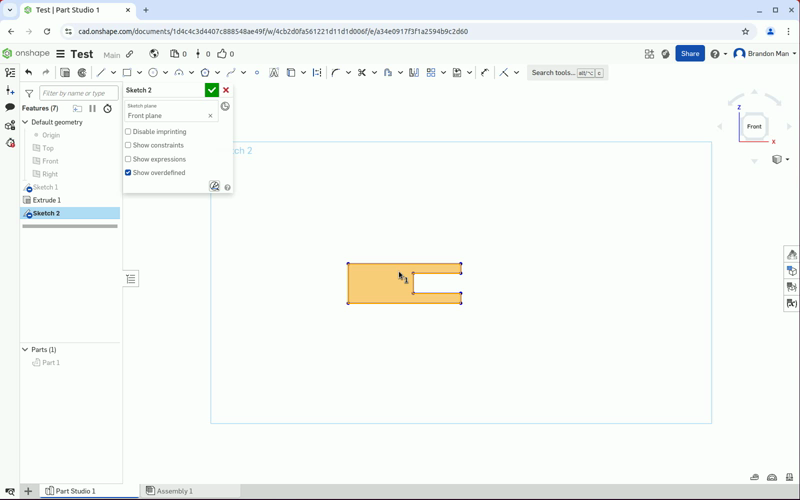
mouse_move(73, 352)
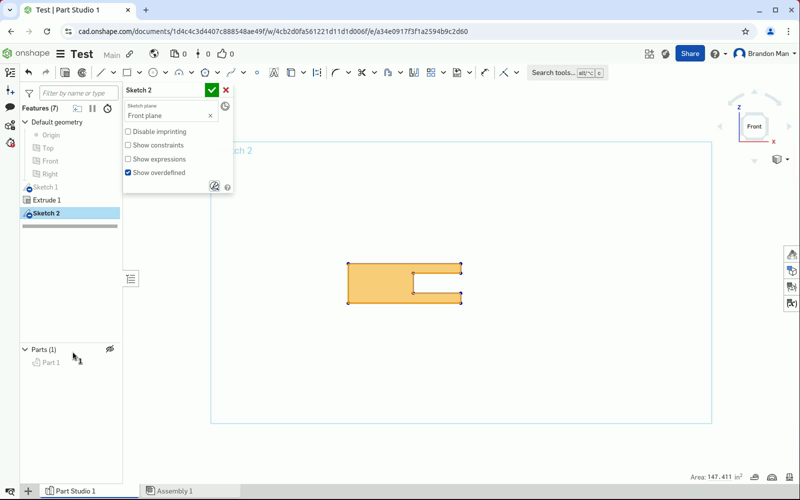
key(shift+y)
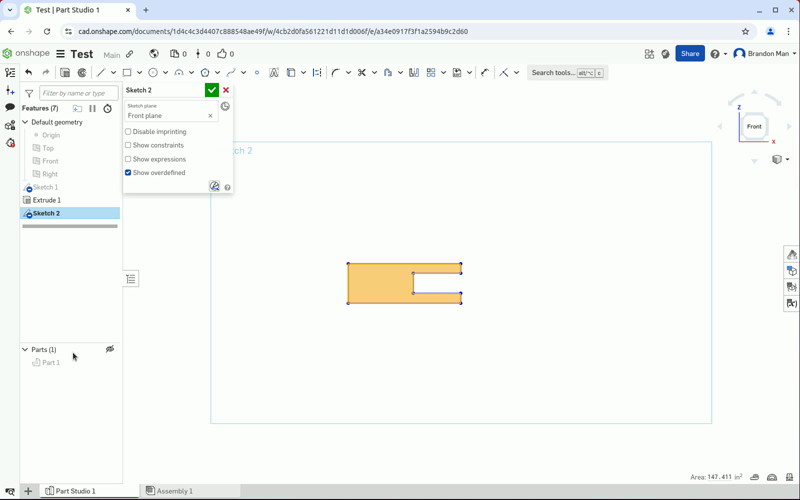
key(shift+e)
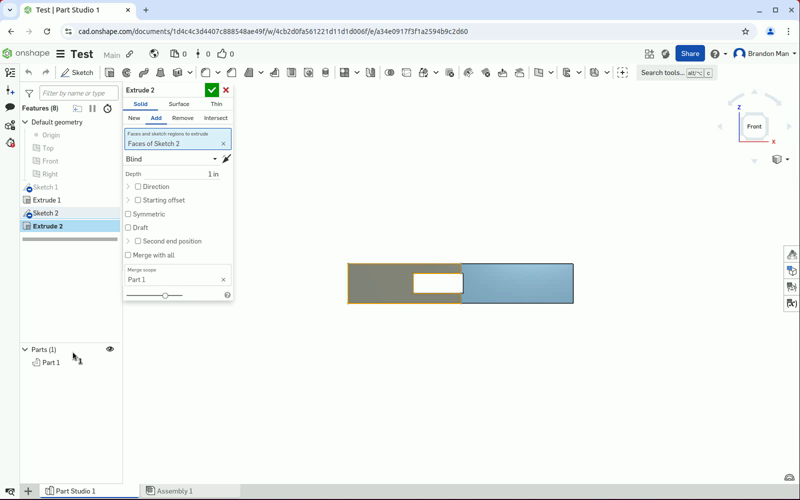
mouse_move(143, 106)
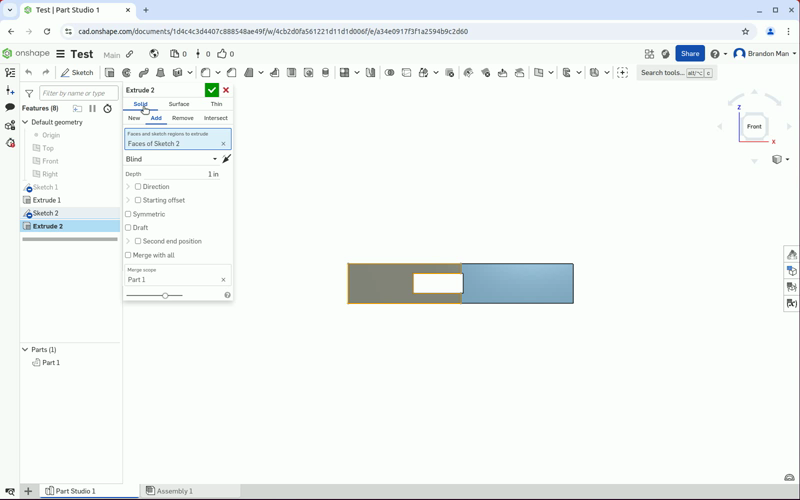
click(143, 106)
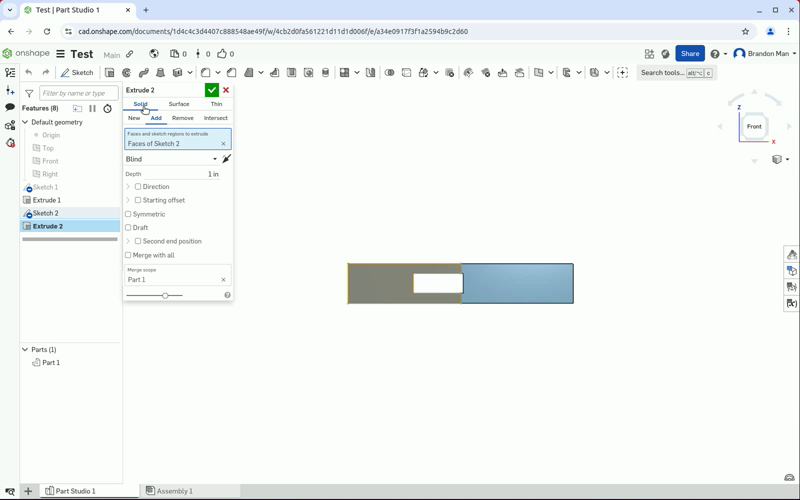
mouse_move(137, 120)
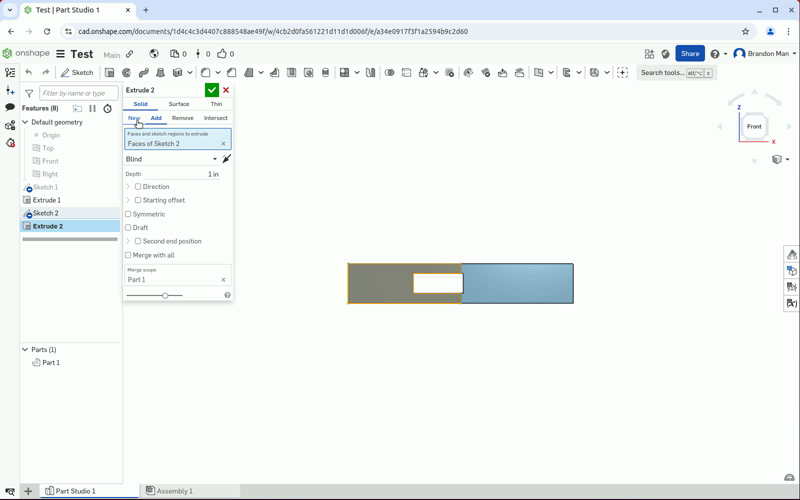
click(137, 120)
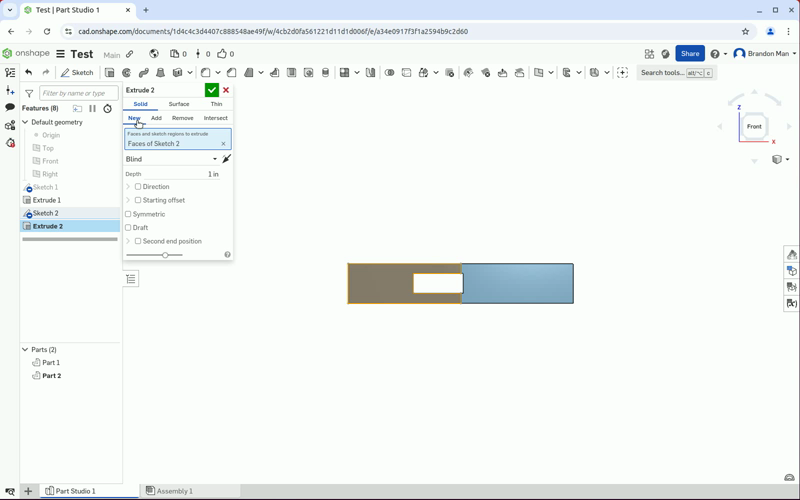
key(tab, 4)
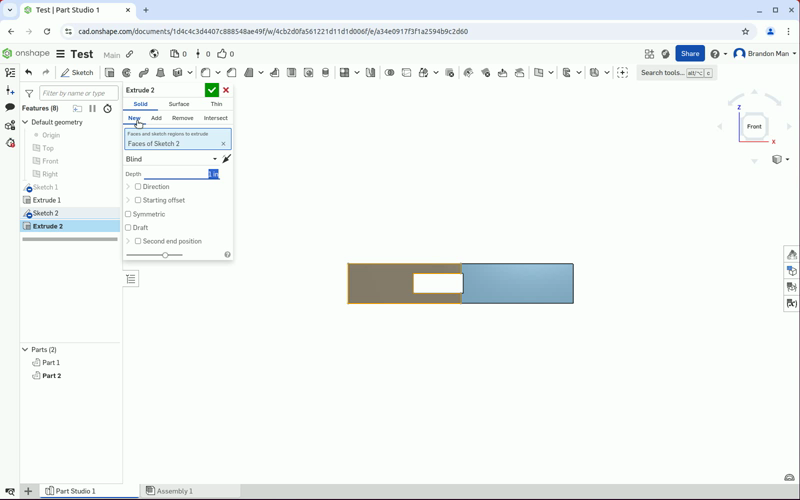
text(0.722)
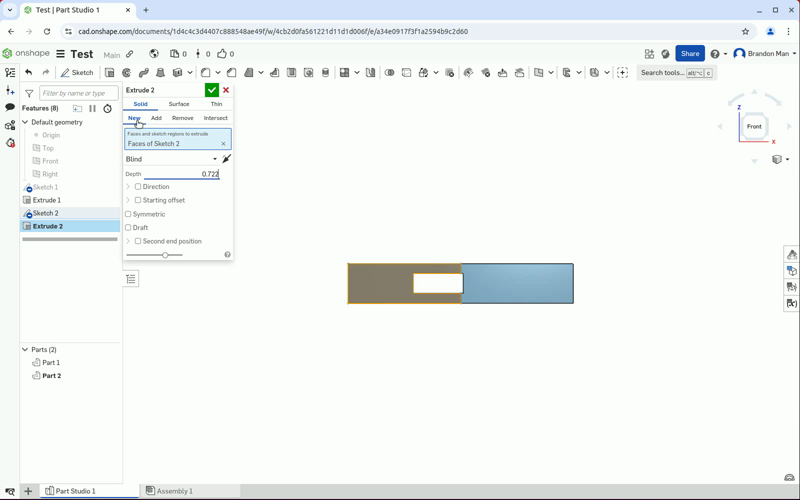
key(enter)
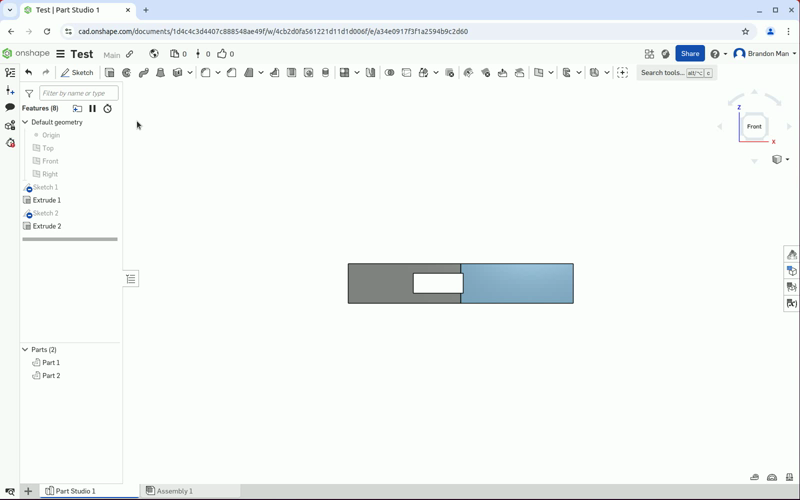
key(shift+h)
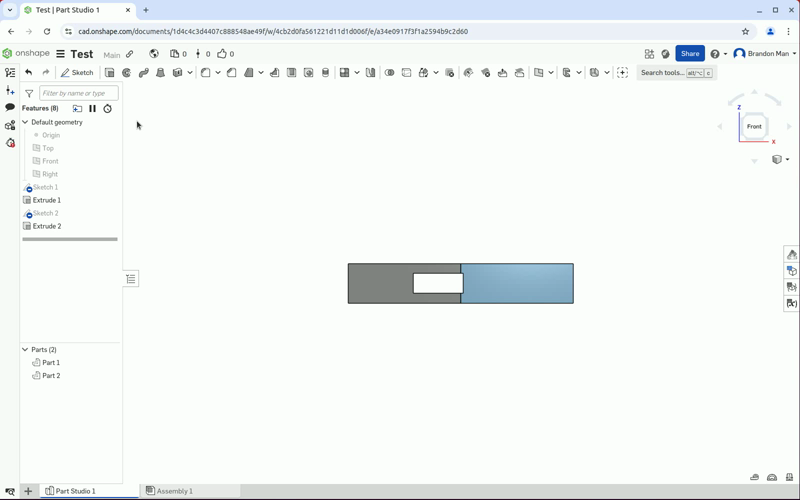
key(shift+h)
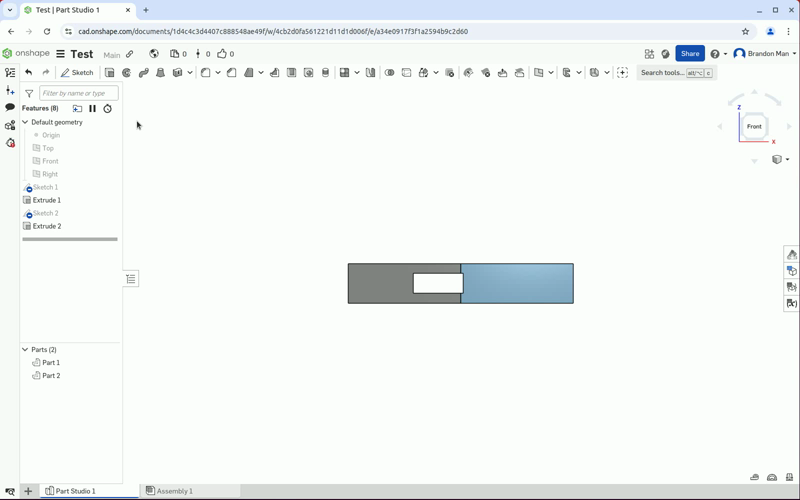
mouse_move(73, 189)
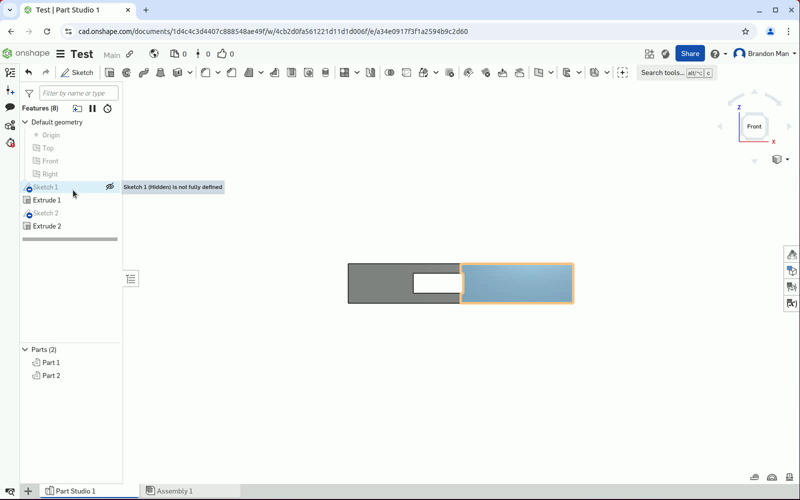
click(73, 189)
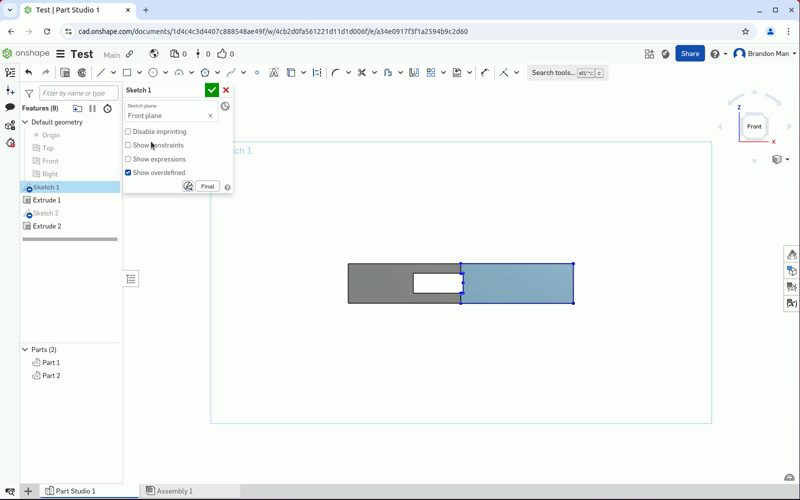
mouse_move(229, 92)
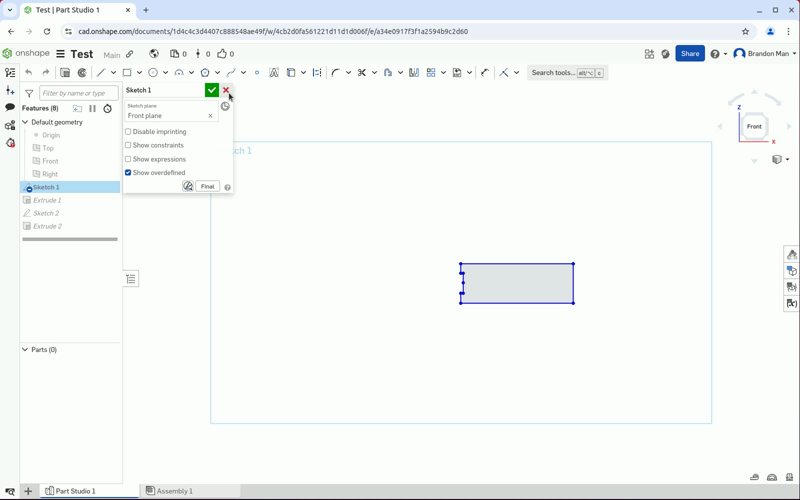
click(229, 92)
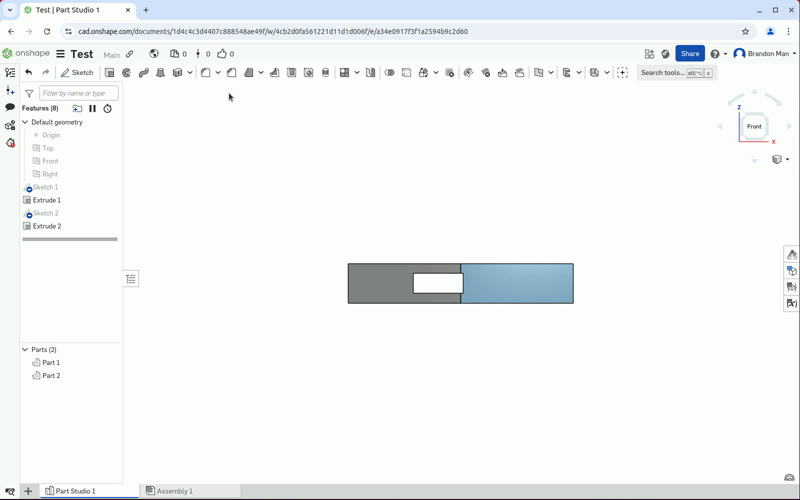
mouse_move(541, 75)
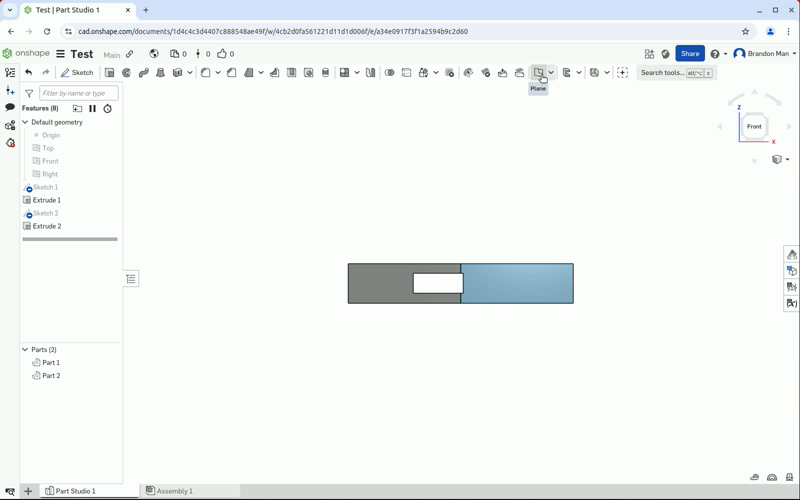
click(541, 75)
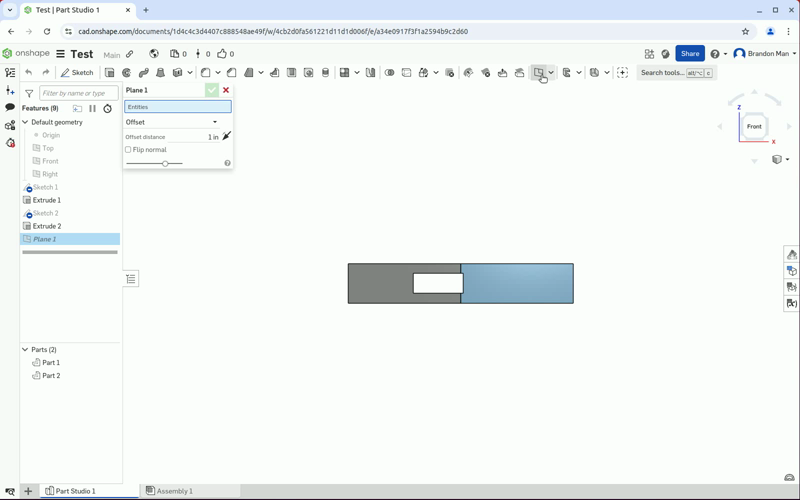
mouse_move(73, 163)
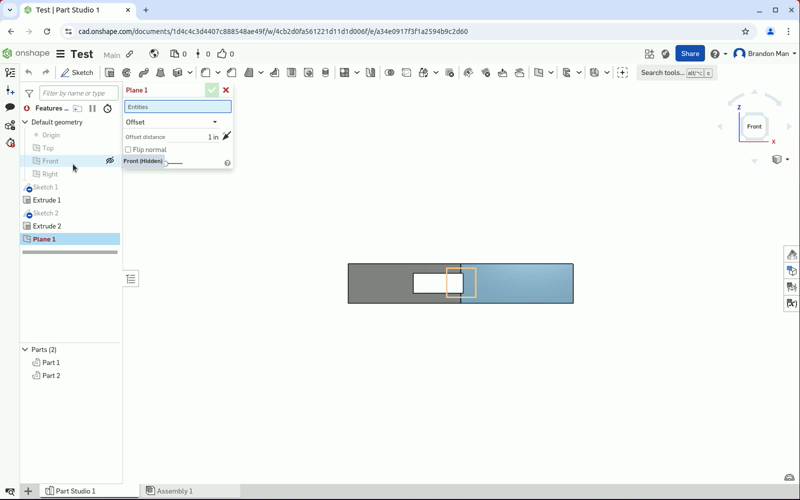
click(73, 163)
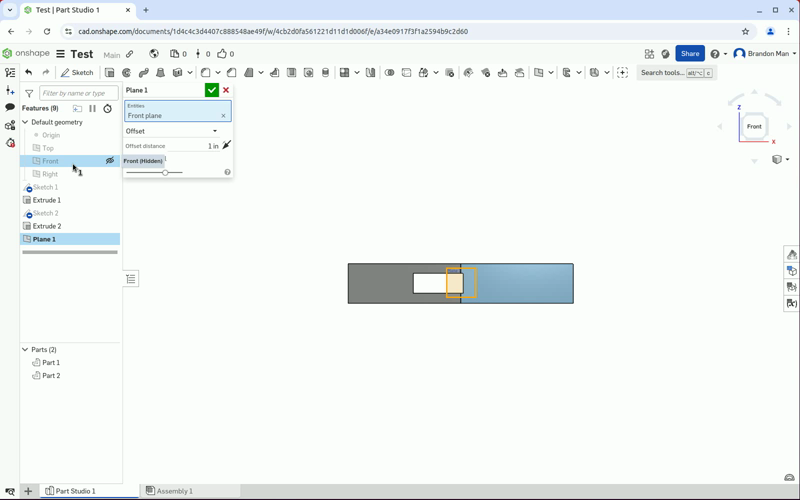
key(tab, 2)
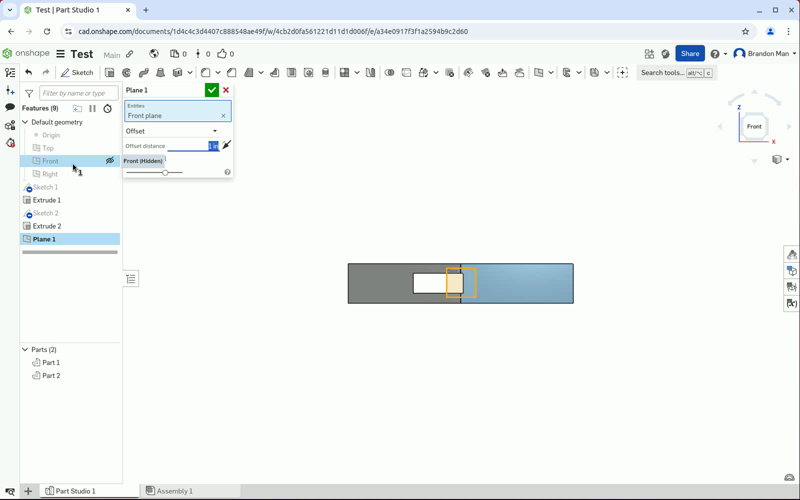
text(0.709)
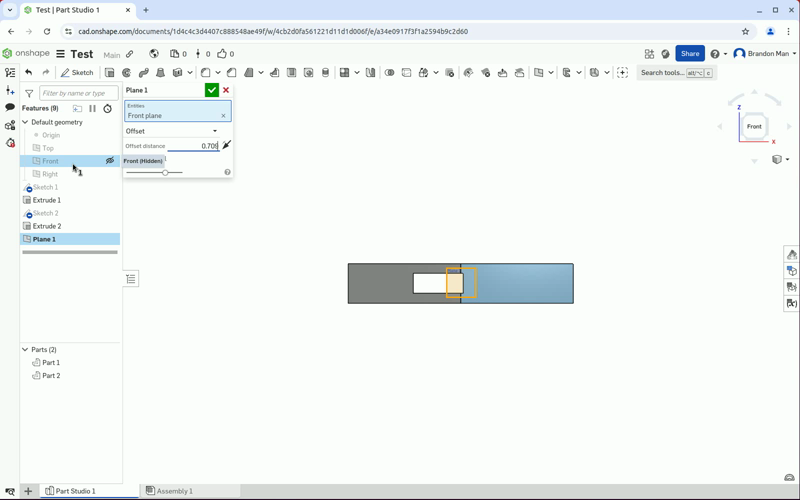
key(enter, 2)
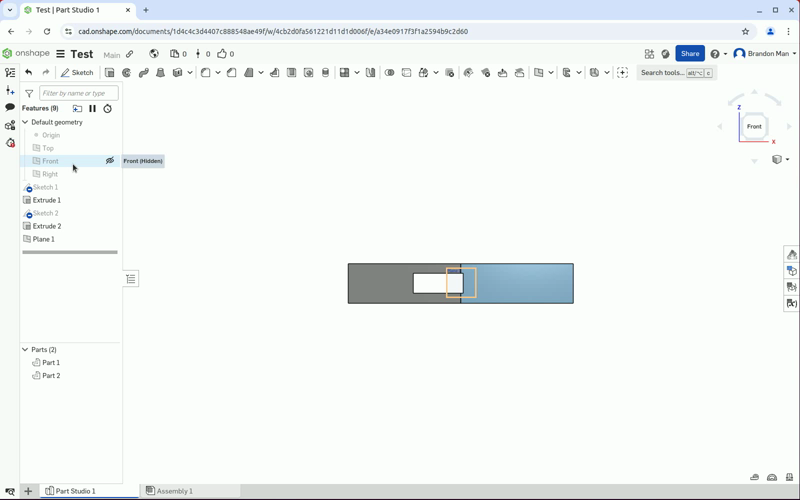
key(shift+s)
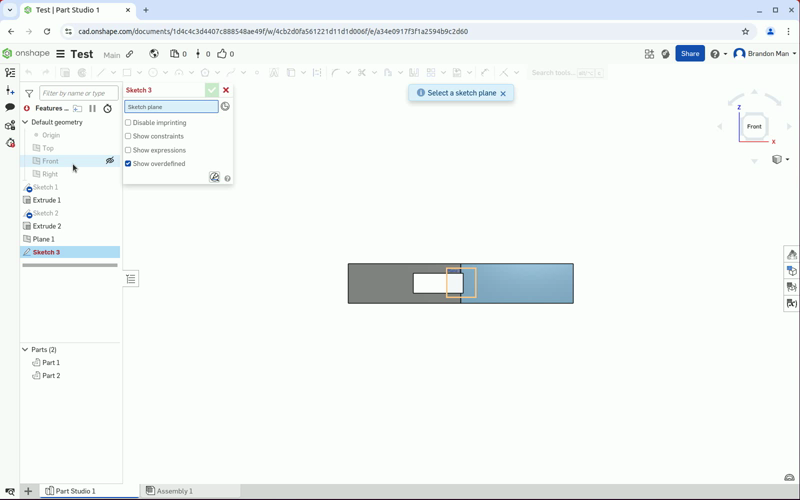
mouse_move(73, 241)
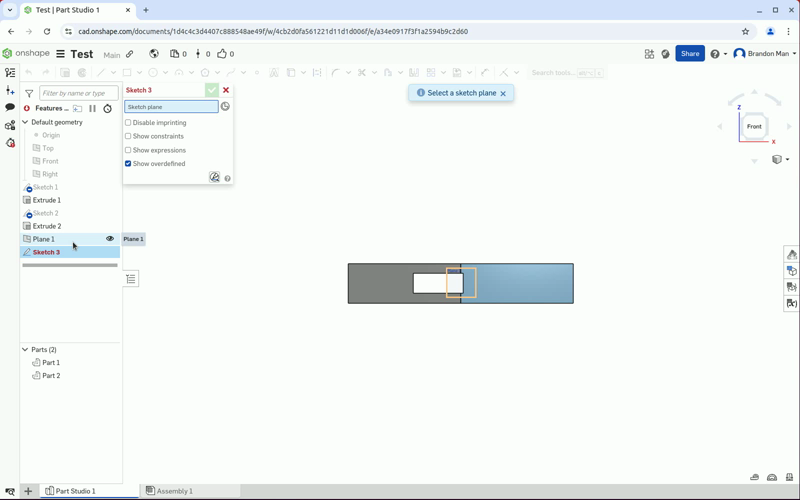
click(73, 241)
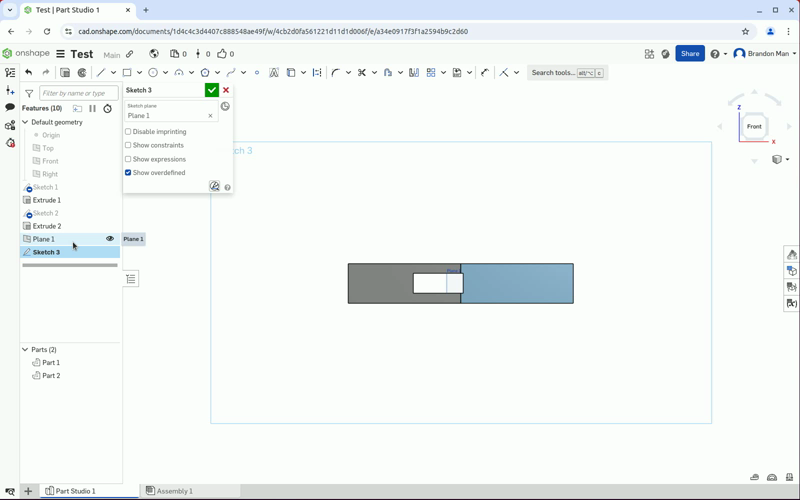
mouse_move(73, 352)
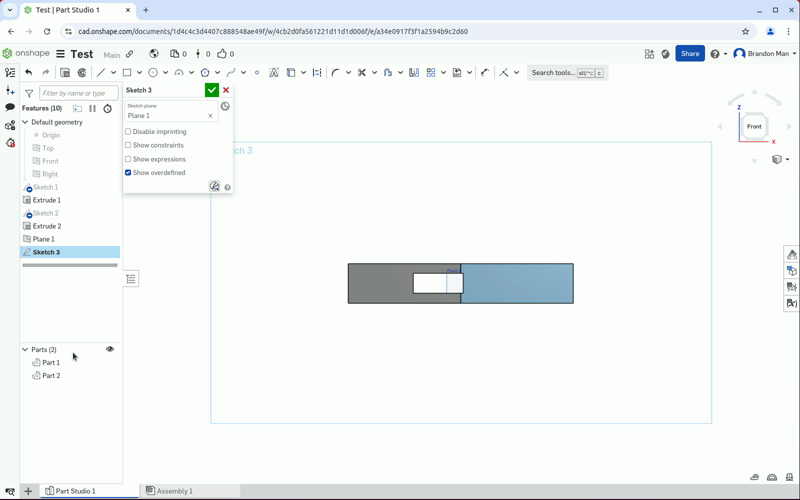
key(y)
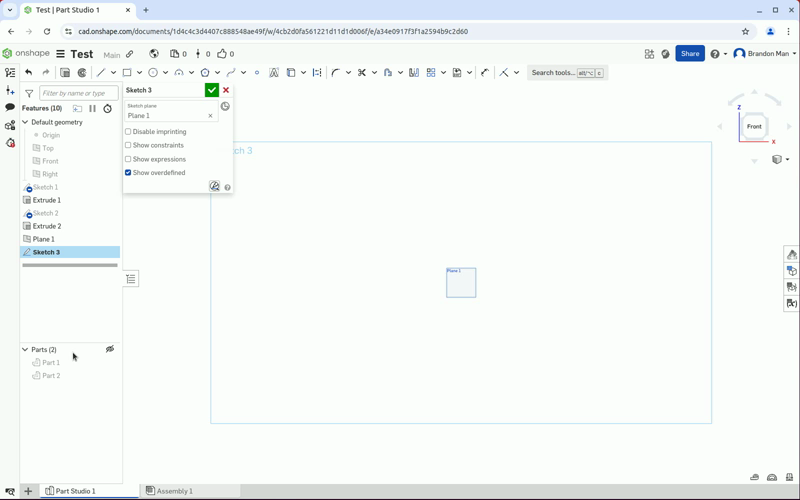
key(l)
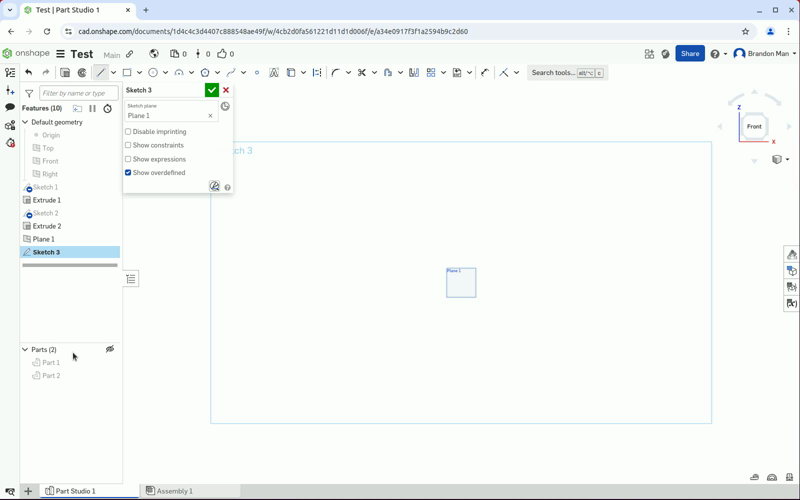
key_down(shift)
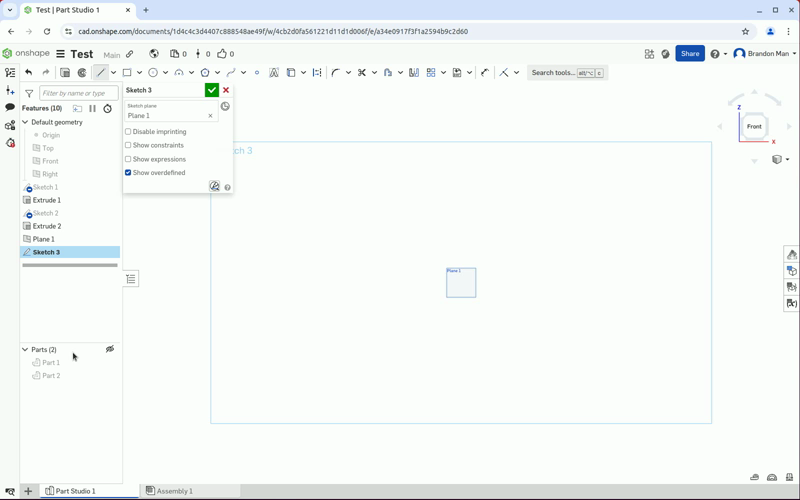
mouse_move(348, 273)
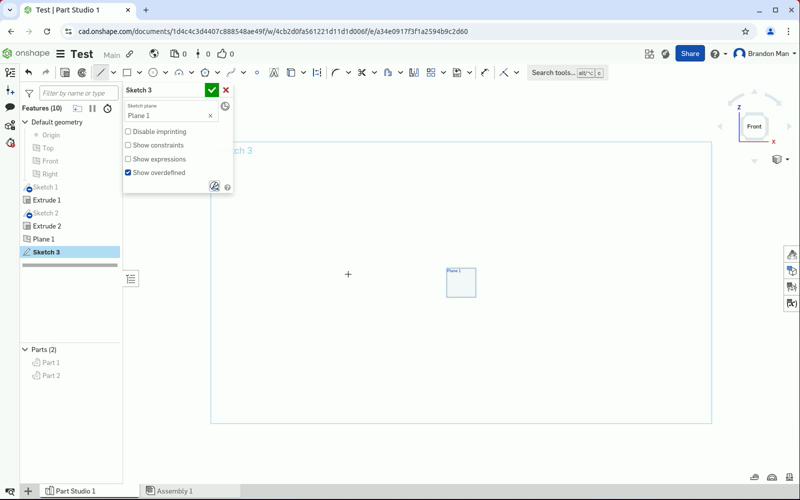
click(348, 273)
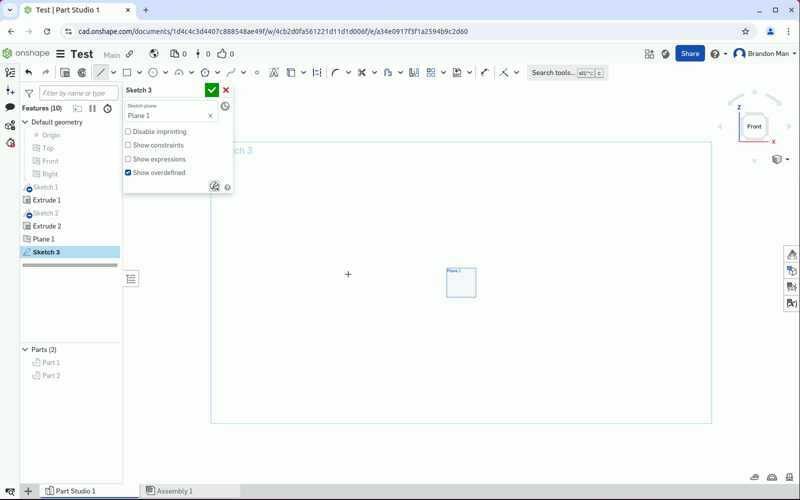
key_up(shift)
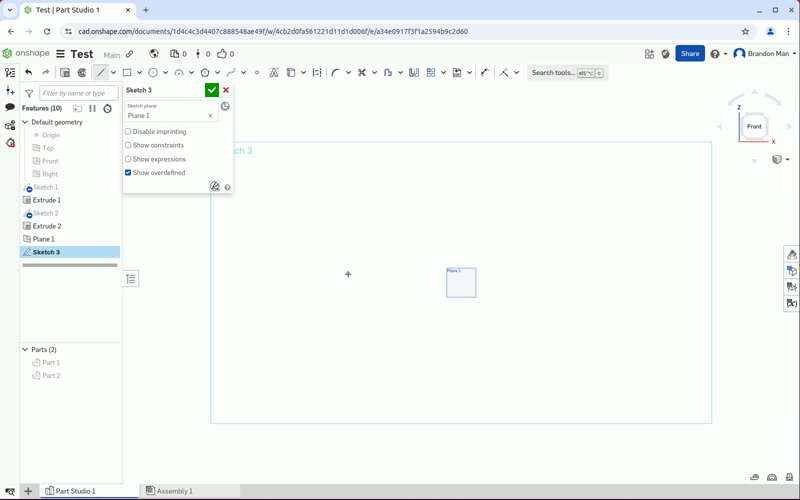
key_down(shift)
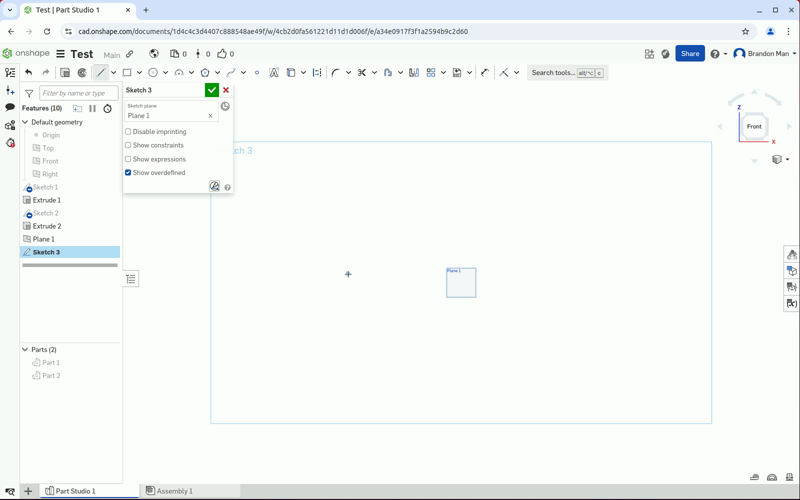
mouse_move(378, 273)
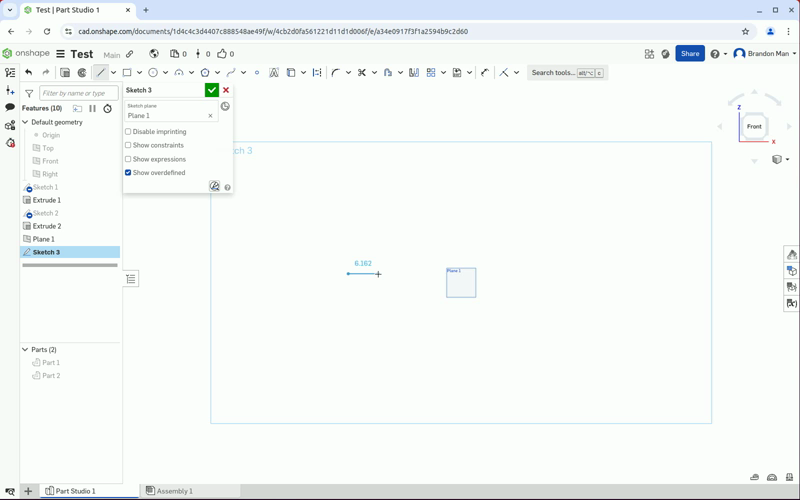
mouse_move(402, 273)
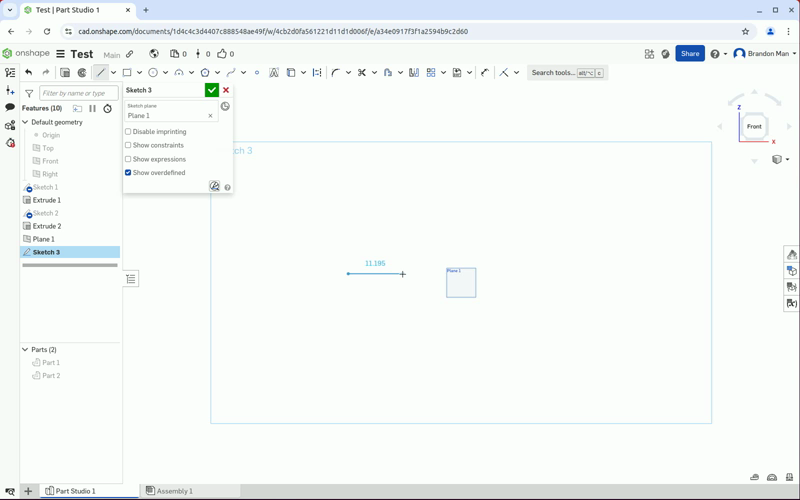
click(402, 273)
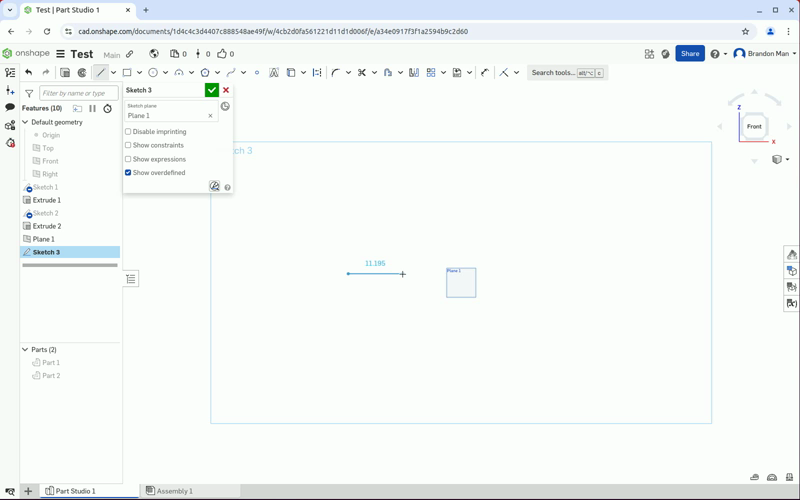
key_up(shift)
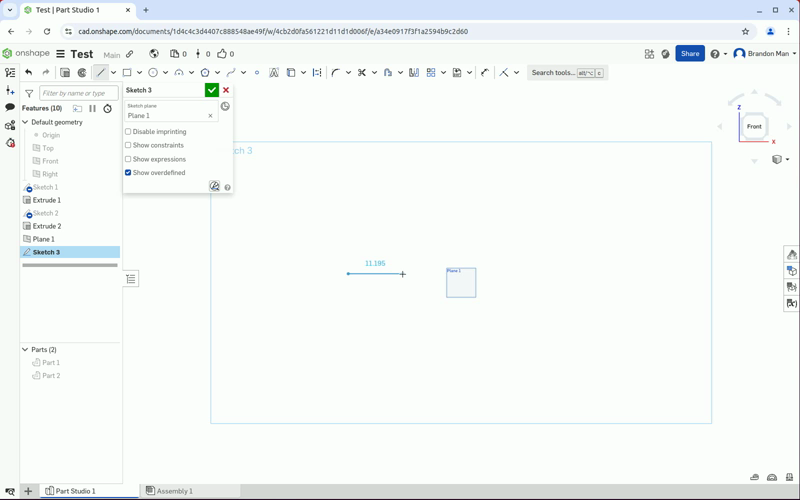
key_down(shift)
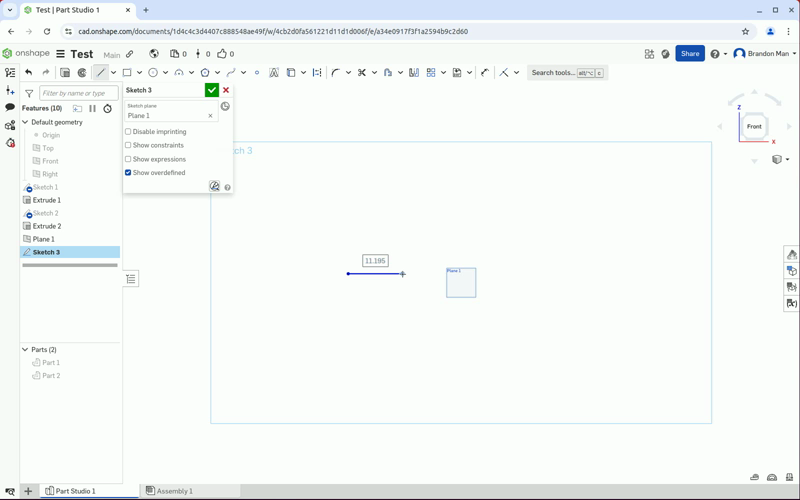
mouse_move(432, 273)
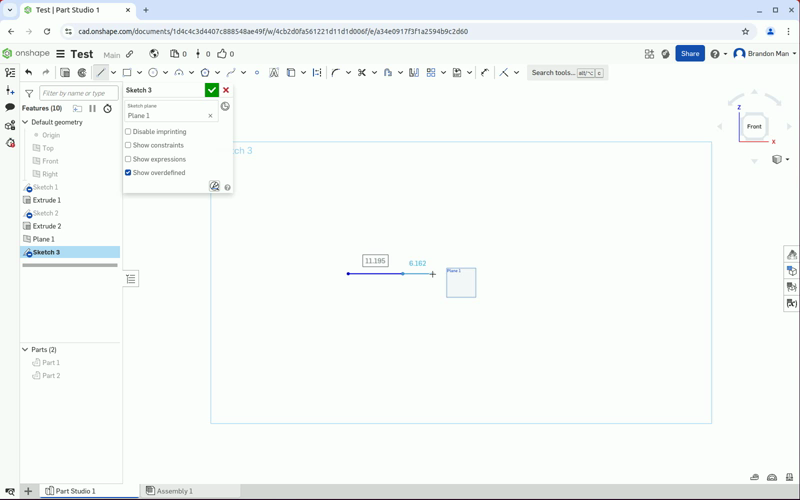
mouse_move(402, 263)
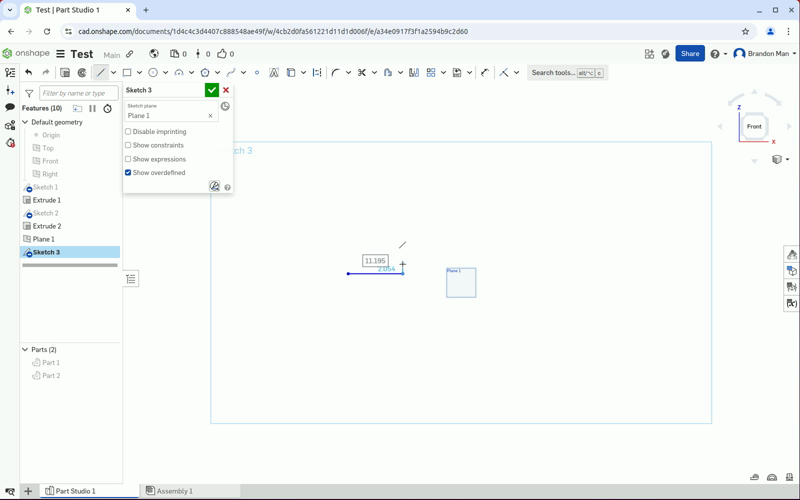
click(402, 263)
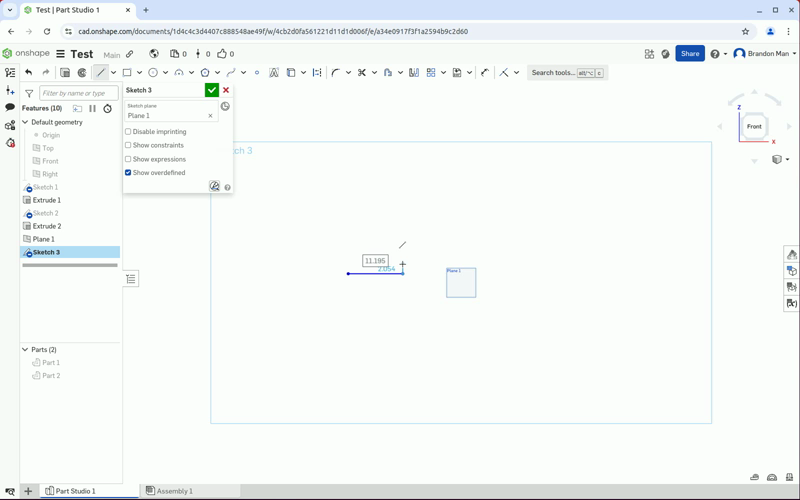
key_up(shift)
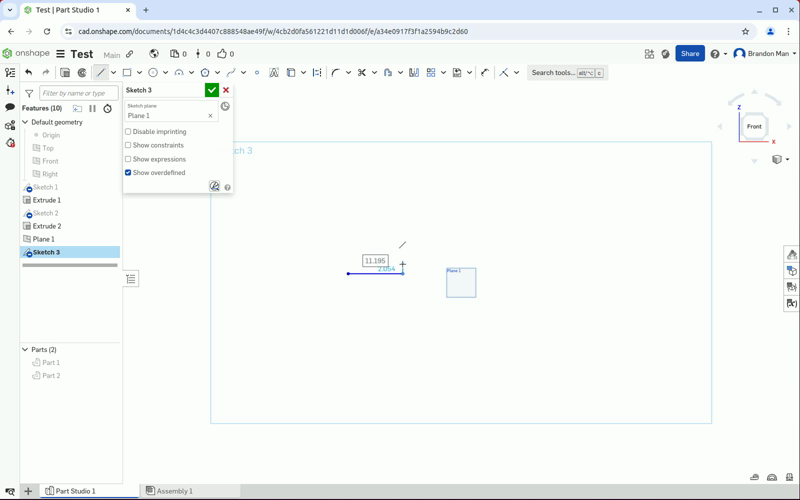
key_down(shift)
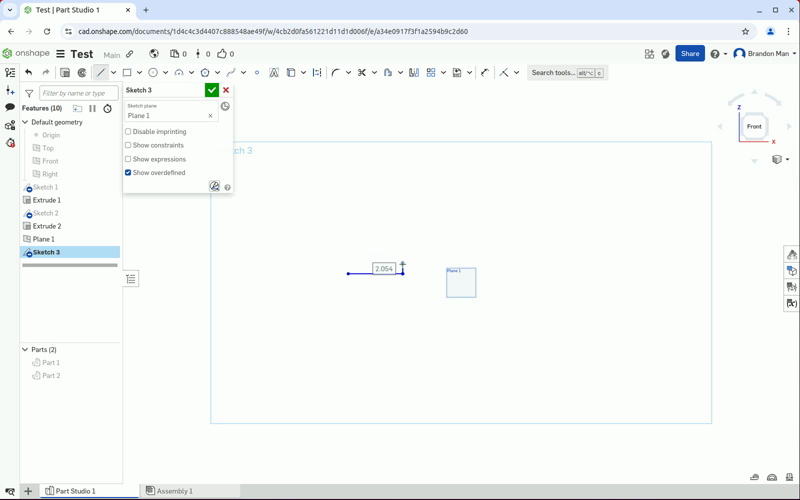
mouse_move(432, 263)
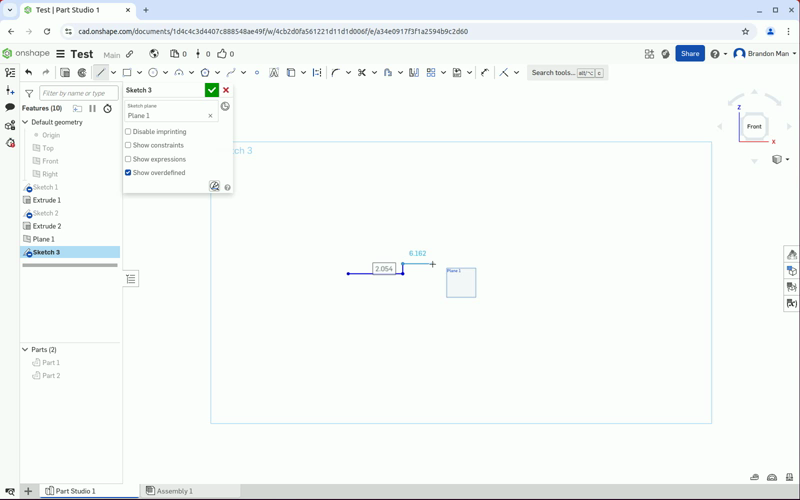
mouse_move(348, 263)
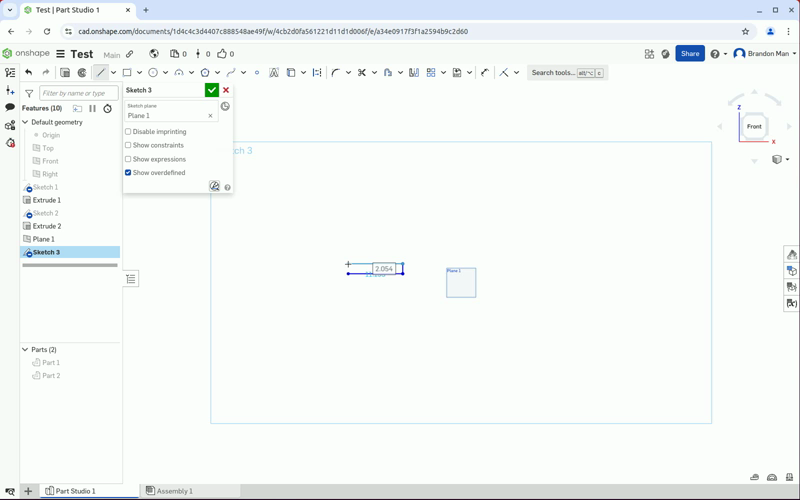
click(348, 263)
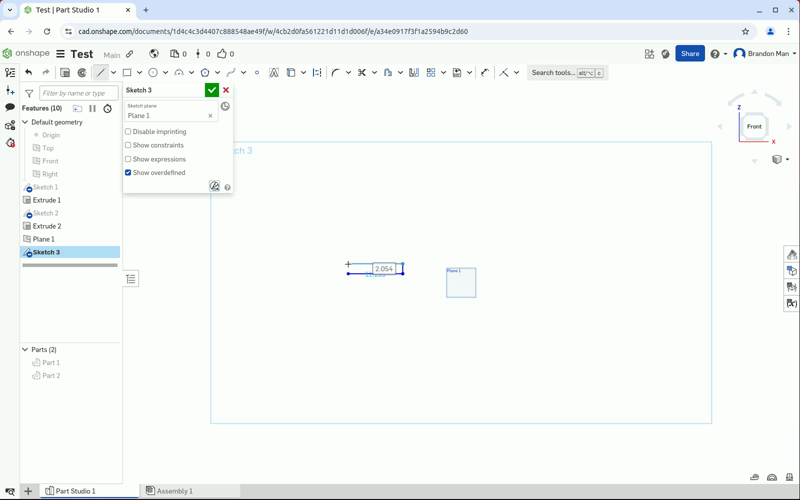
key_up(shift)
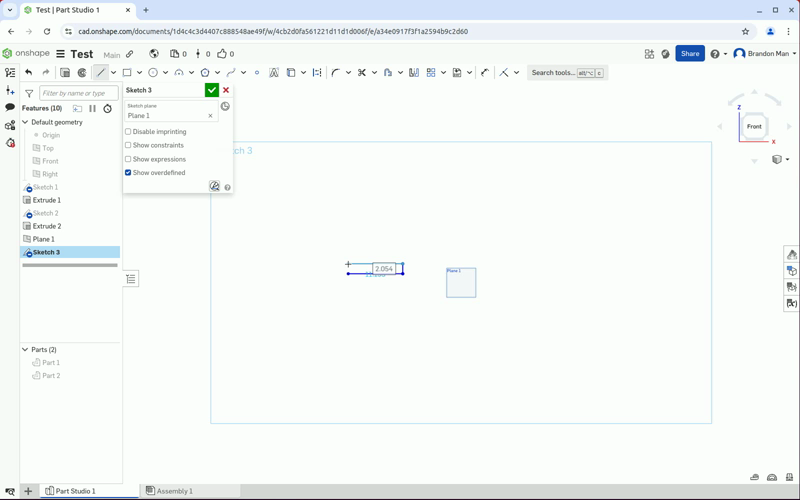
mouse_move(378, 263)
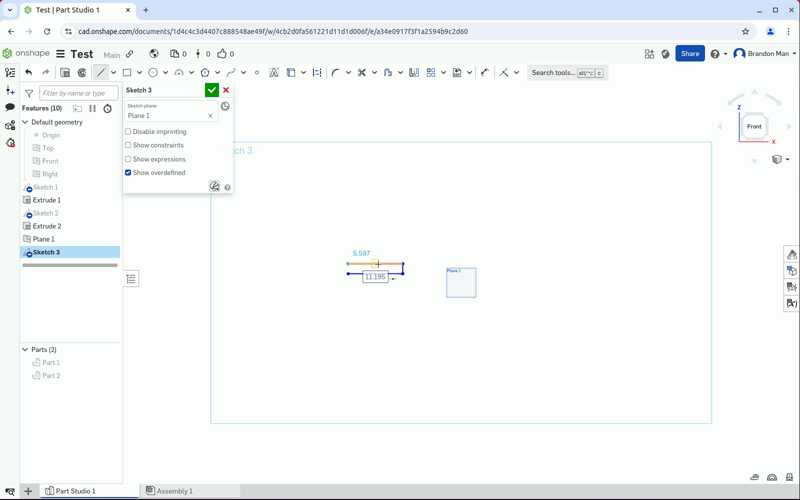
key_down(shift)
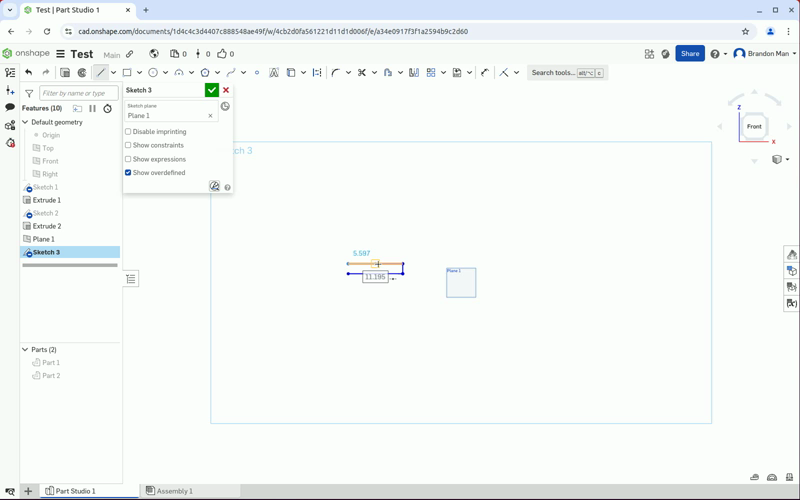
mouse_move(348, 273)
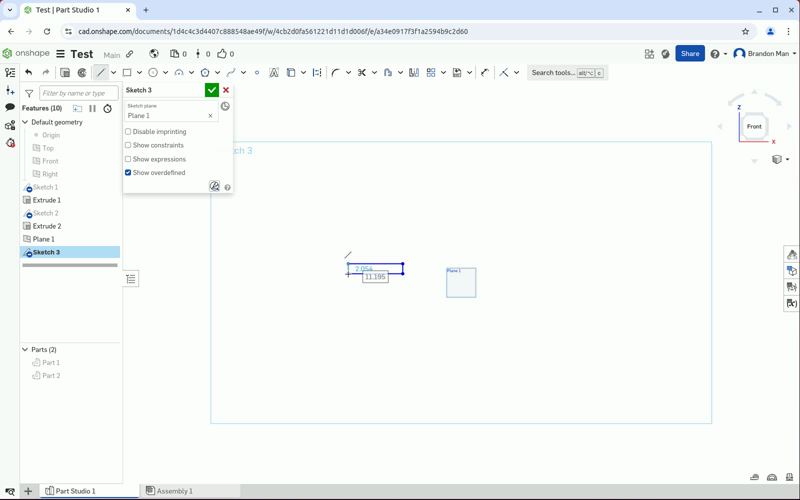
key_up(shift)
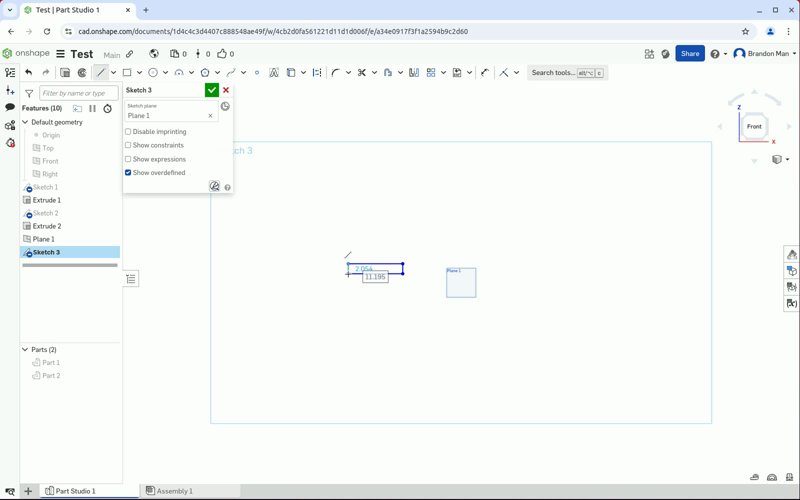
click(348, 273)
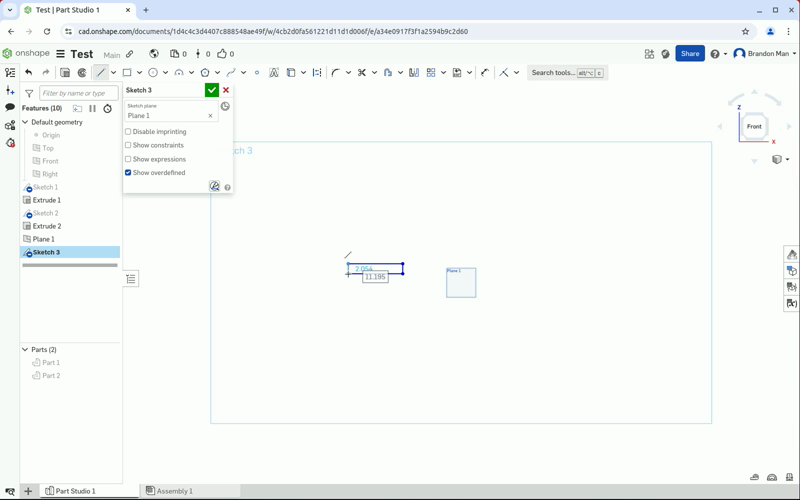
key(esc)
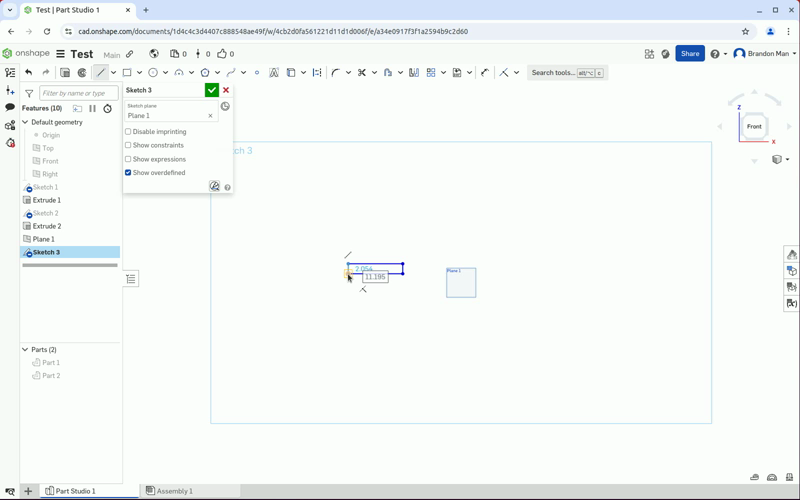
mouse_move(376, 265)
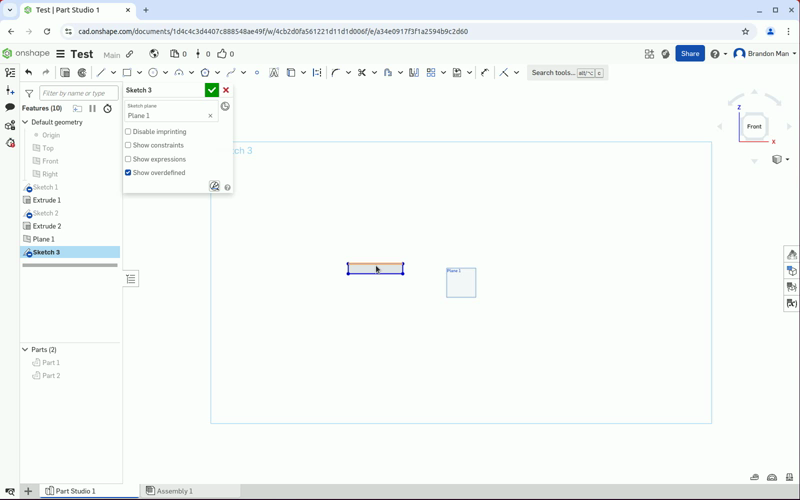
scroll(6)
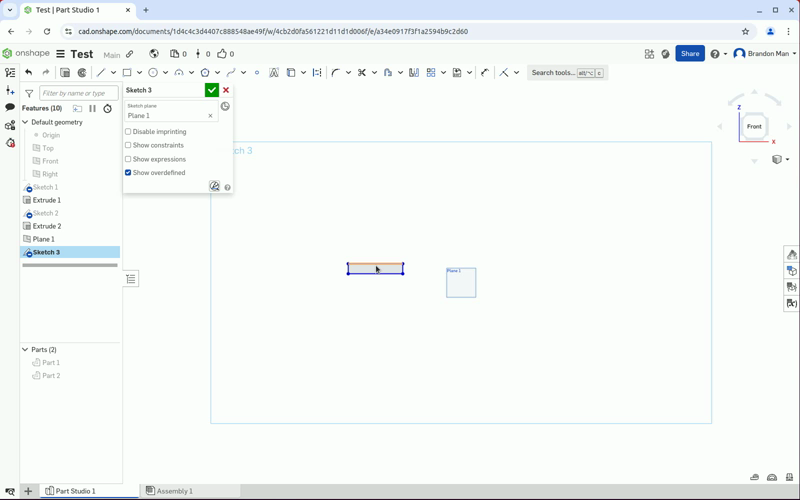
scroll(6)
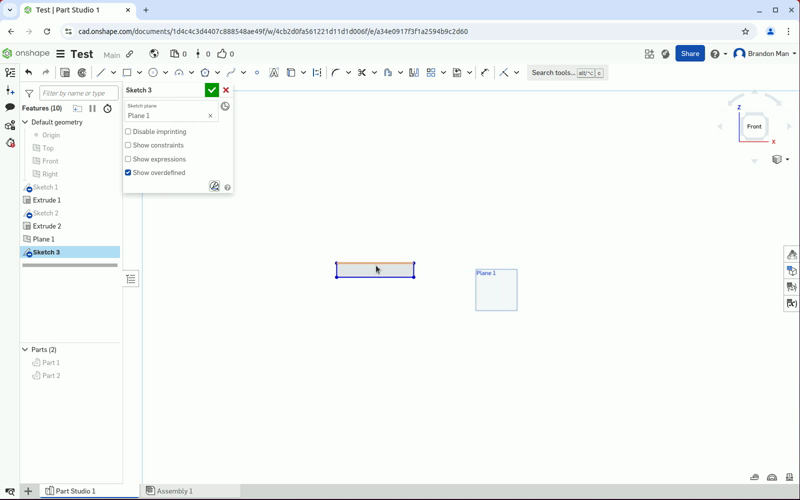
scroll(6)
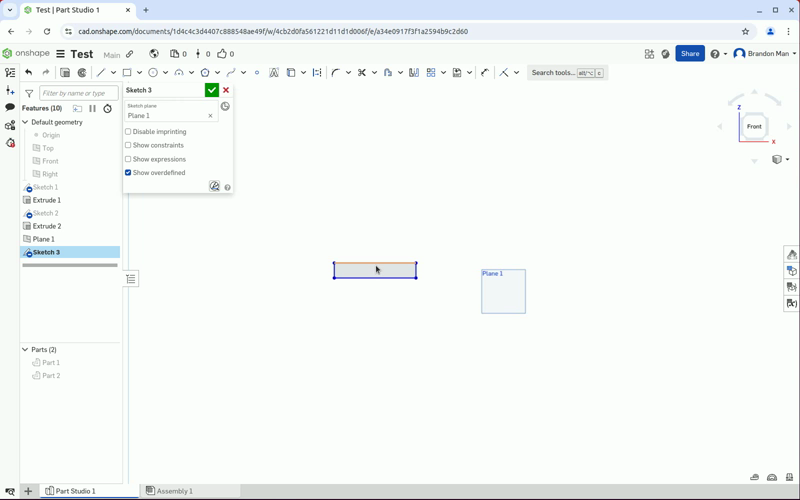
scroll(6)
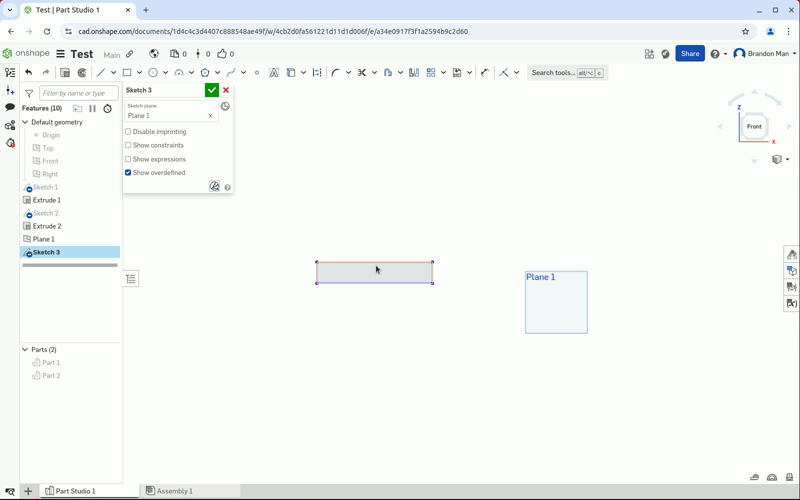
scroll(6)
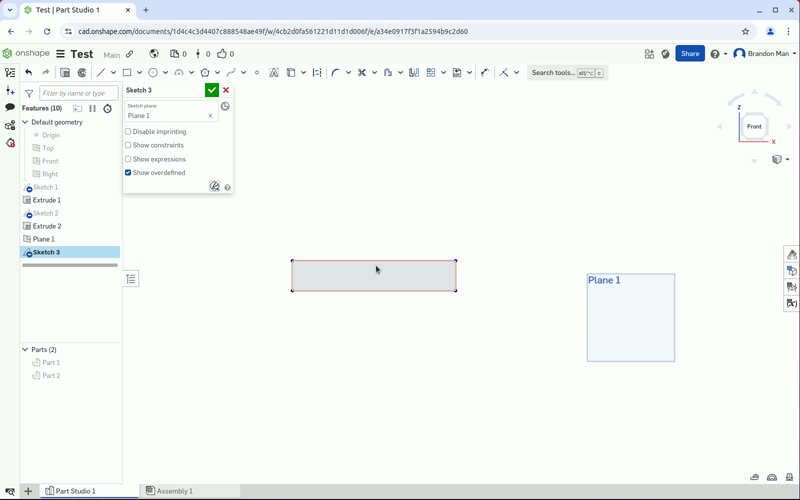
scroll(6)
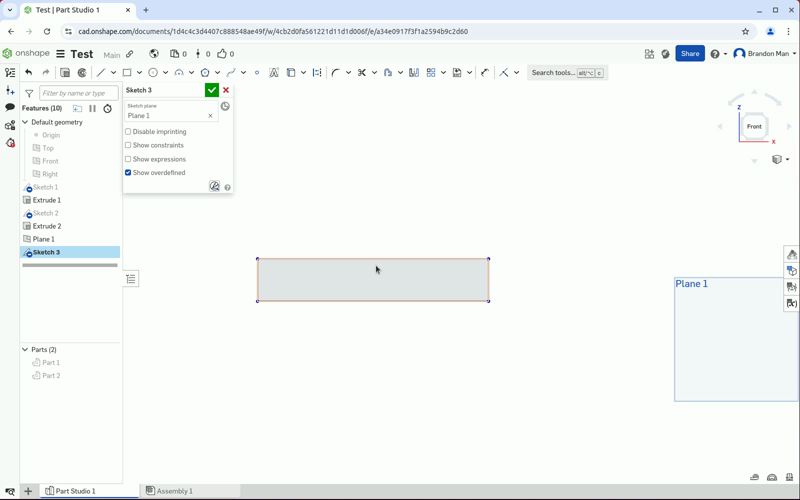
scroll(6)
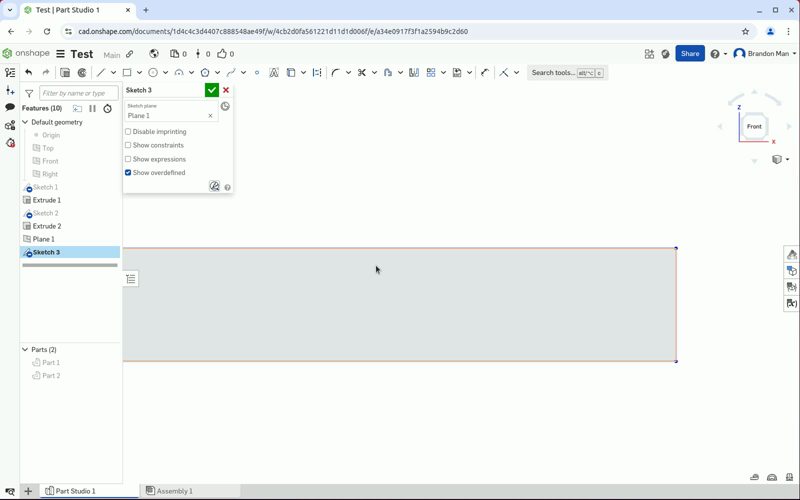
click(376, 265)
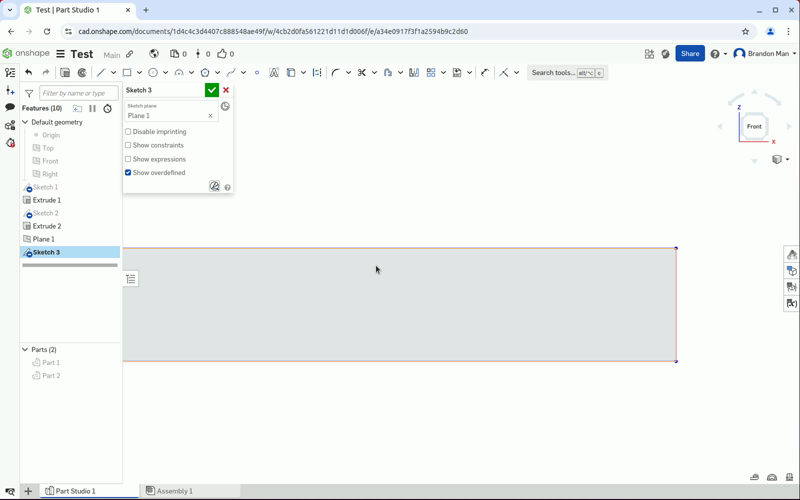
scroll(-6)
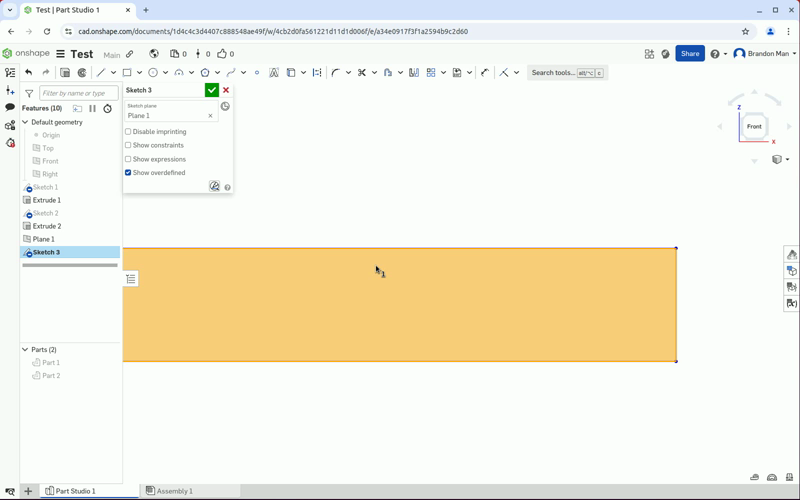
scroll(-6)
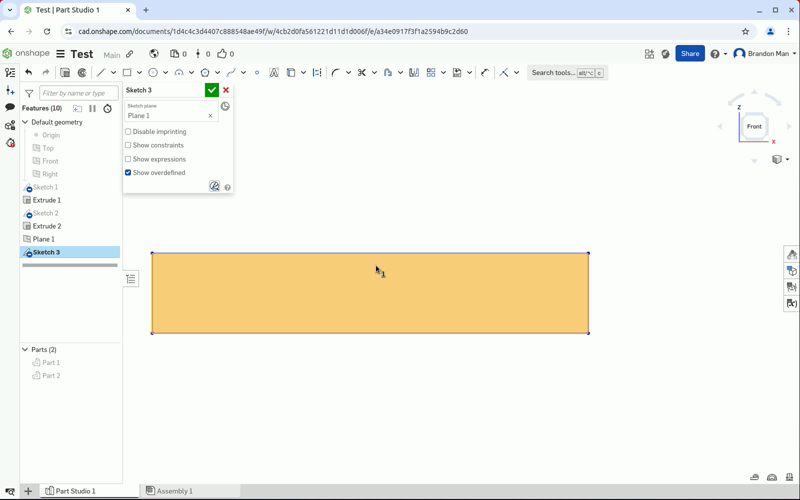
scroll(-6)
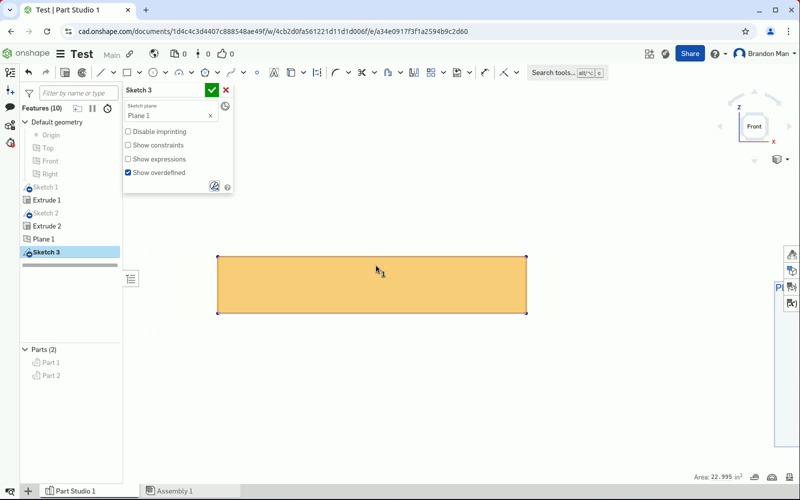
scroll(-6)
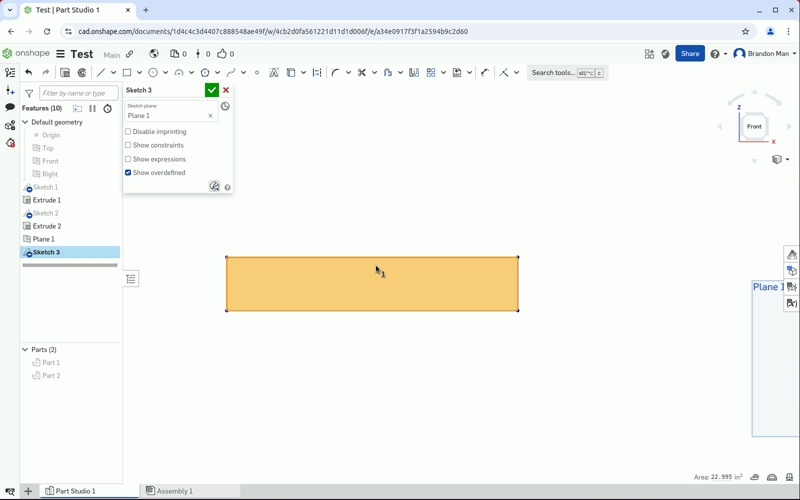
scroll(-6)
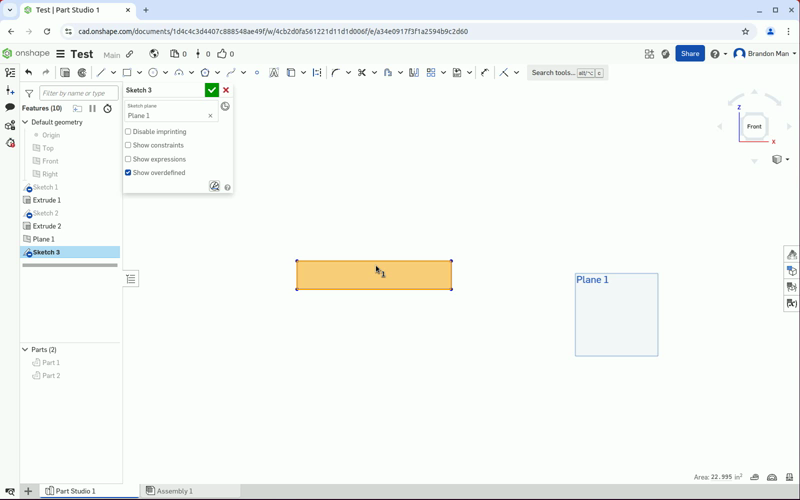
scroll(-6)
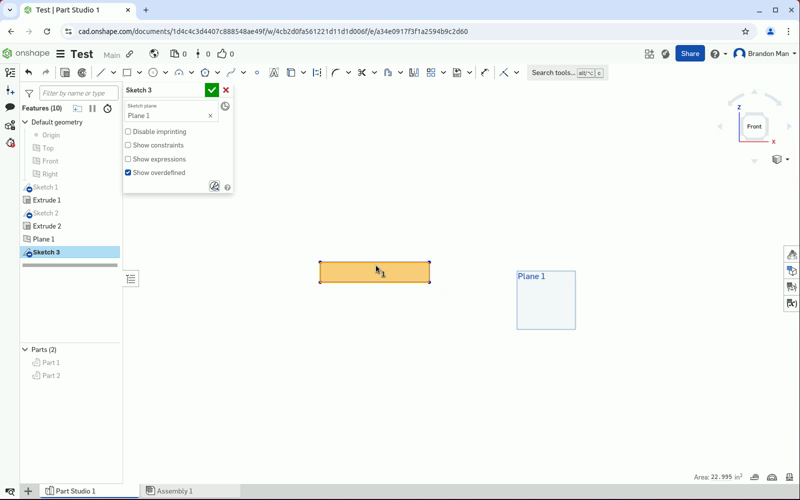
scroll(-6)
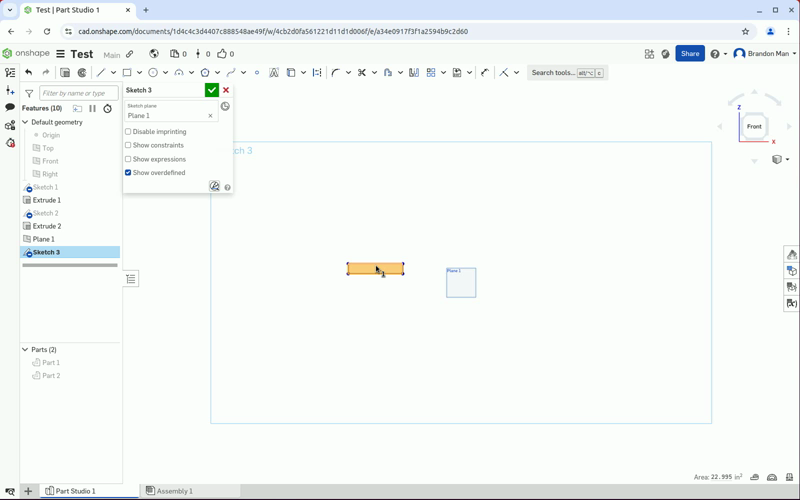
mouse_move(73, 352)
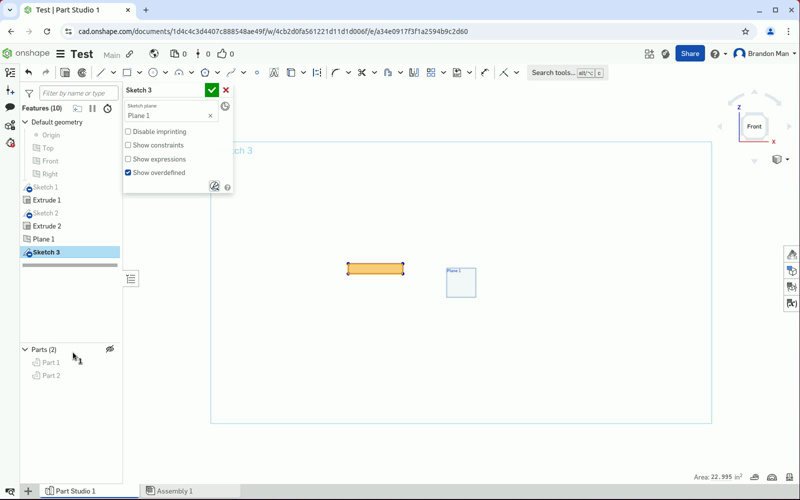
key(shift+y)
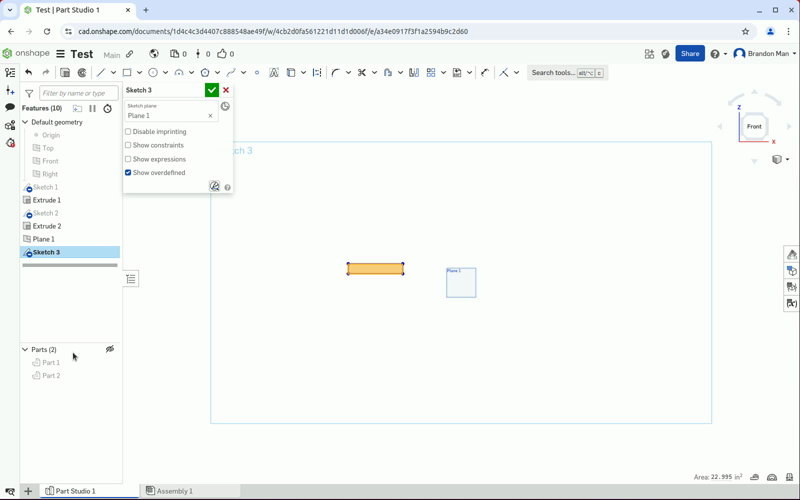
key(shift+e)
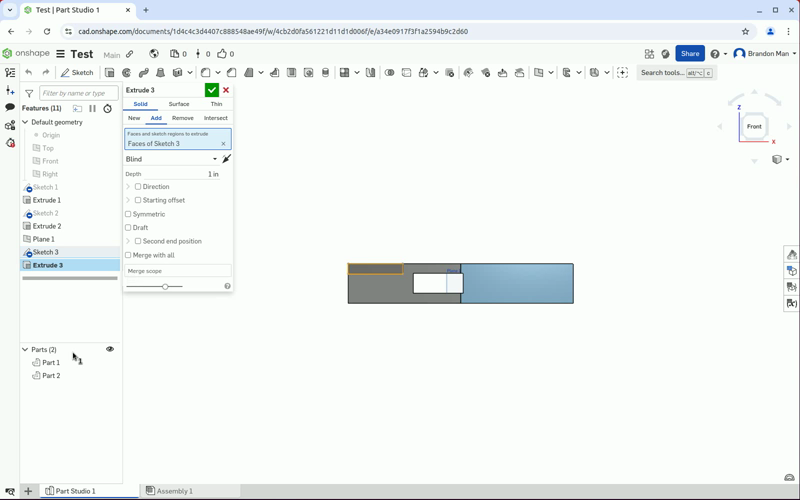
mouse_move(143, 106)
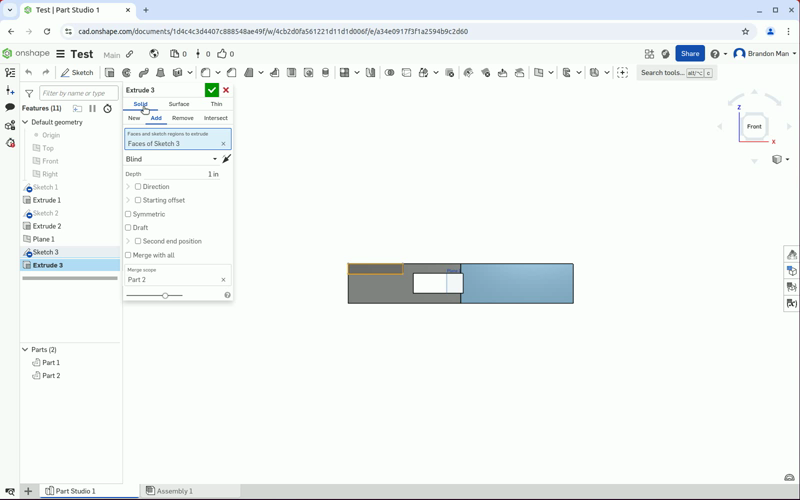
click(143, 106)
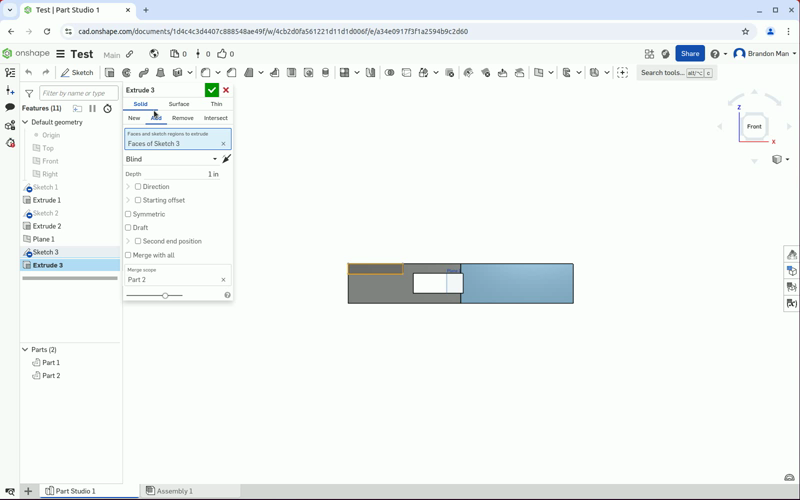
mouse_move(186, 120)
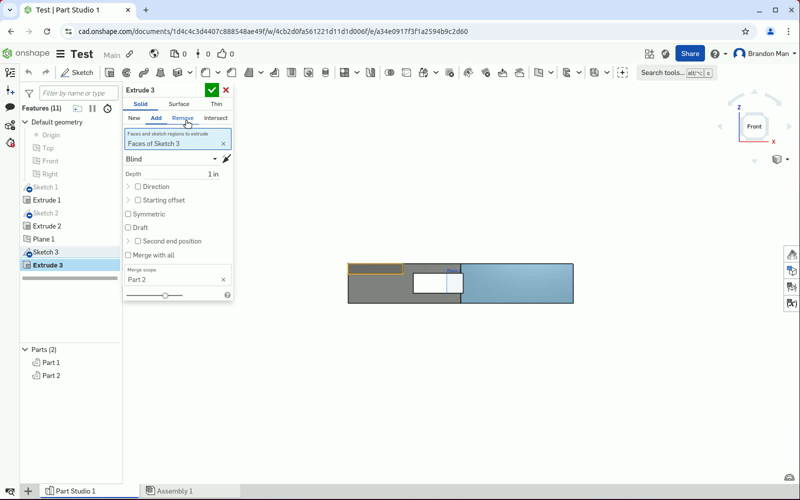
click(186, 120)
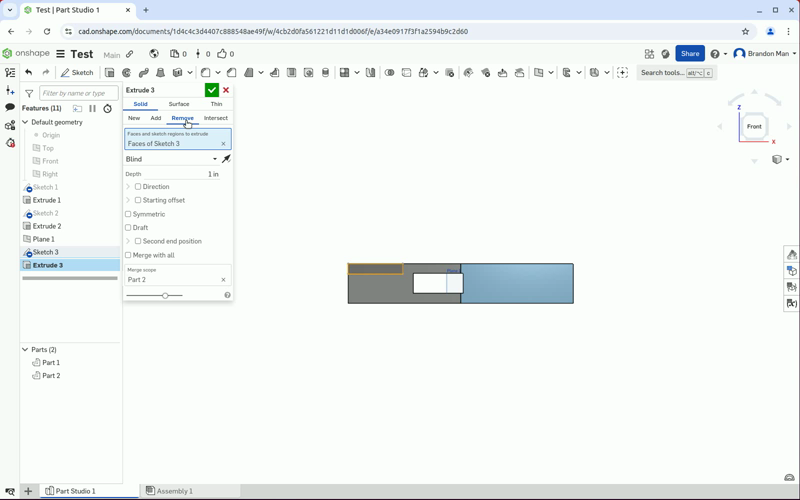
key(tab, 4)
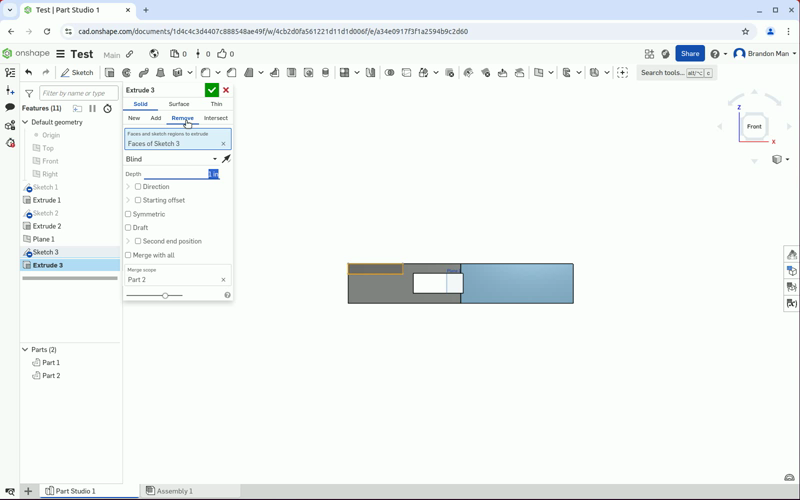
text(2.648)
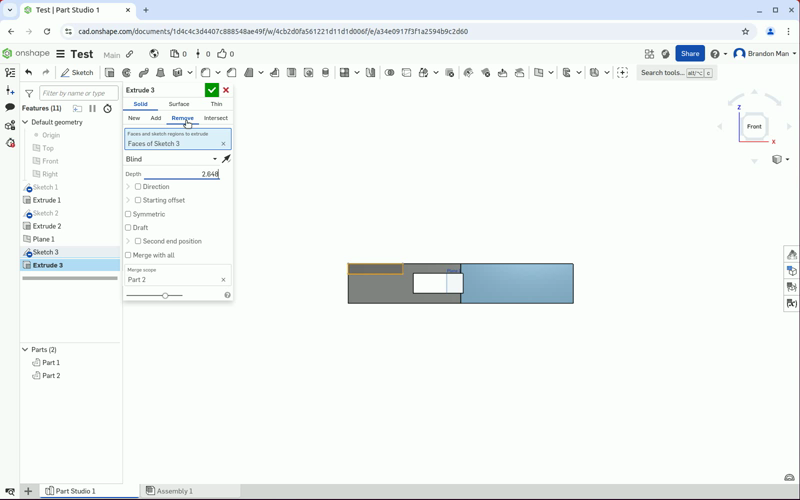
key(tab, 6)
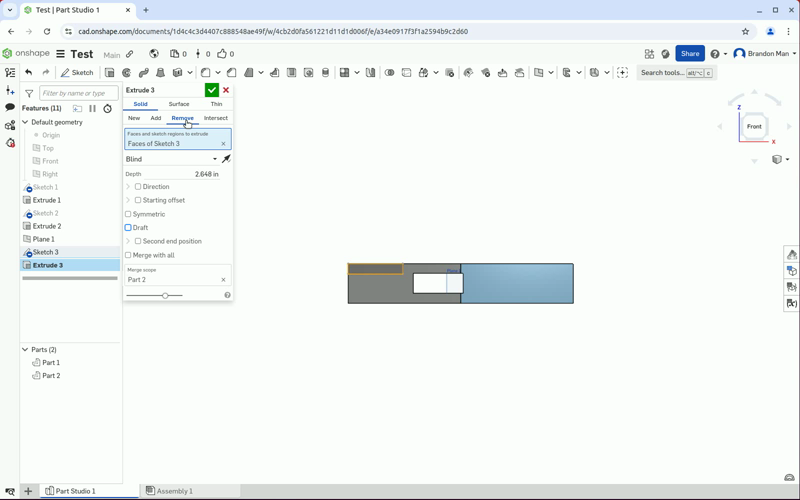
key(space)
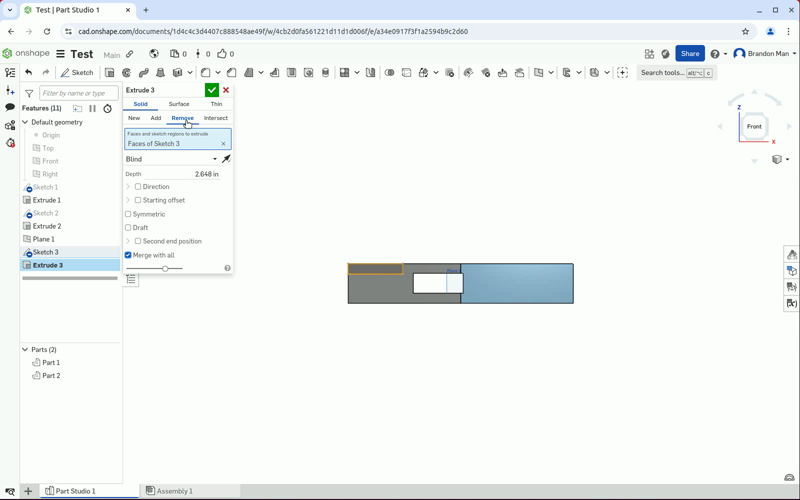
key(enter)
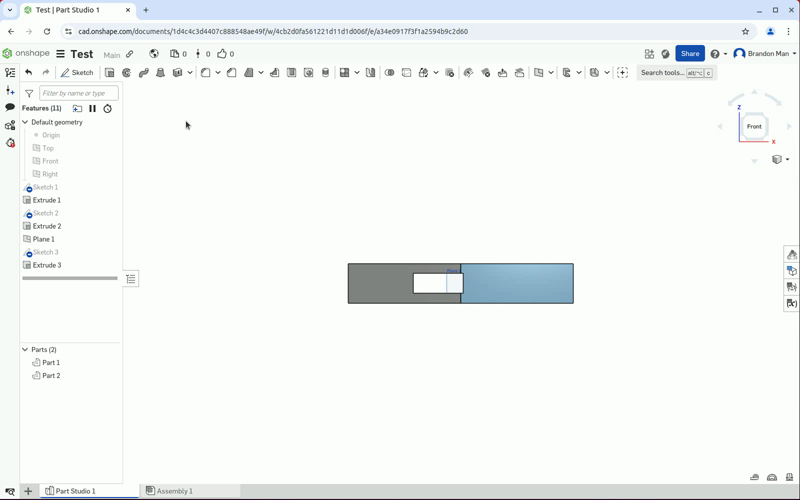
key(shift+h)
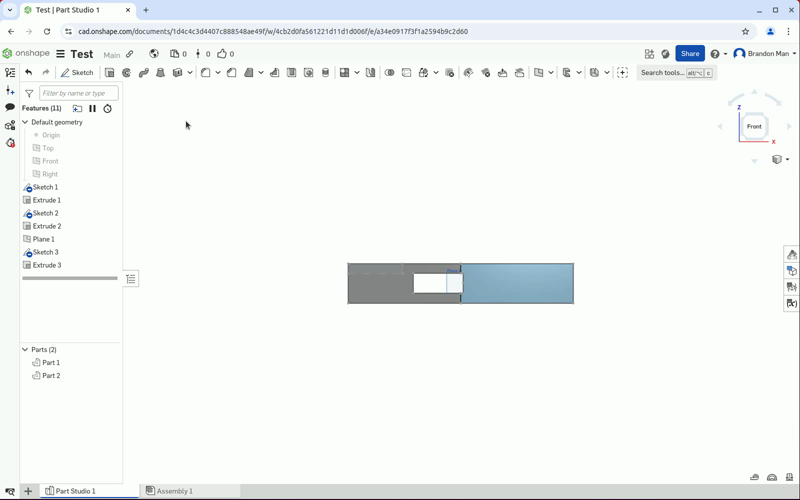
key(shift+h)
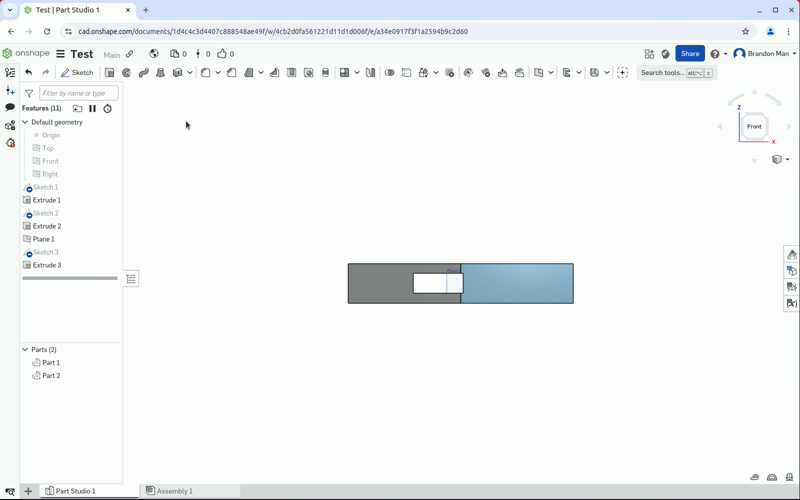
mouse_move(73, 189)
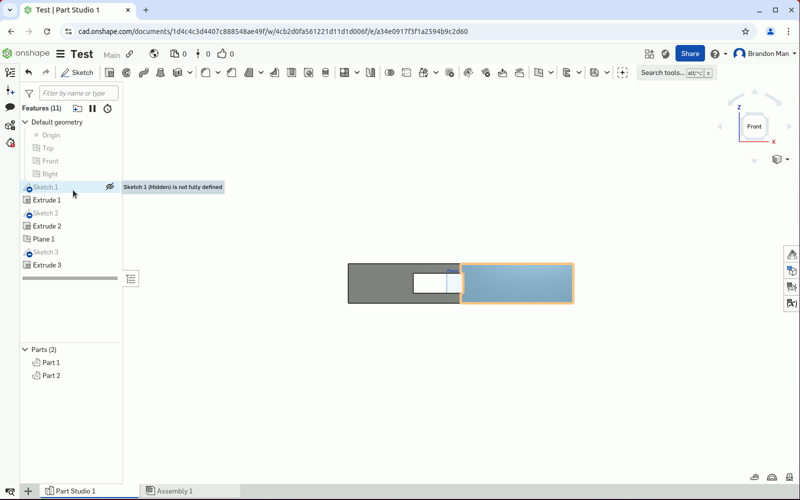
click(73, 189)
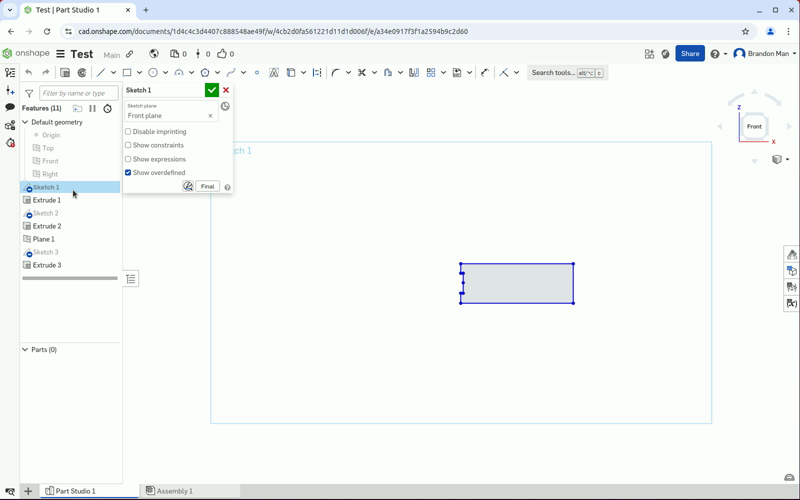
mouse_move(229, 92)
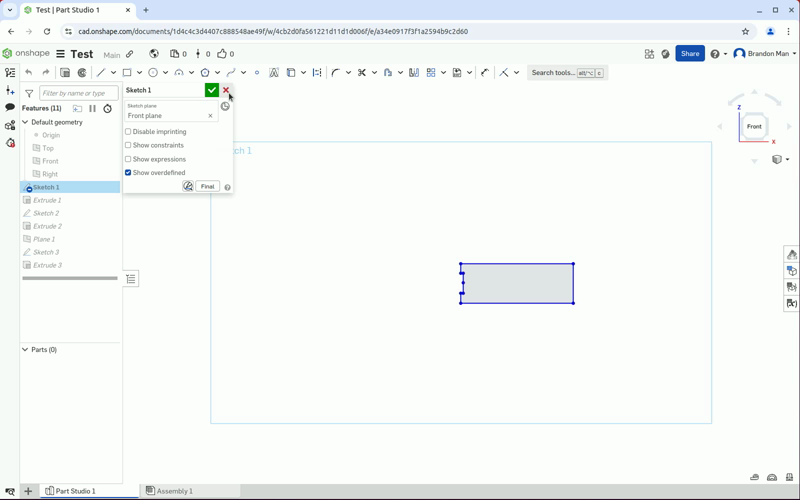
click(229, 92)
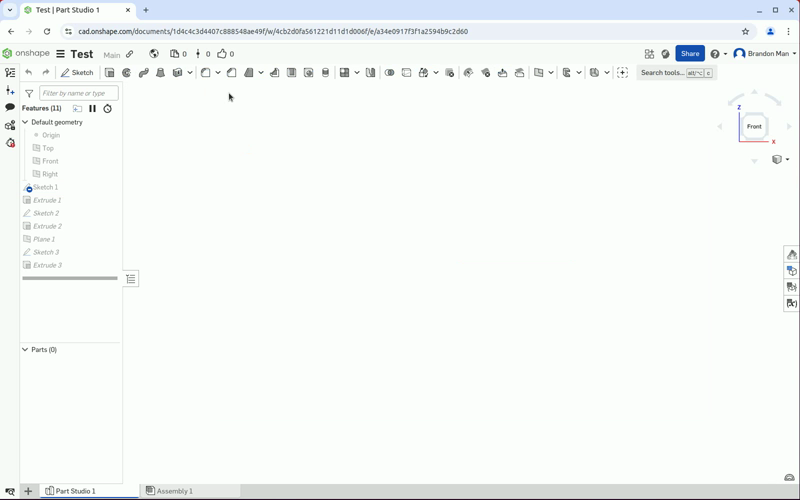
key(shift+s)
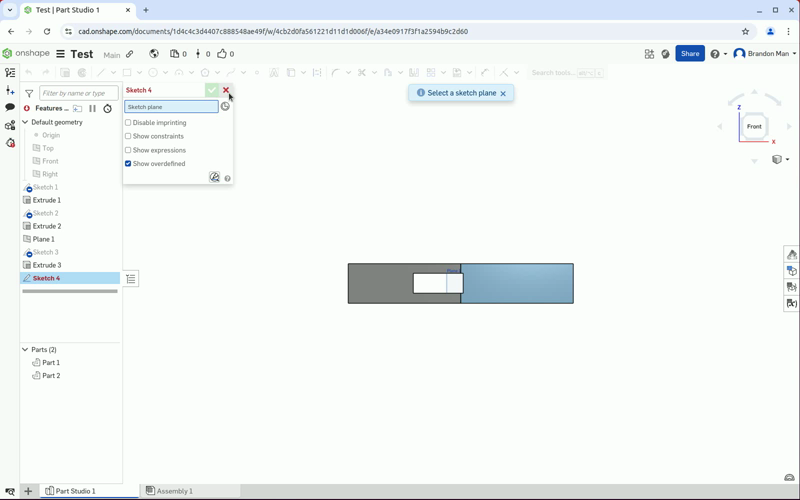
mouse_move(73, 241)
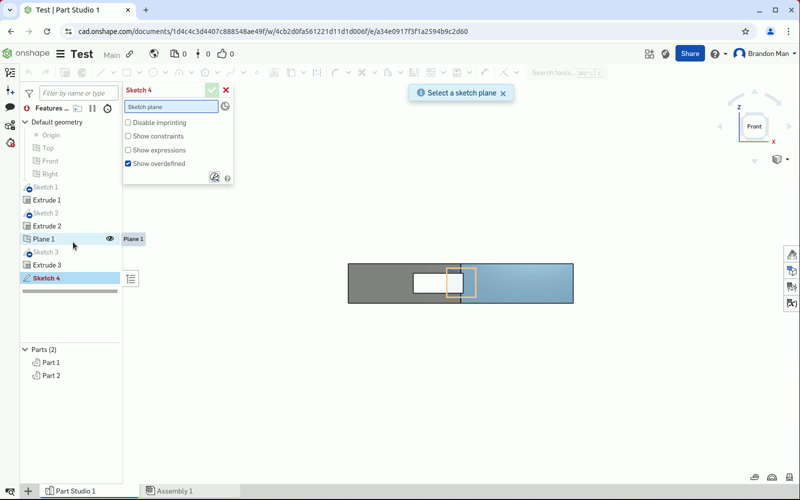
click(73, 241)
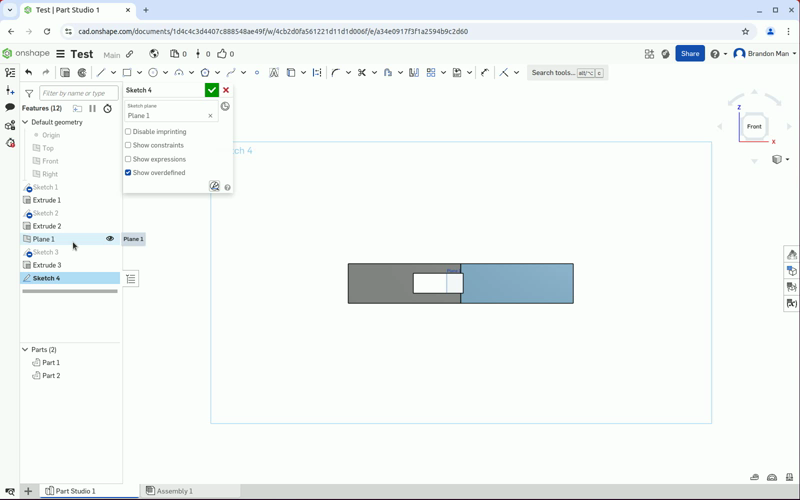
mouse_move(73, 352)
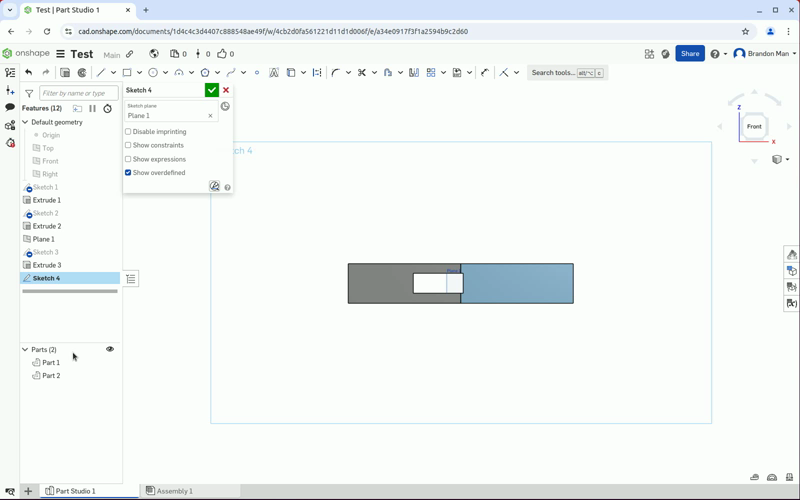
key(y)
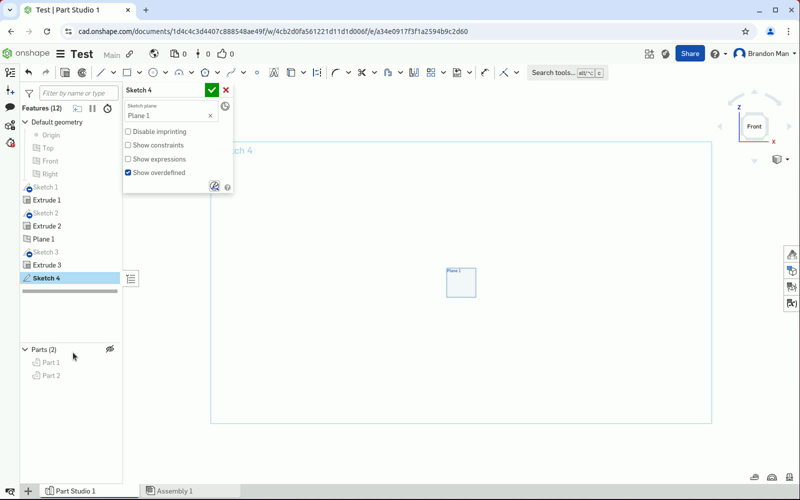
key(l)
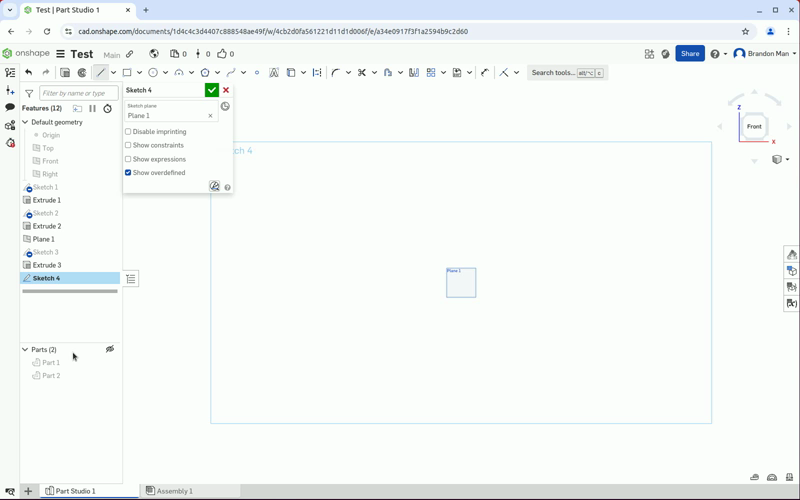
key_down(shift)
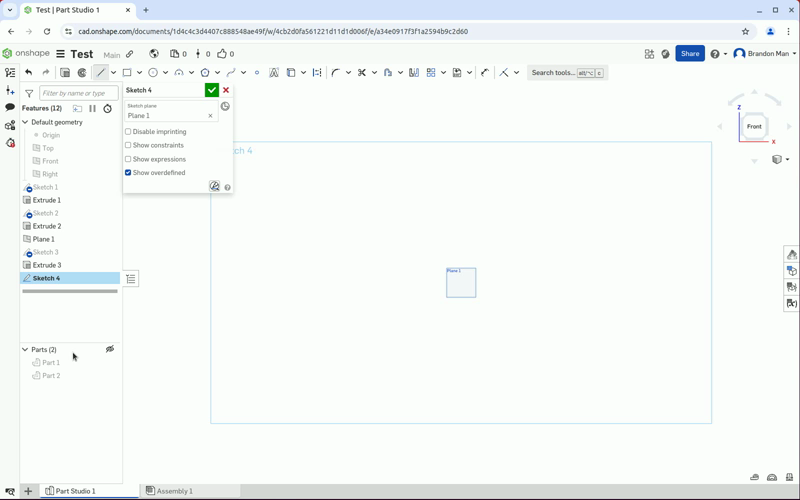
mouse_move(519, 273)
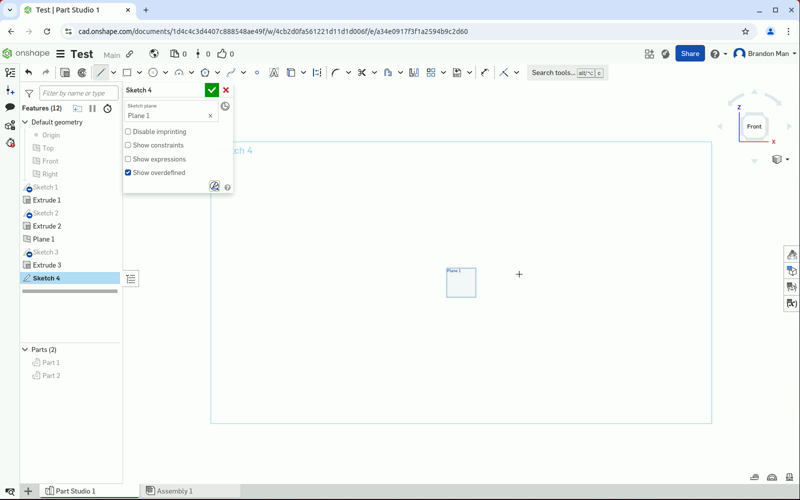
click(519, 273)
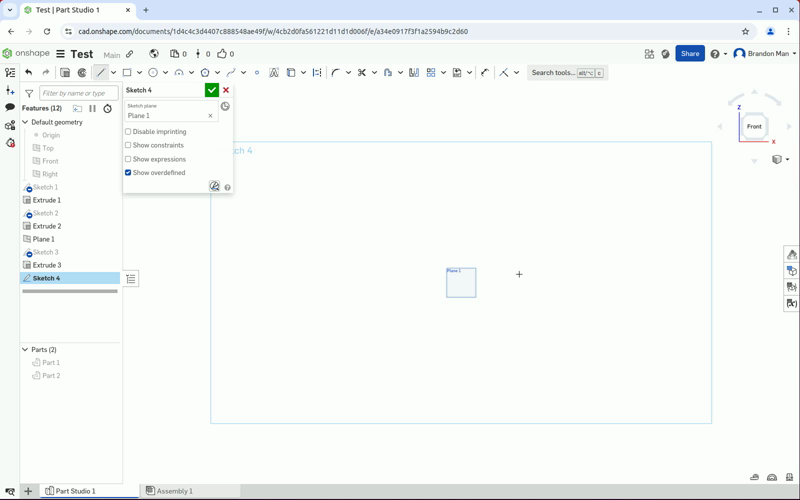
key_up(shift)
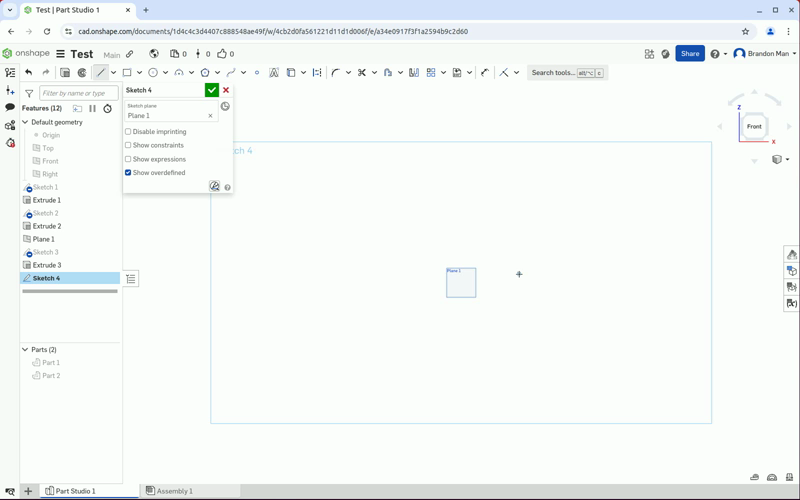
key_down(shift)
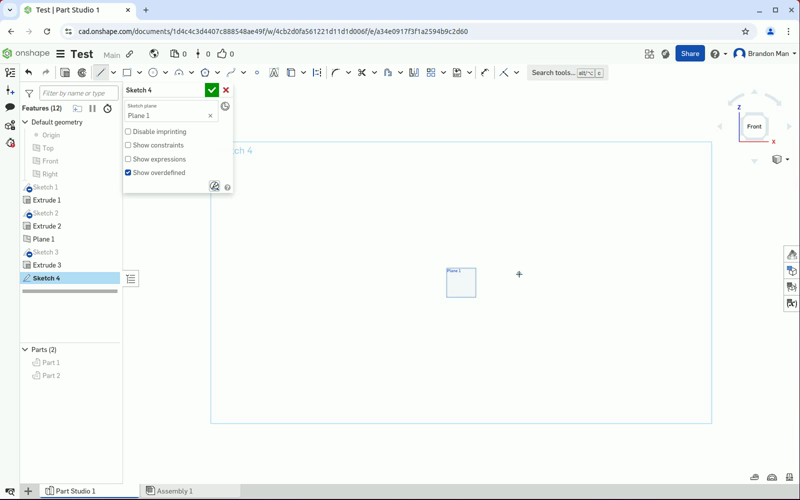
mouse_move(549, 273)
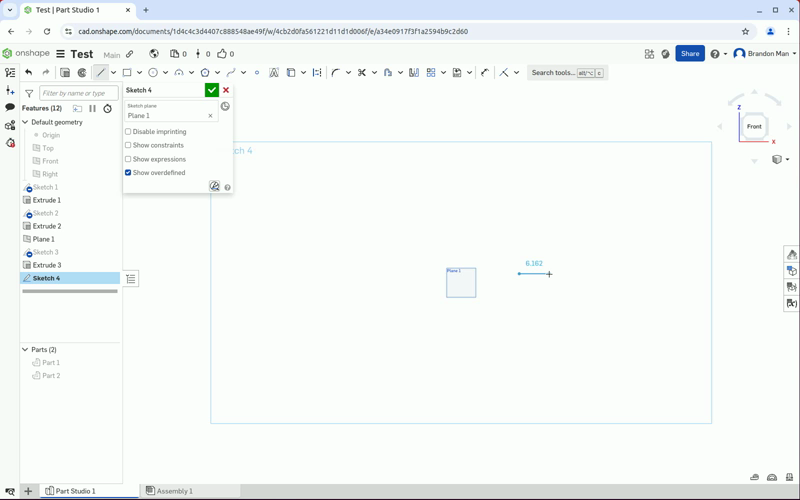
mouse_move(573, 273)
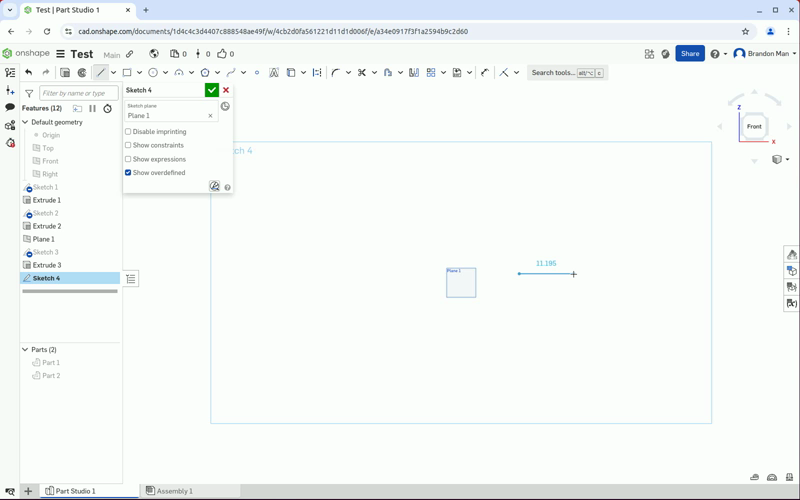
click(573, 273)
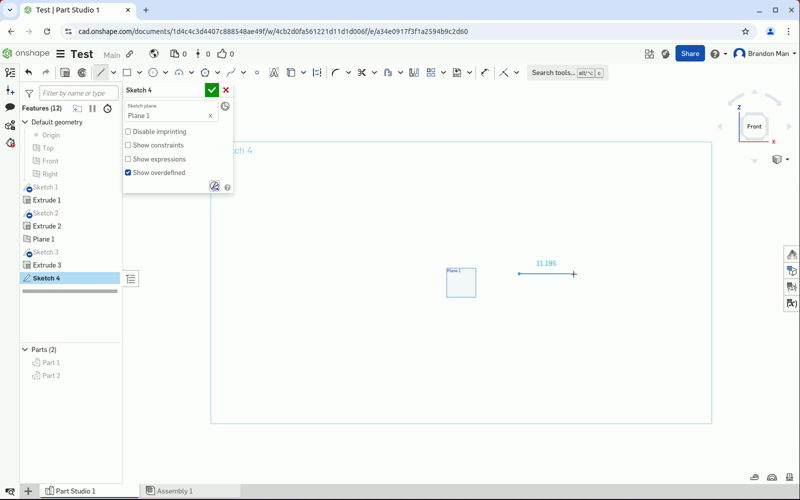
key_up(shift)
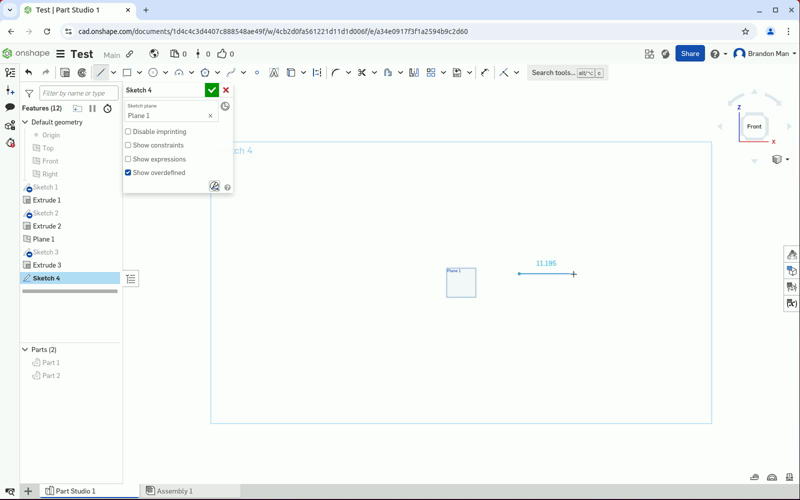
key_down(shift)
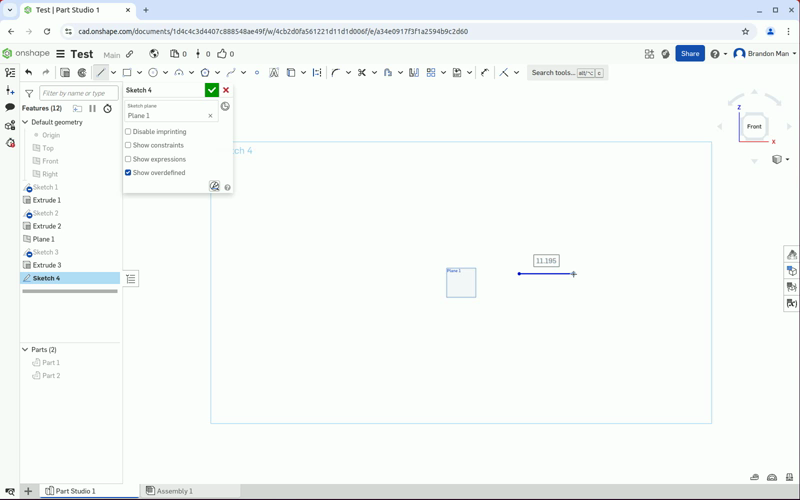
mouse_move(589, 273)
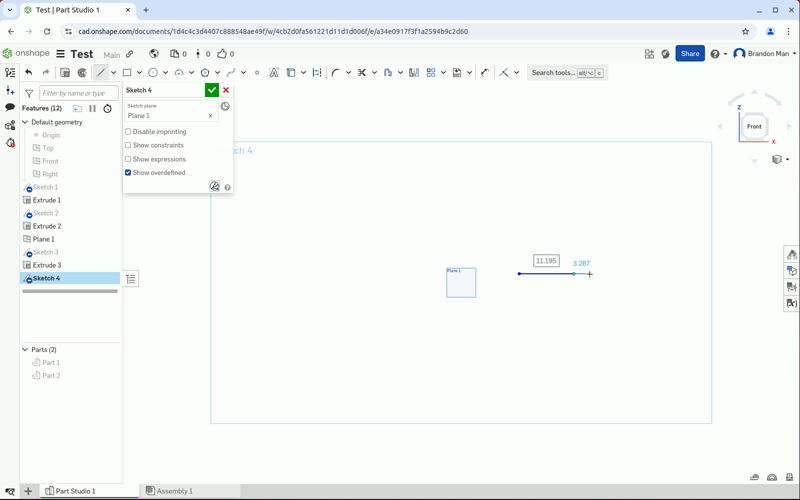
mouse_move(573, 263)
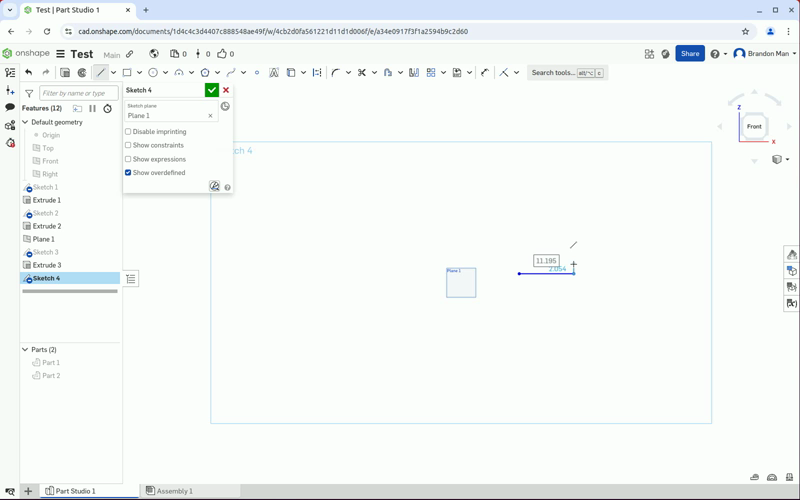
click(573, 263)
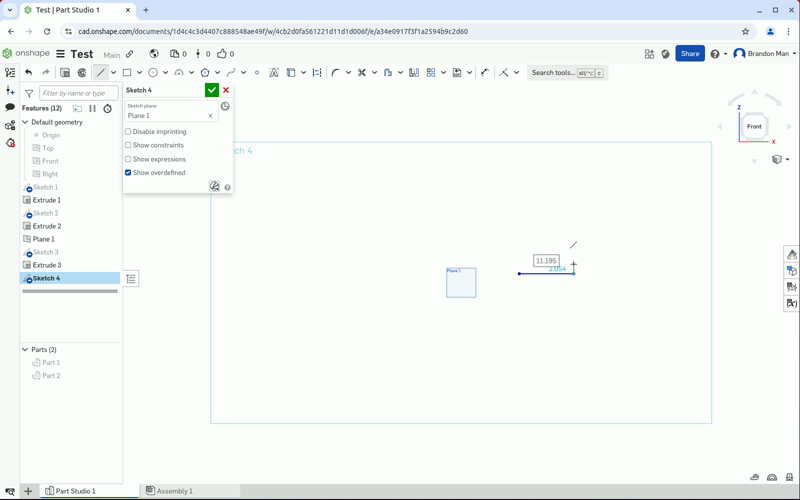
key_up(shift)
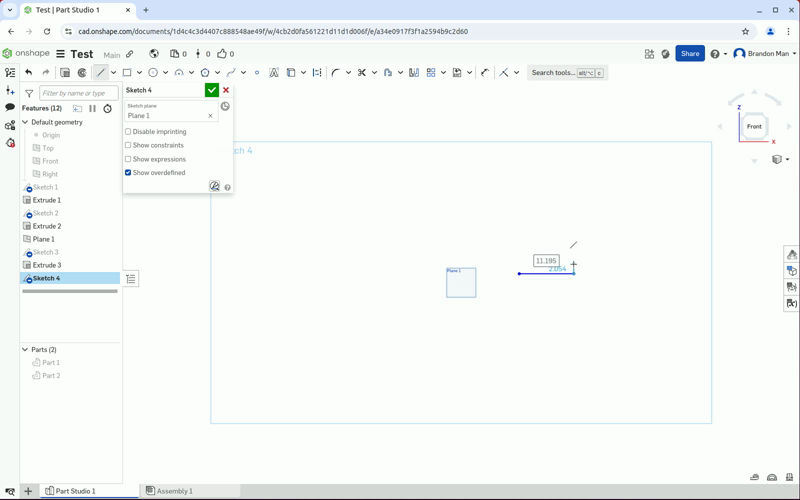
key_down(shift)
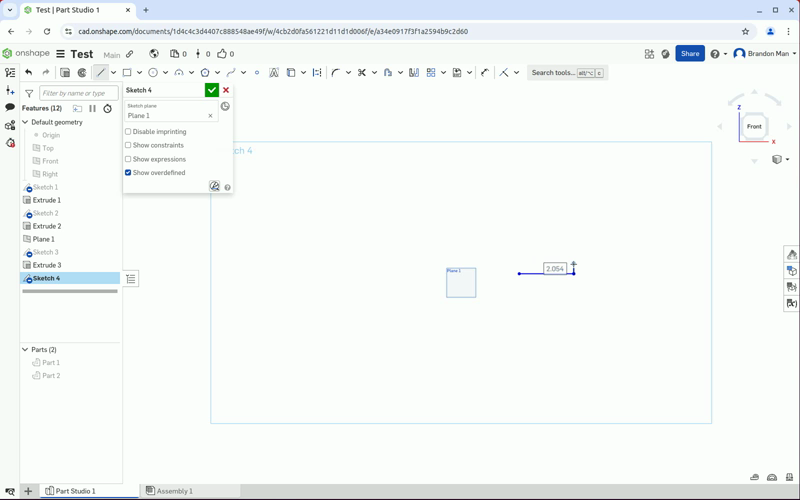
mouse_move(589, 263)
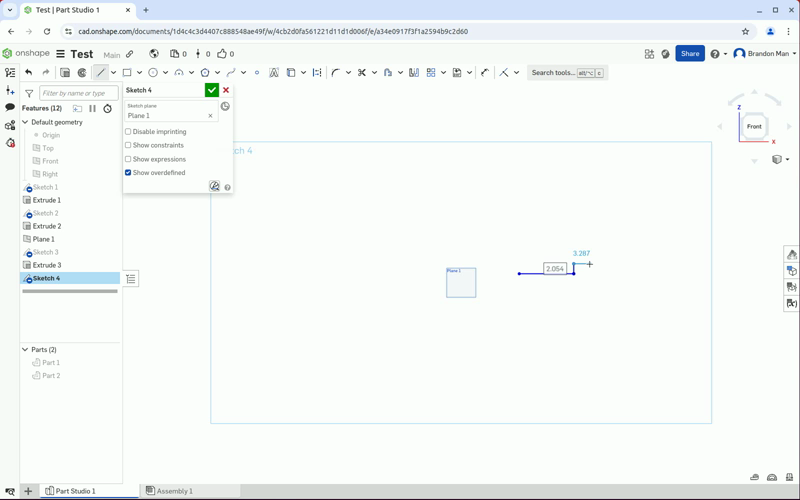
mouse_move(519, 263)
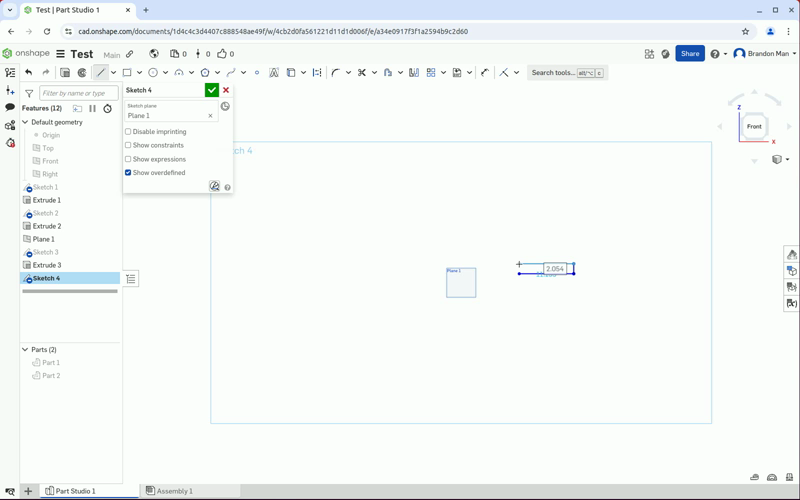
click(519, 263)
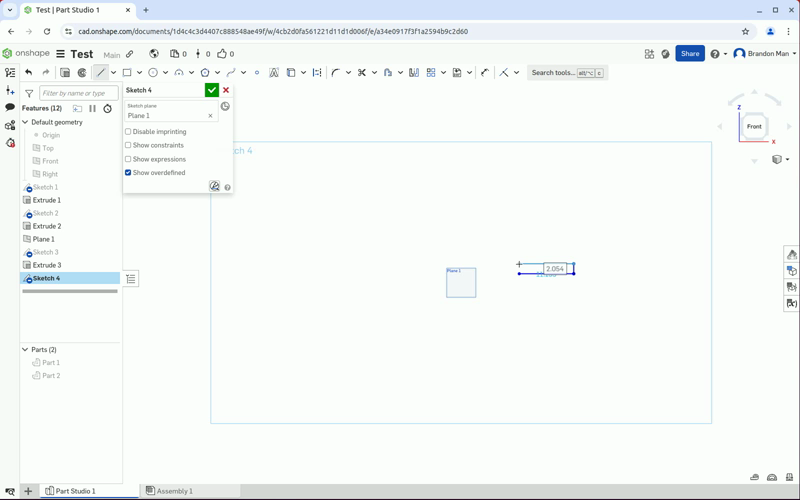
key_up(shift)
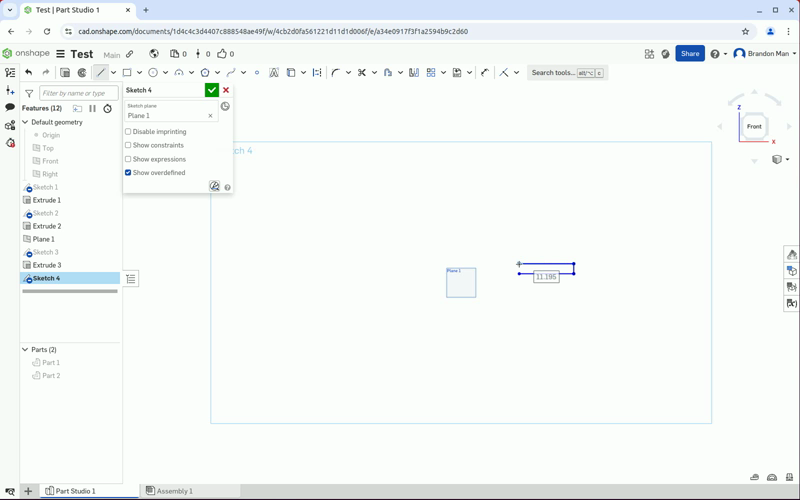
mouse_move(549, 263)
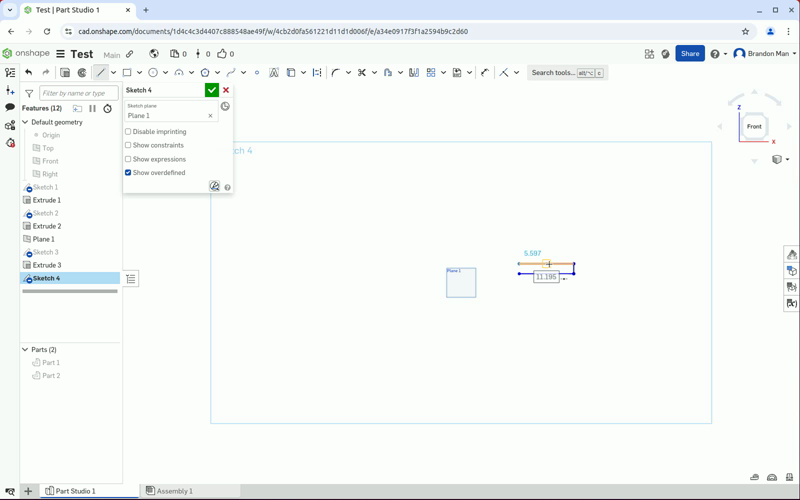
key_down(shift)
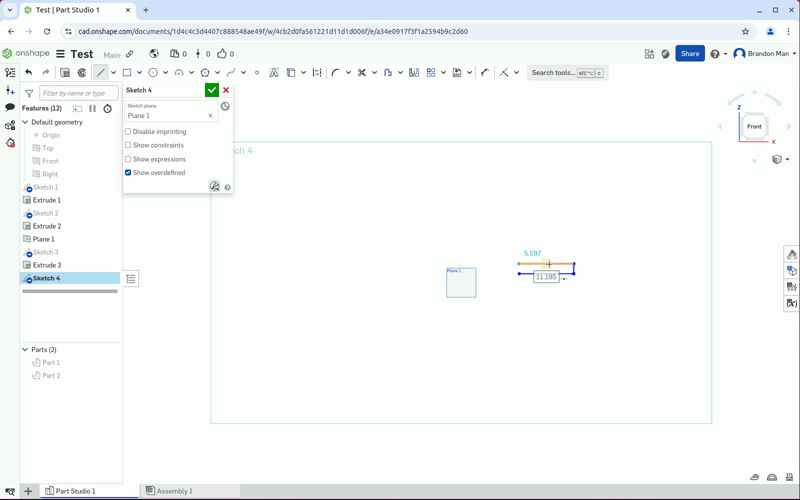
mouse_move(519, 273)
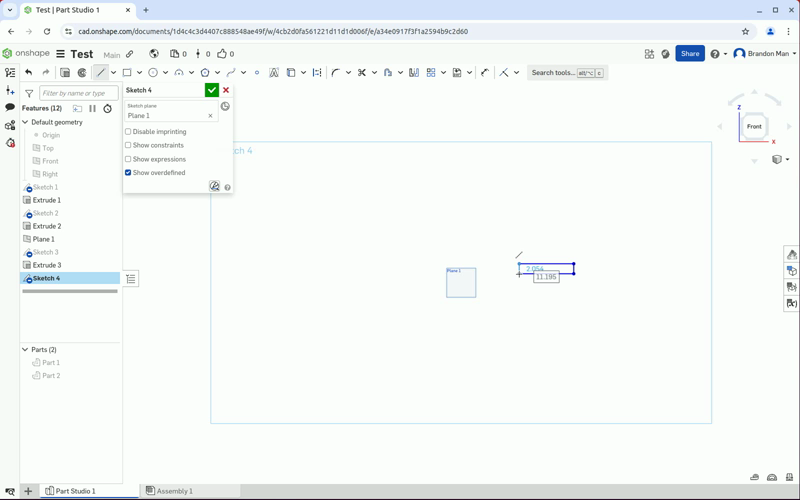
key_up(shift)
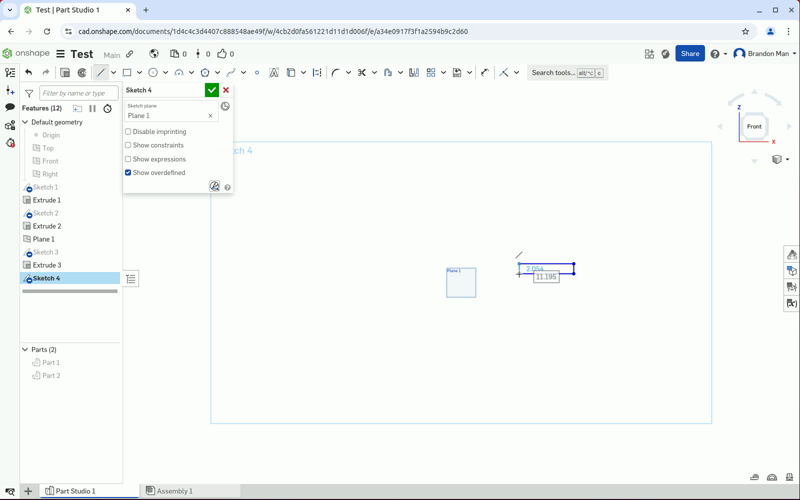
click(519, 273)
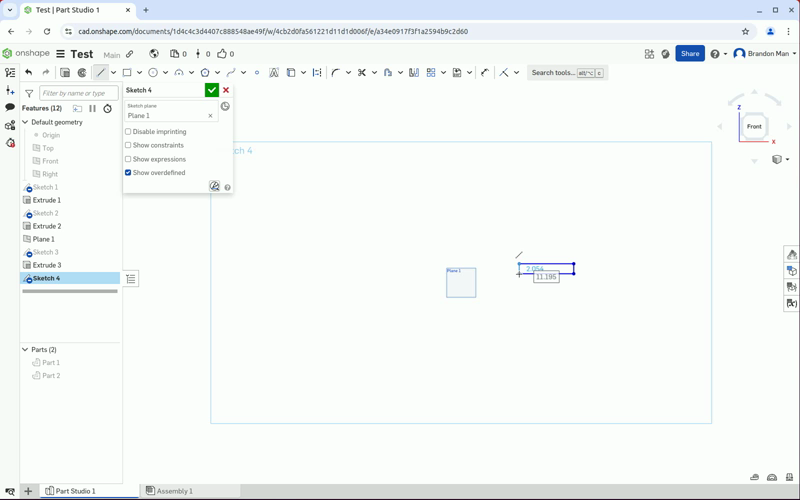
key(esc)
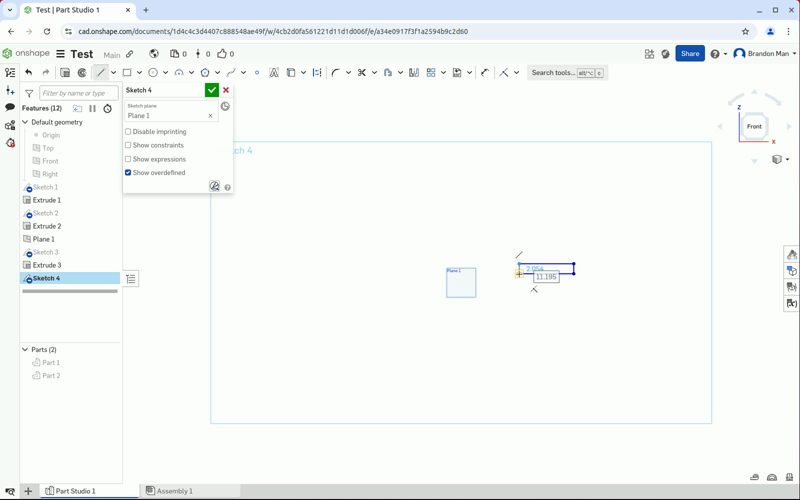
mouse_move(522, 264)
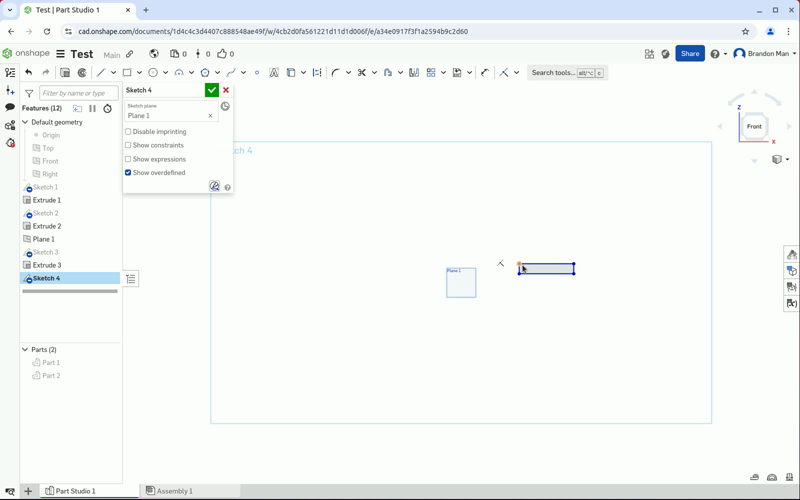
scroll(6)
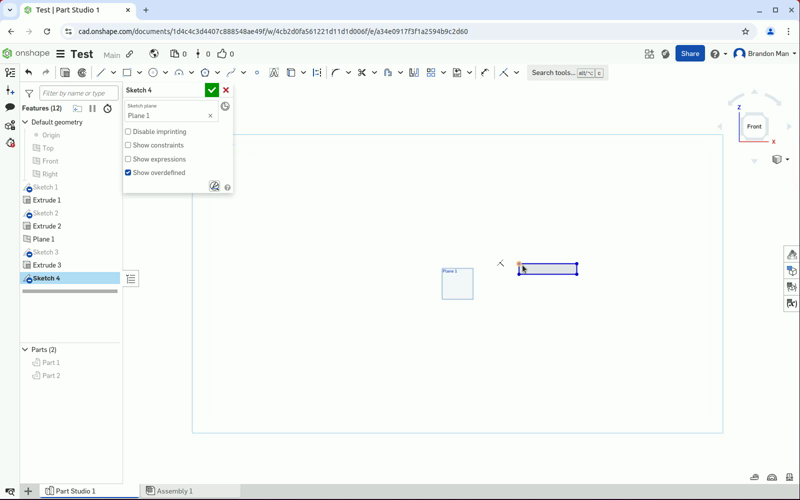
scroll(6)
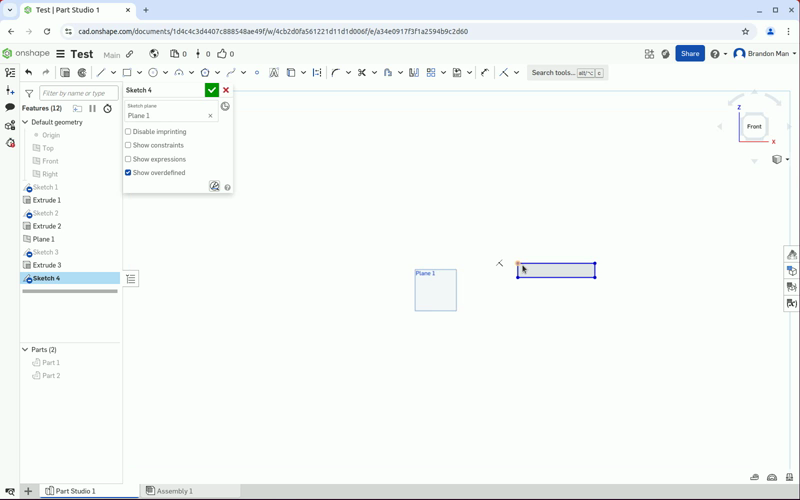
scroll(6)
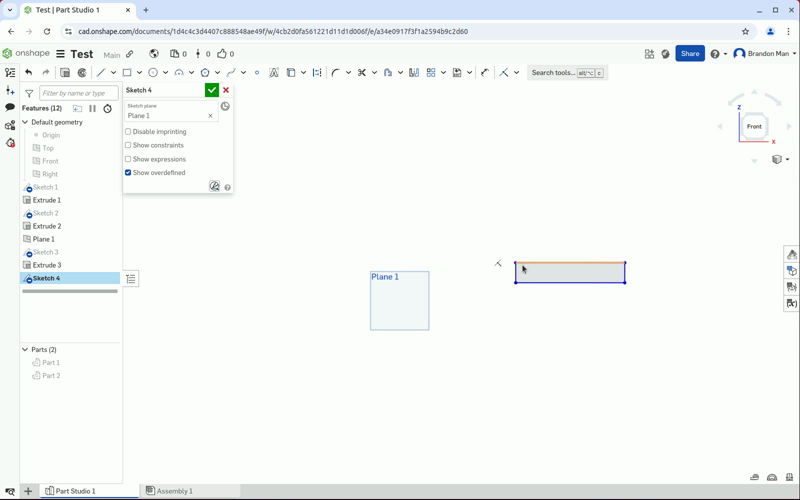
scroll(6)
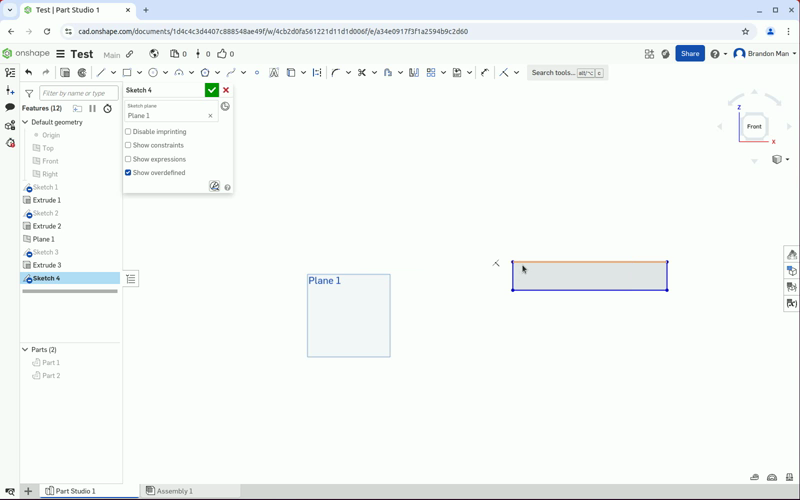
scroll(6)
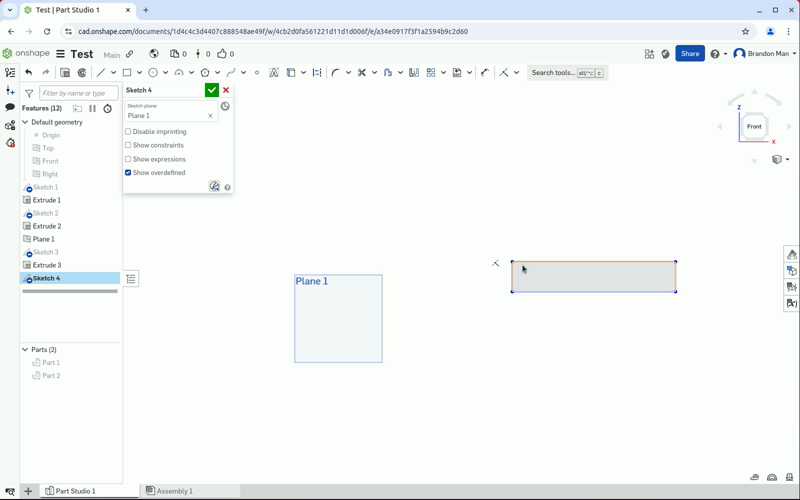
scroll(6)
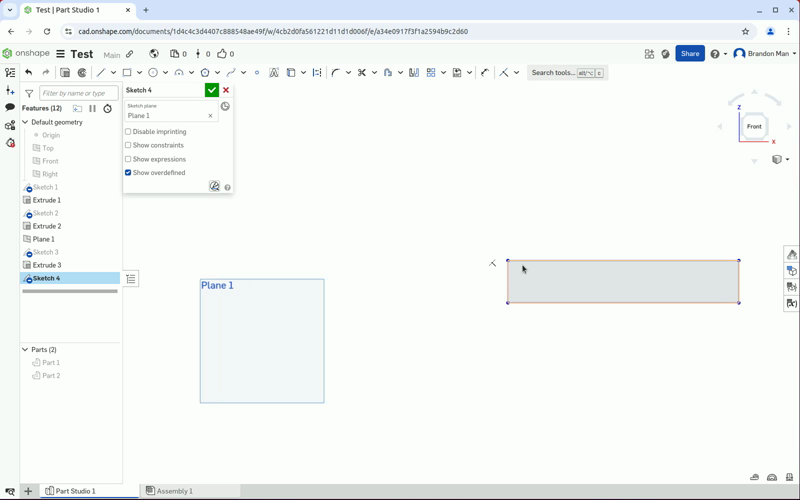
scroll(6)
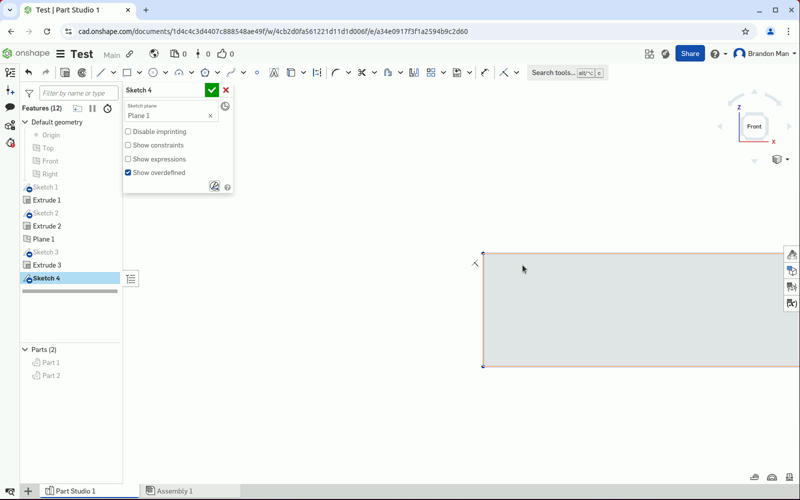
click(522, 264)
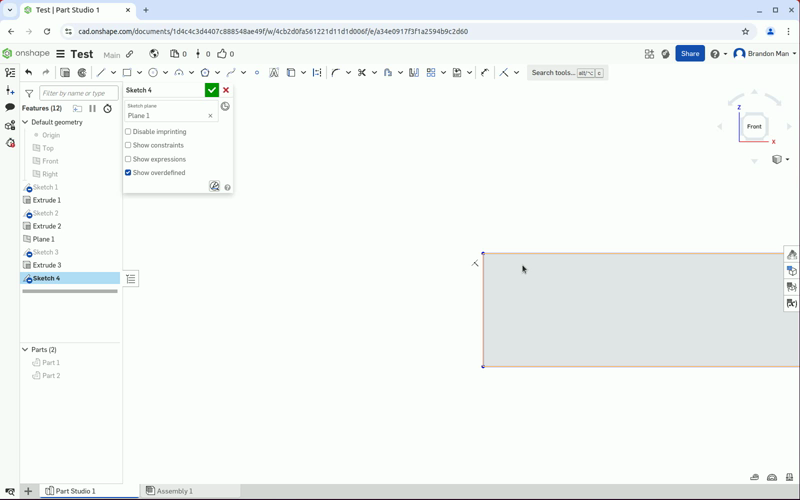
scroll(-6)
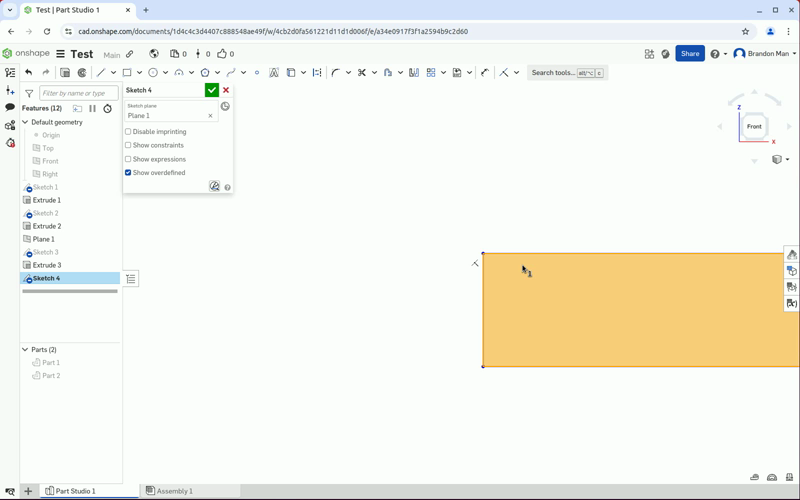
scroll(-6)
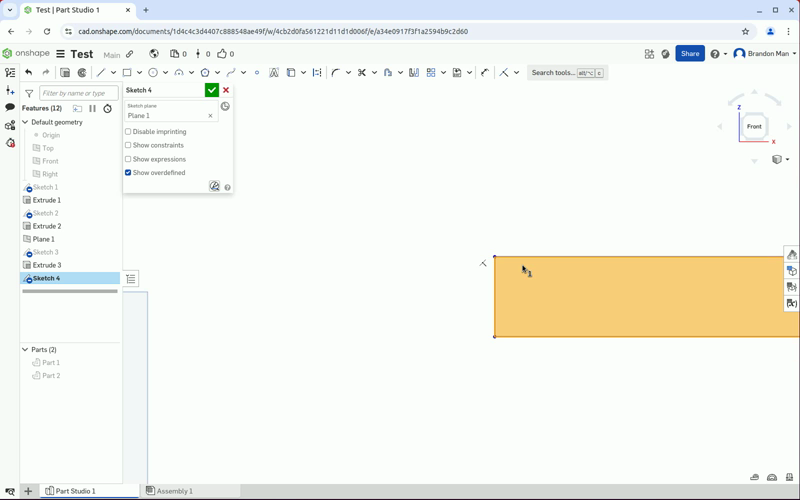
scroll(-6)
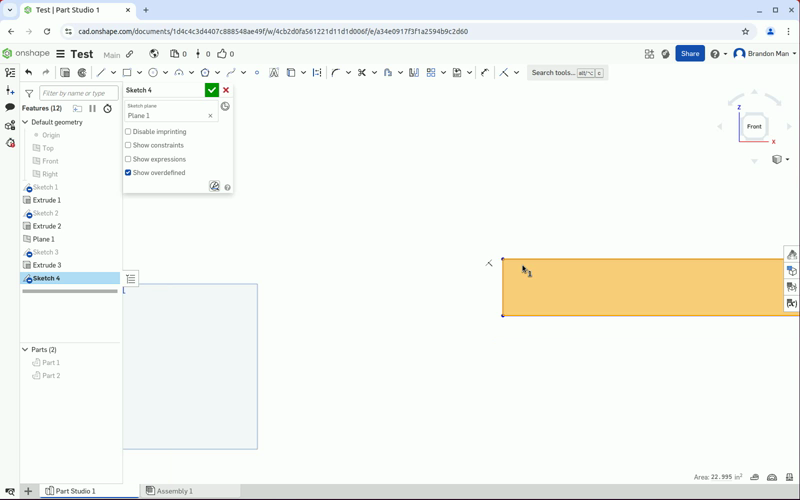
scroll(-6)
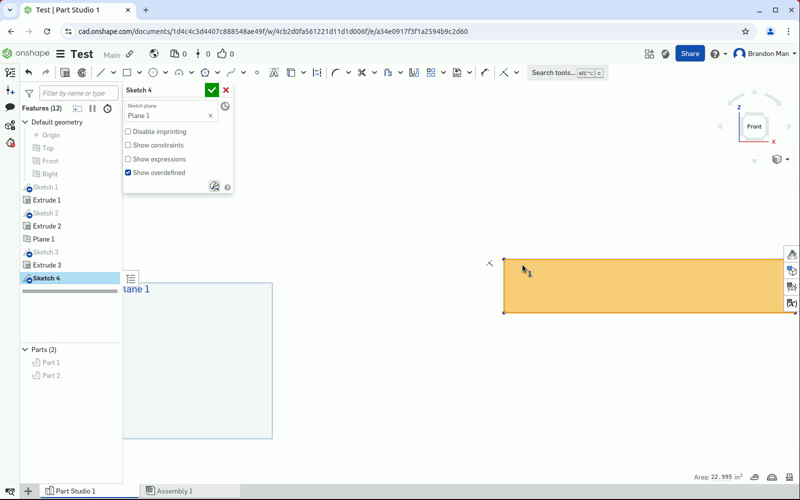
scroll(-6)
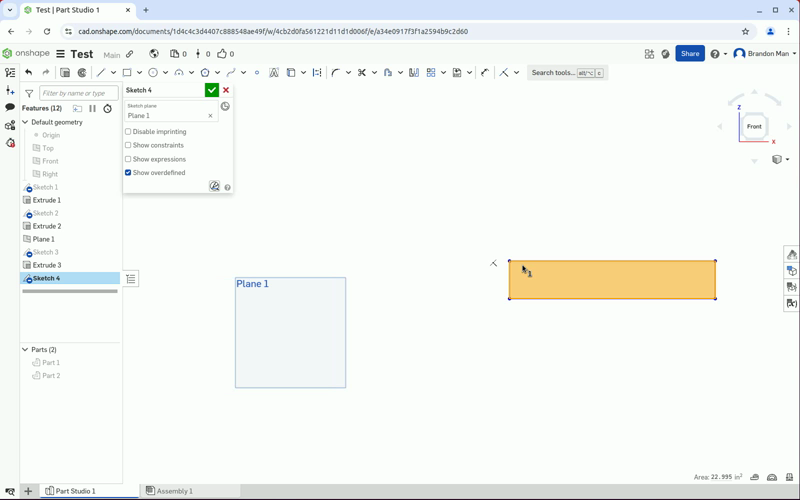
scroll(-6)
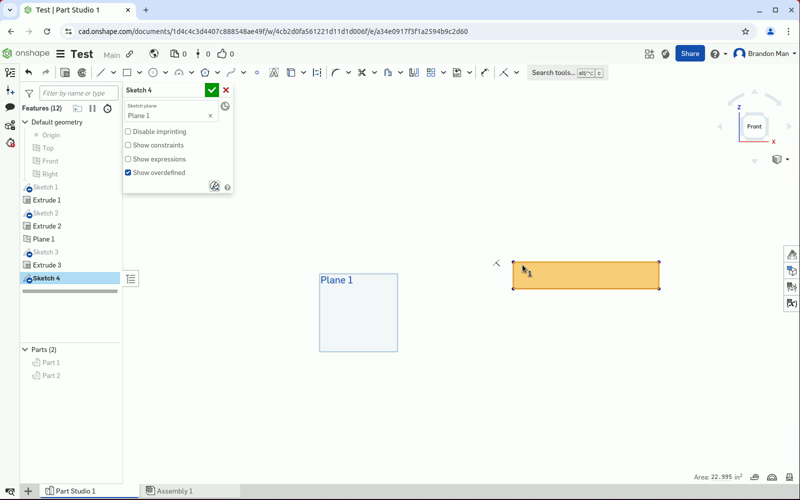
scroll(-6)
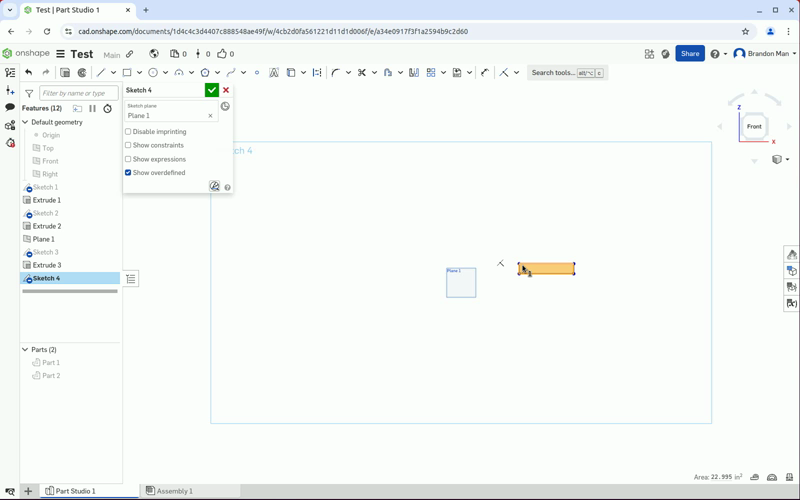
mouse_move(73, 352)
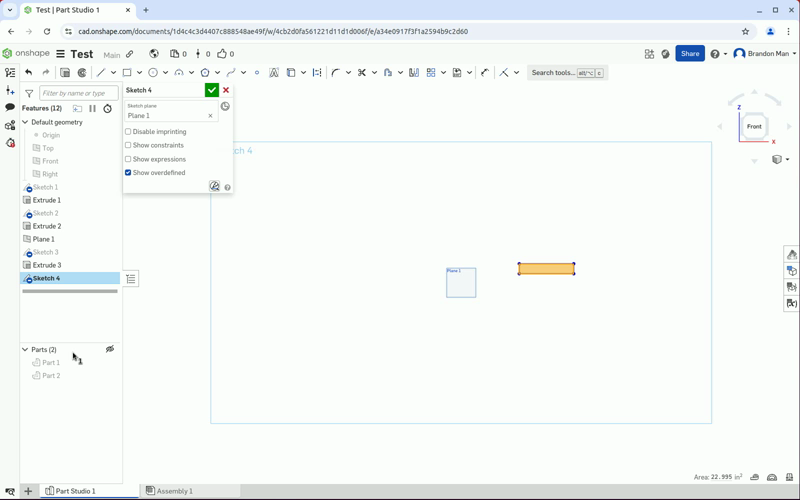
key(shift+y)
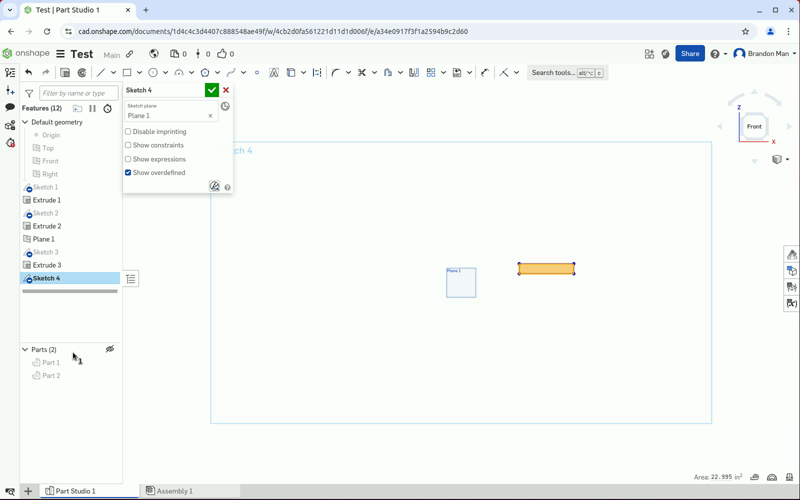
key(shift+e)
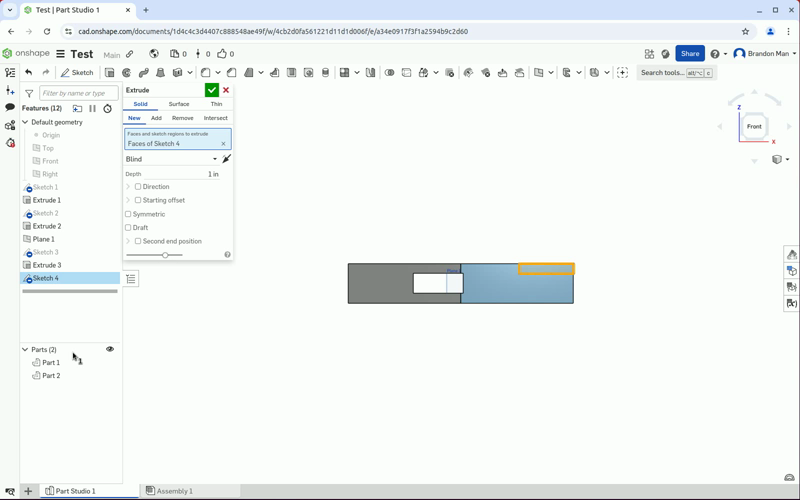
mouse_move(143, 106)
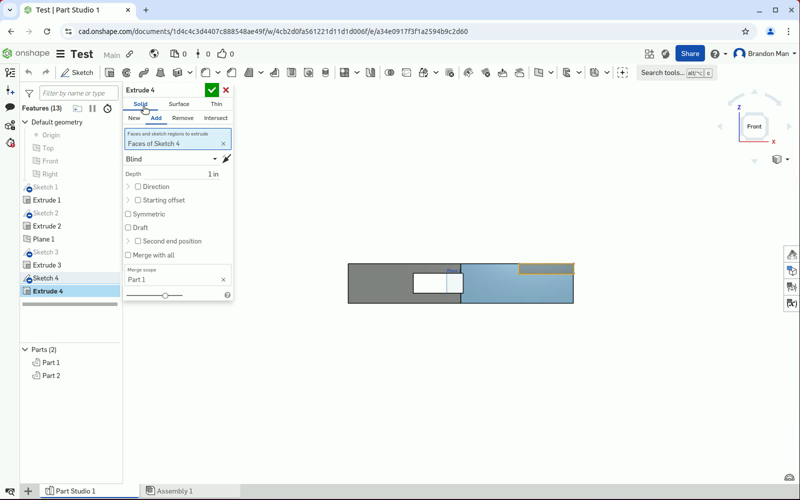
click(143, 106)
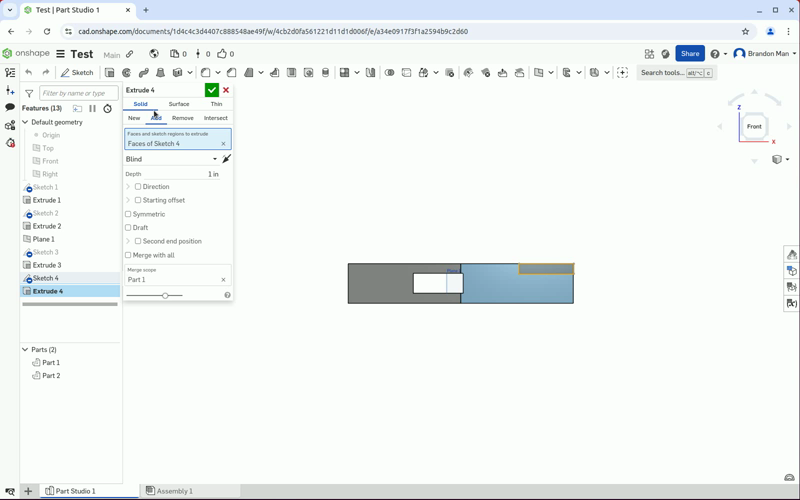
mouse_move(186, 120)
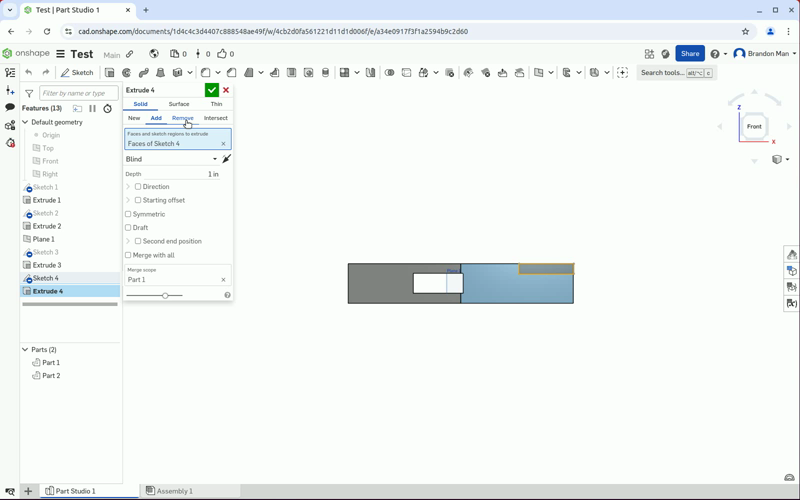
click(186, 120)
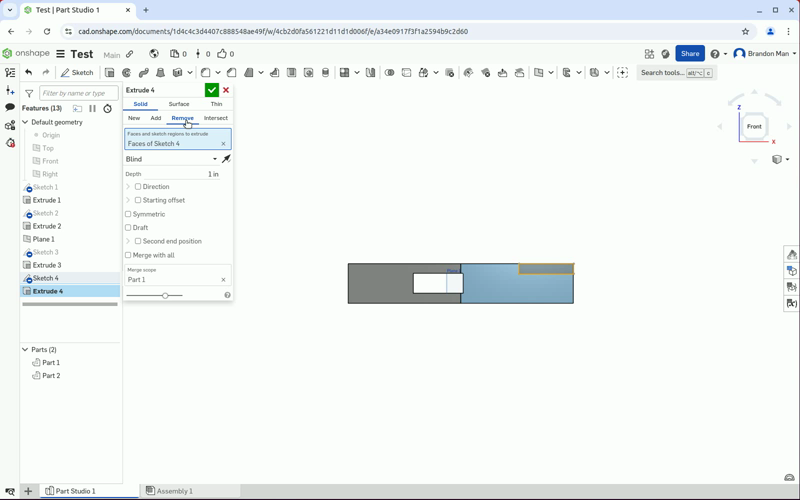
key(tab, 4)
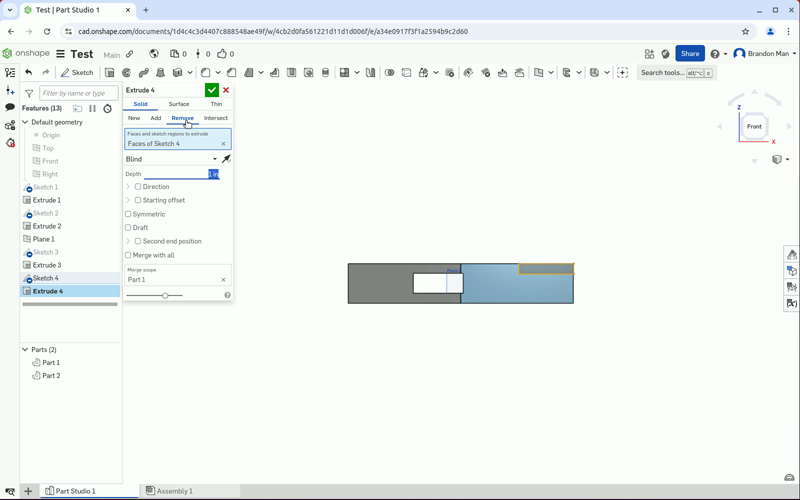
text(2.648)
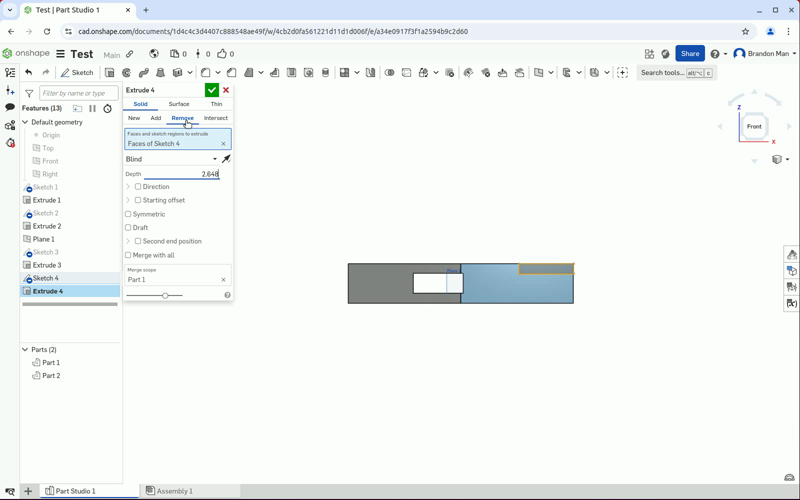
key(tab, 6)
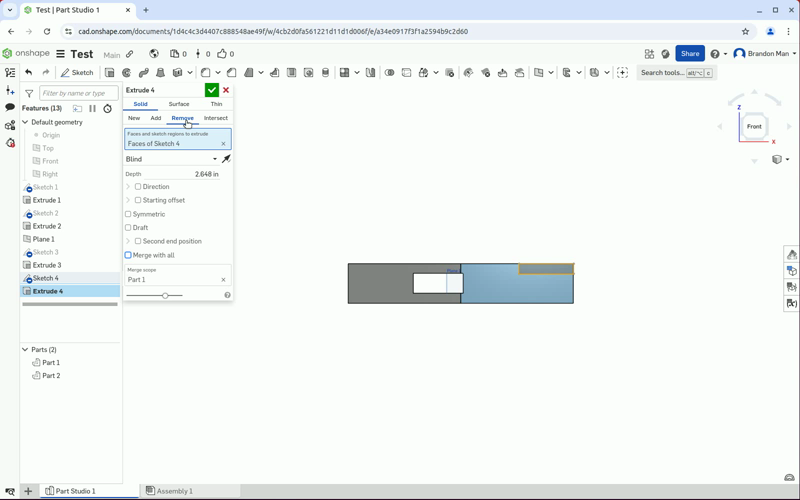
key(space)
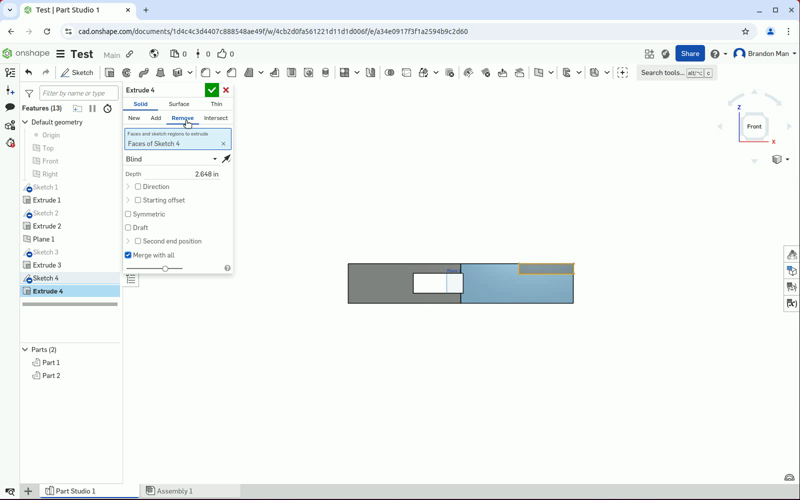
key(enter)
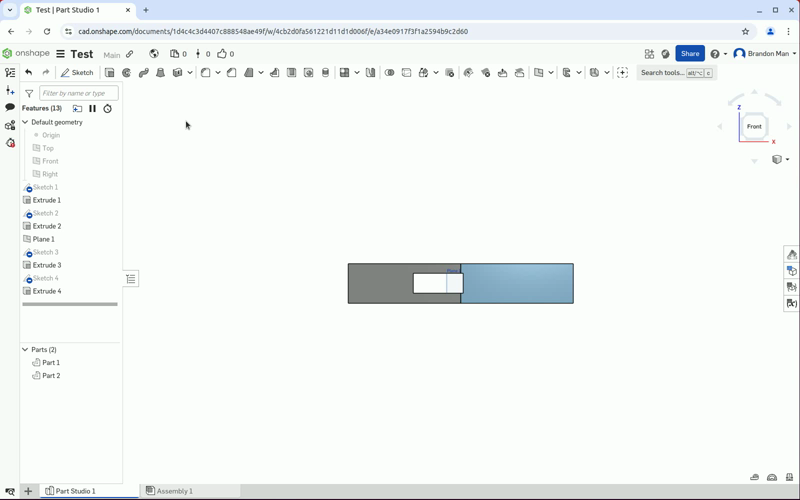
key(shift+h)
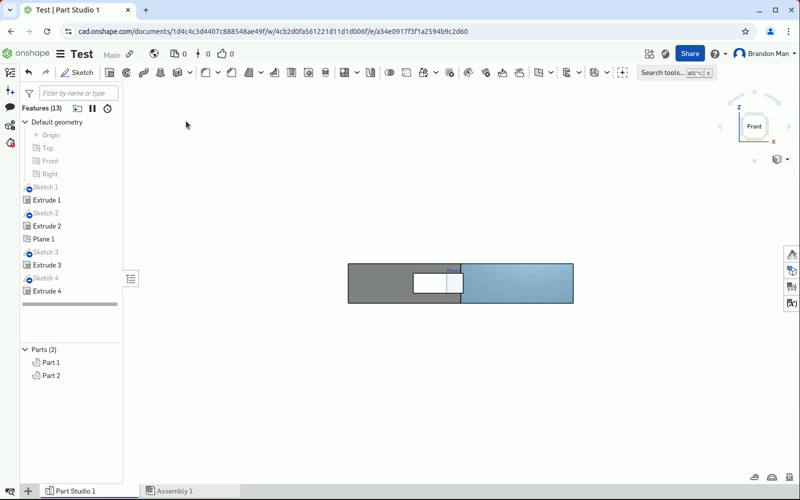
key(shift+h)
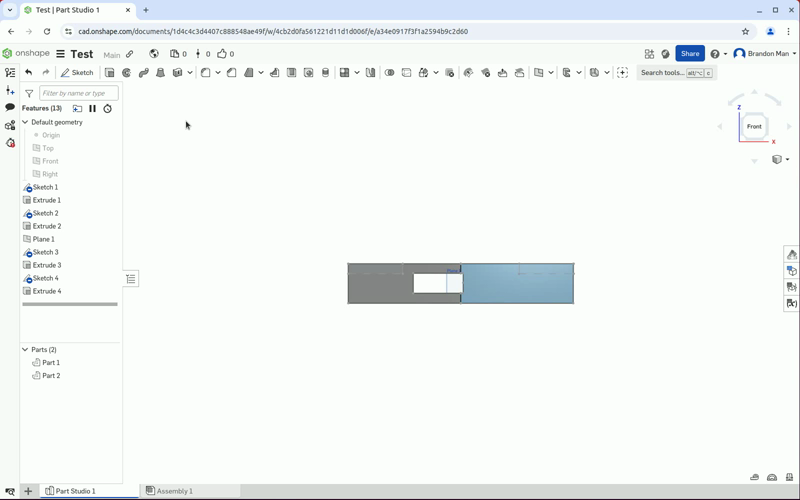
key(shift+7)
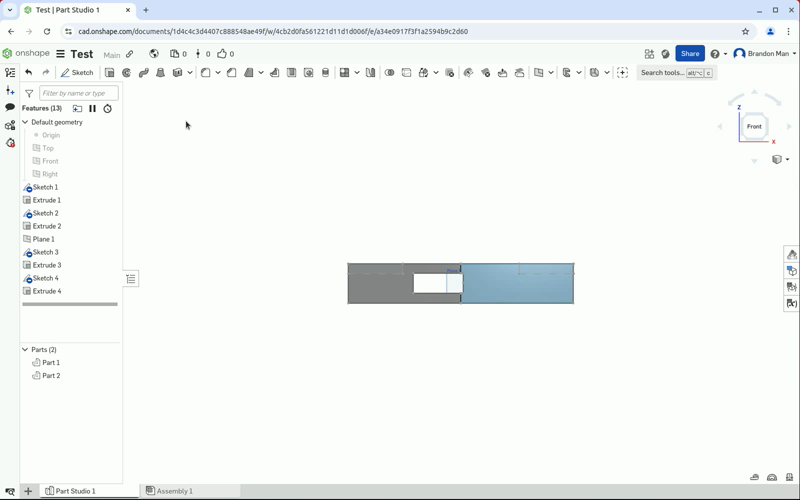
key(left, 2)
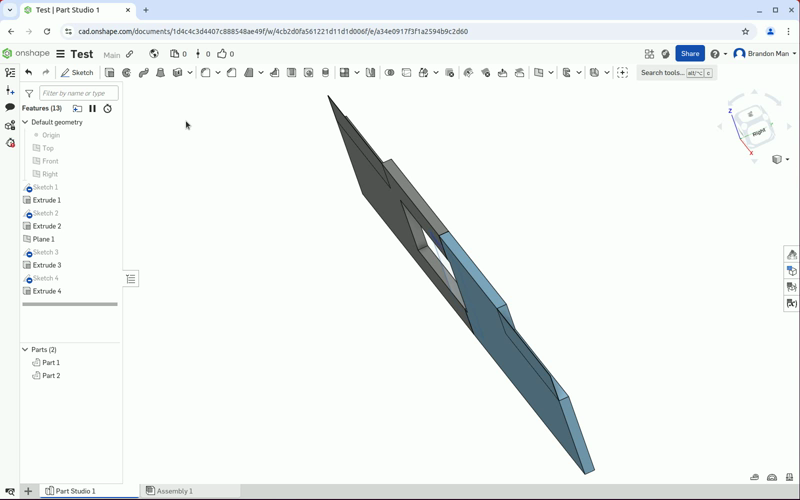
key(down, 2)
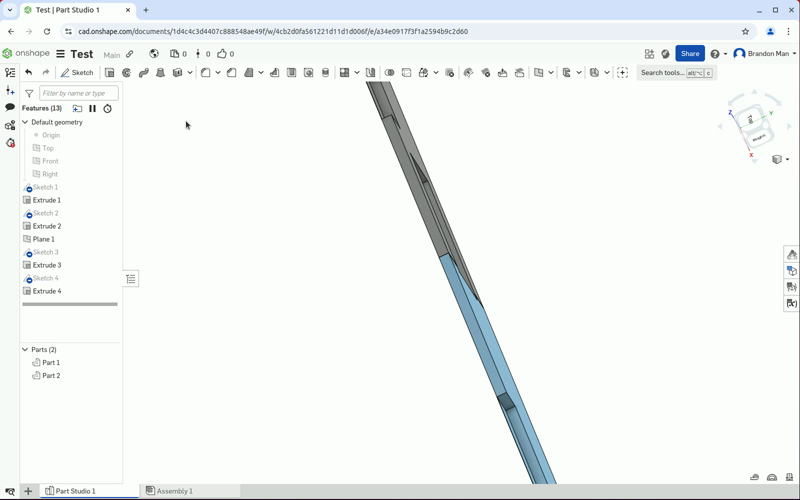
key(up, 2)
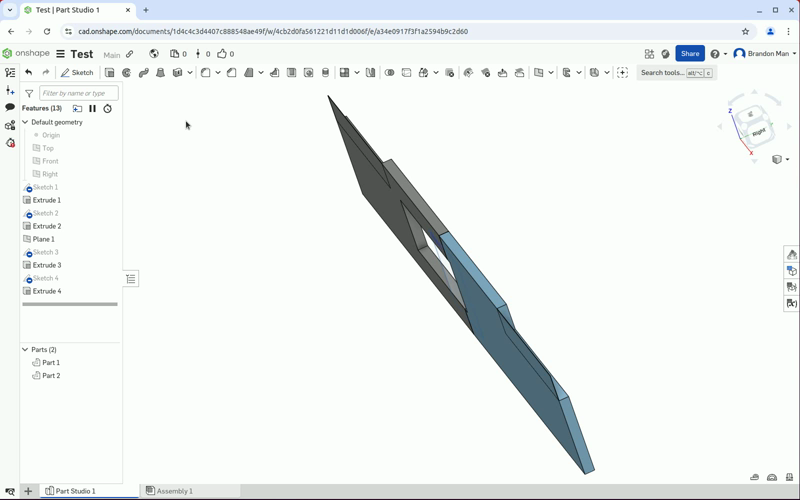
key(right, 2)
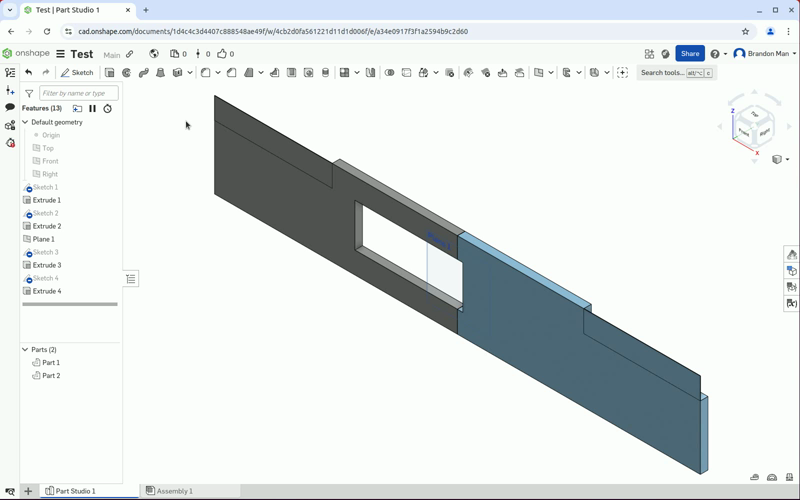
mouse_move(73, 189)
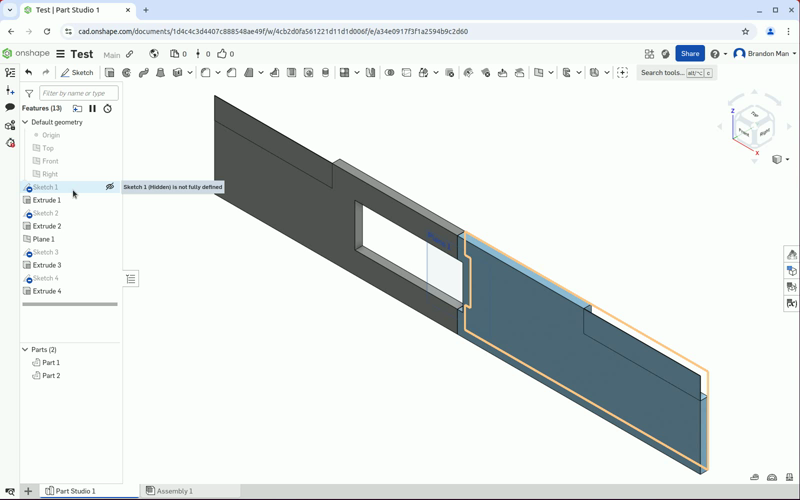
click(73, 189)